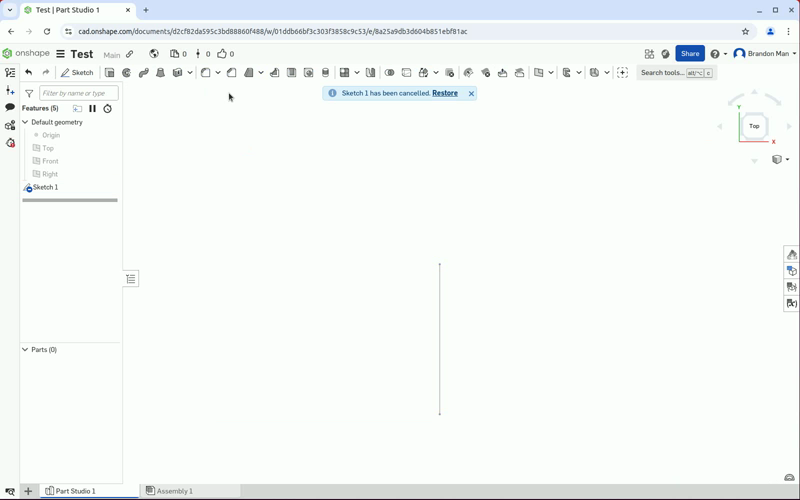
key(shift+h)
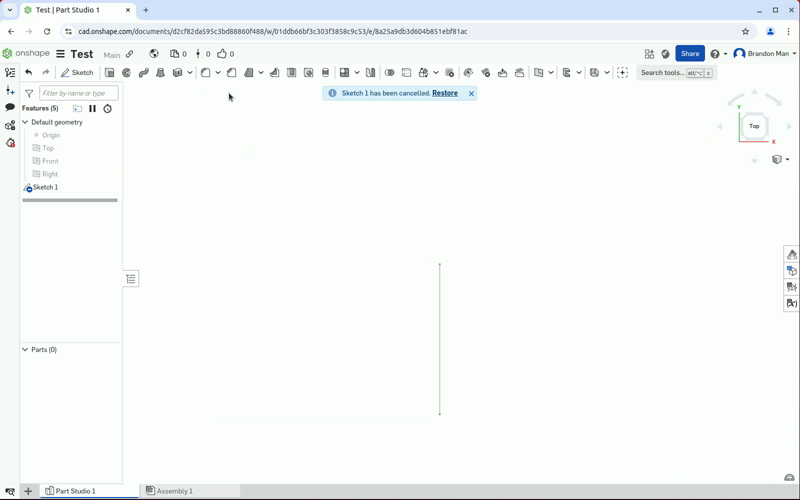
key(shift+s)
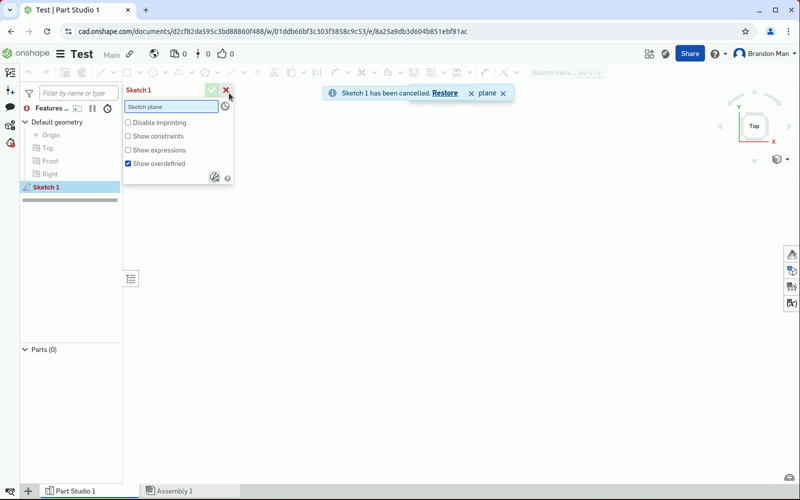
mouse_move(73, 150)
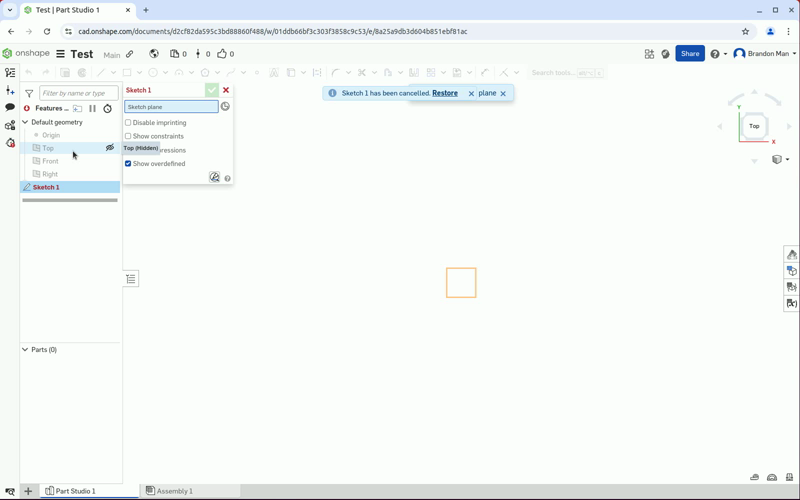
click(73, 150)
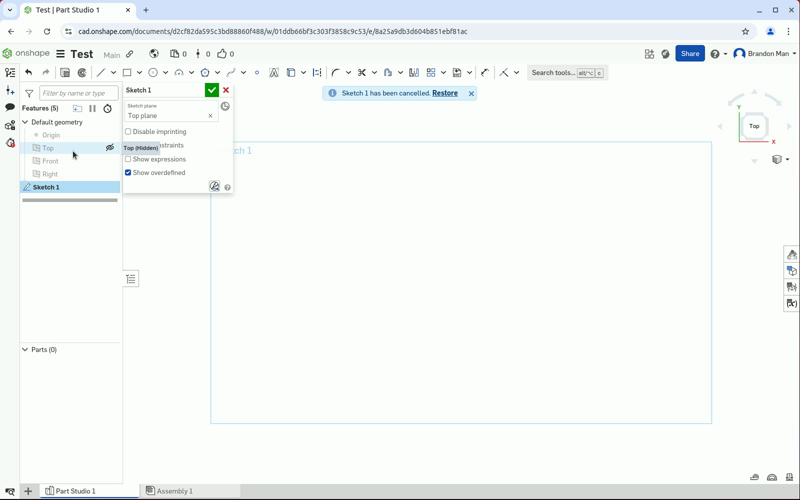
mouse_move(73, 352)
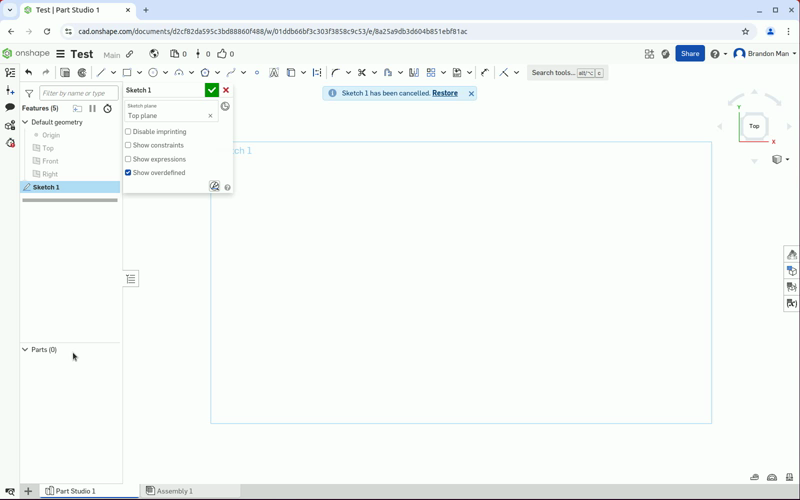
key(y)
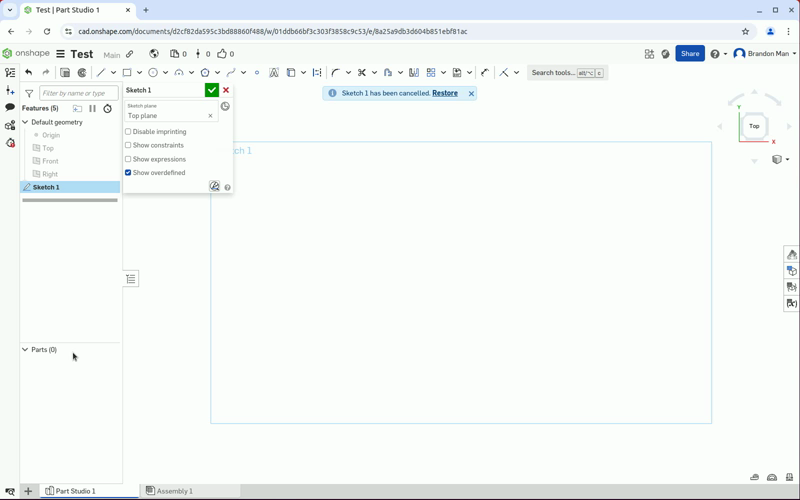
key(c)
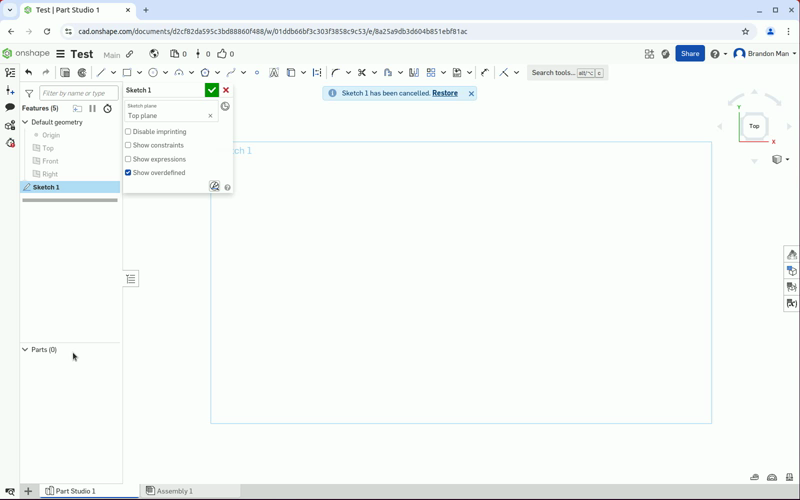
key_down(shift)
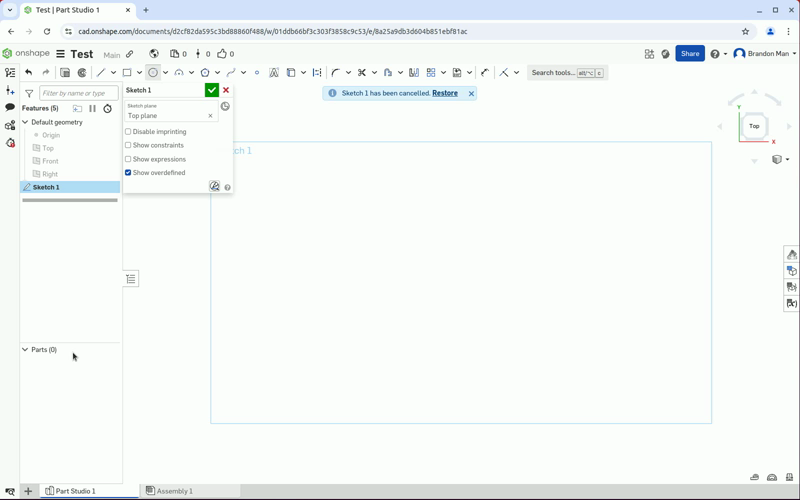
mouse_move(461, 282)
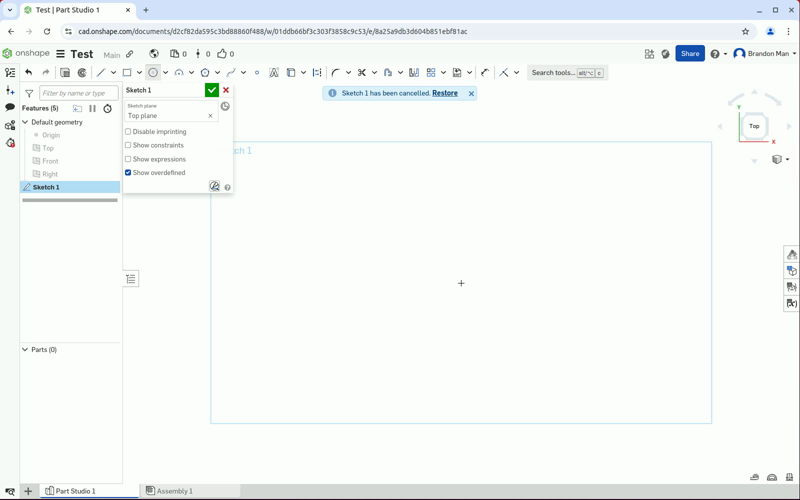
click(461, 282)
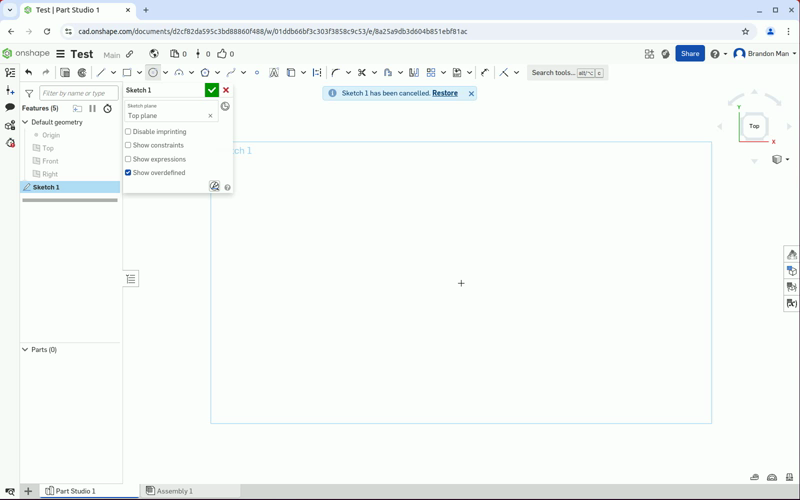
key_up(shift)
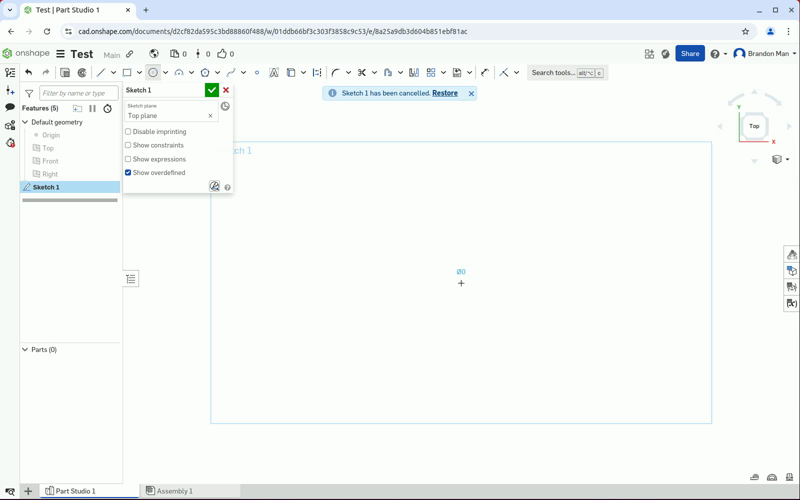
mouse_move(468, 282)
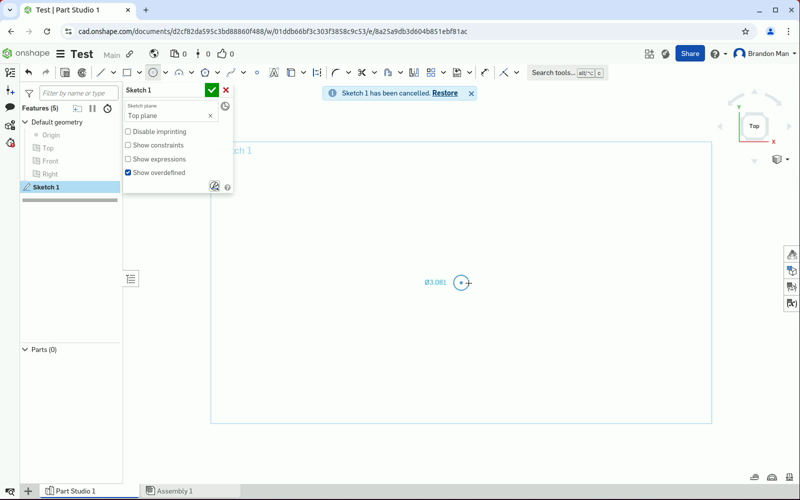
click(468, 282)
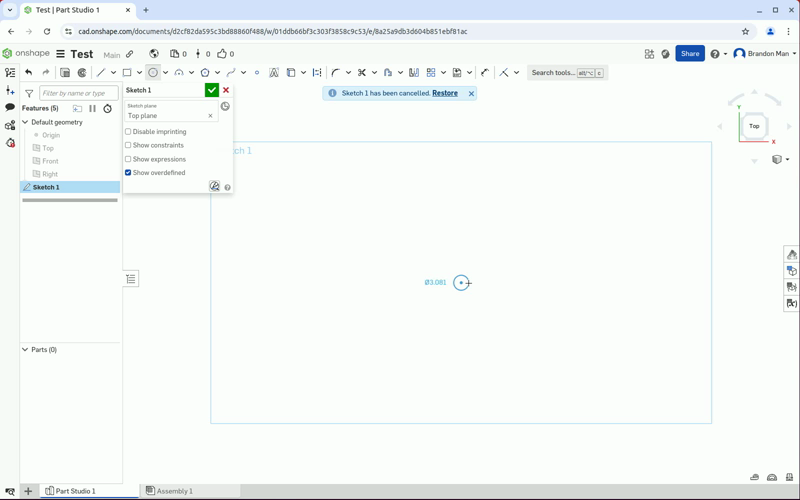
key(esc)
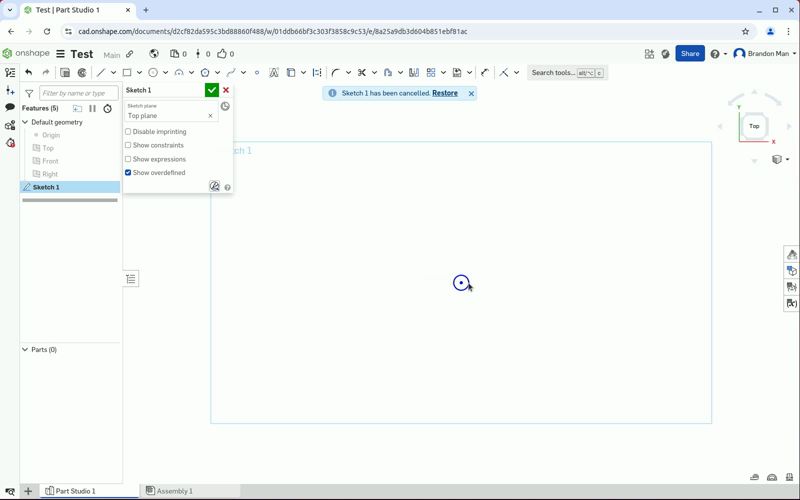
mouse_move(462, 277)
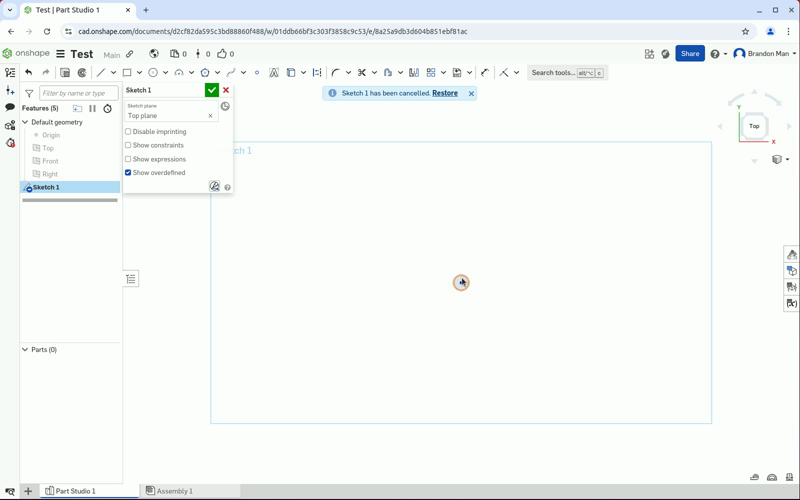
scroll(6)
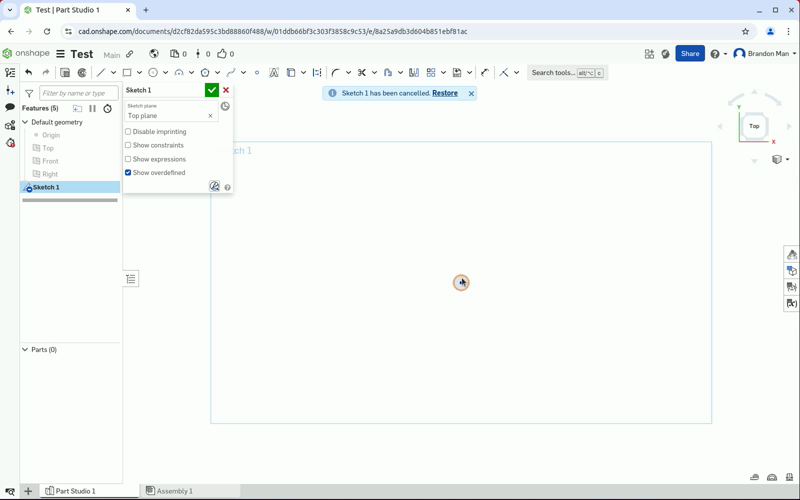
scroll(6)
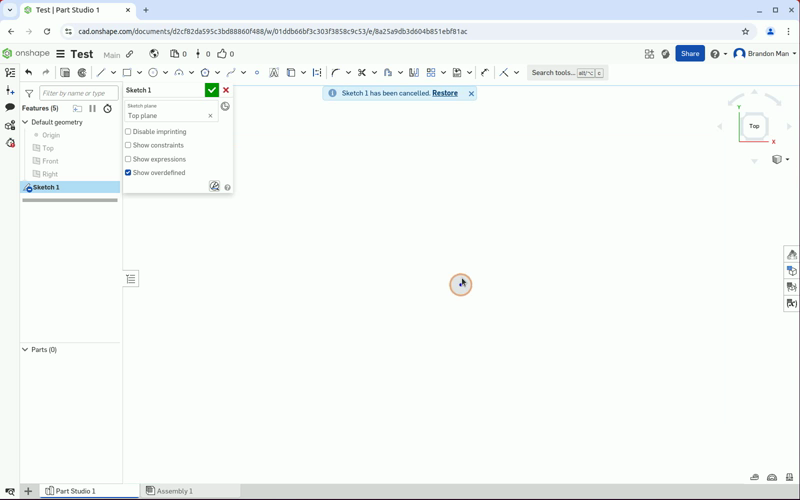
scroll(6)
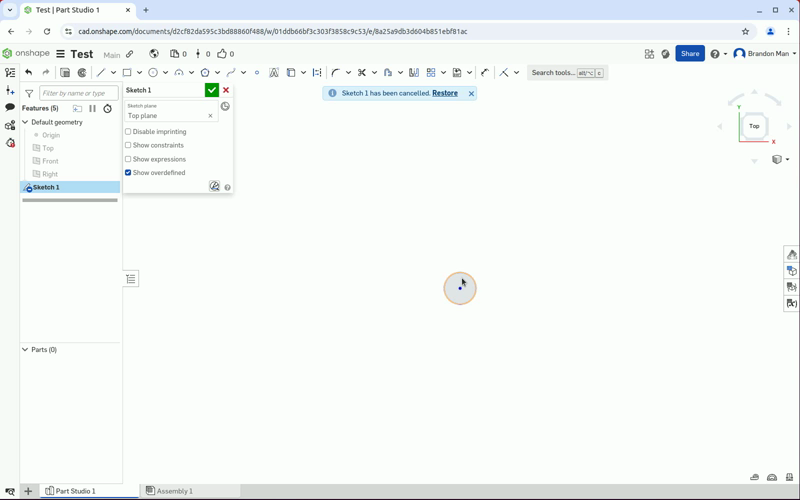
scroll(6)
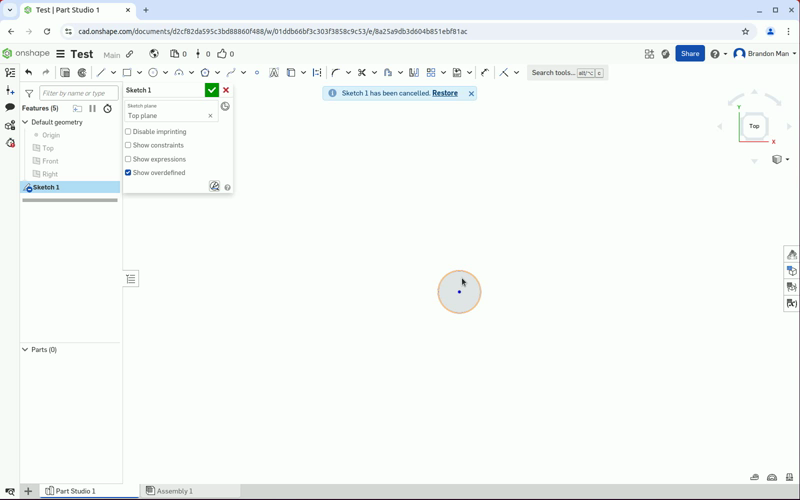
scroll(6)
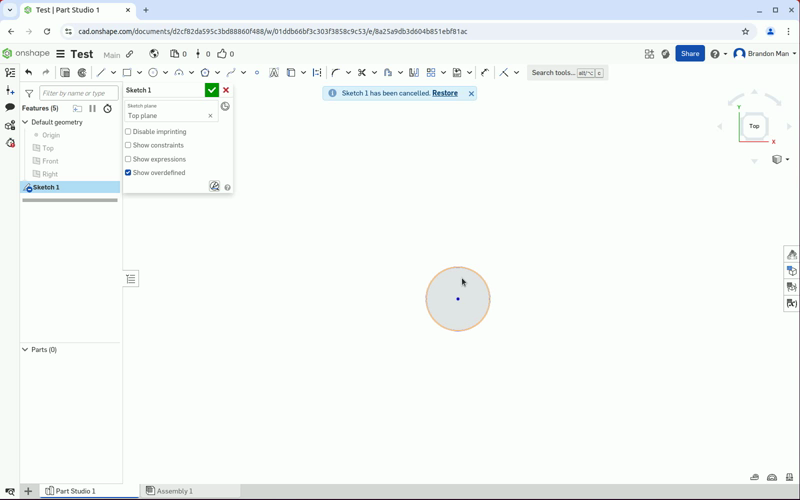
scroll(6)
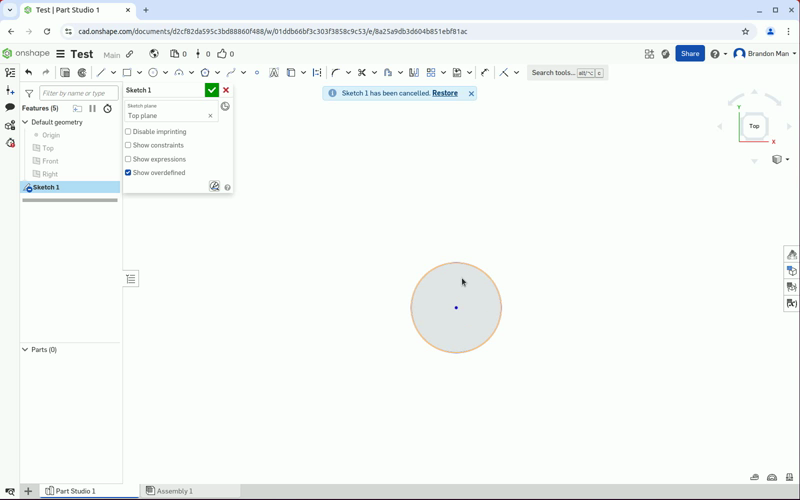
scroll(6)
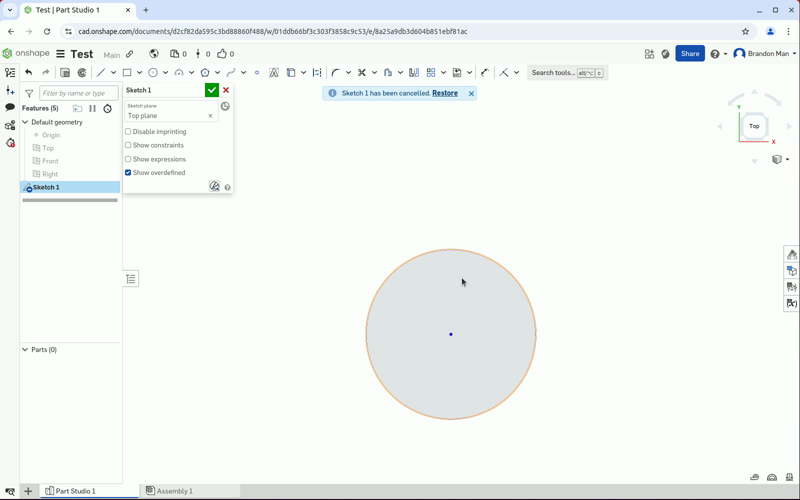
click(462, 277)
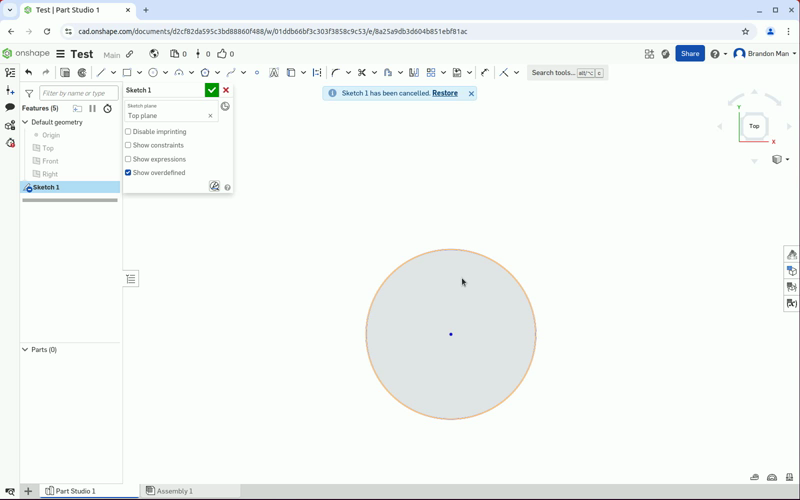
scroll(-6)
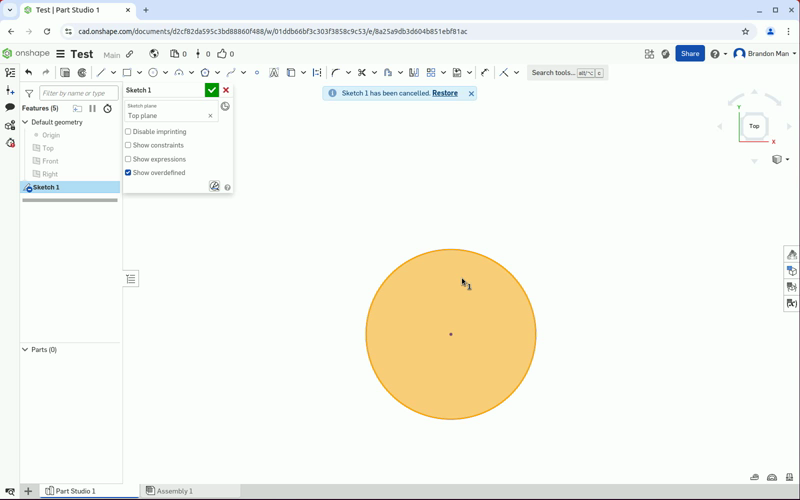
scroll(-6)
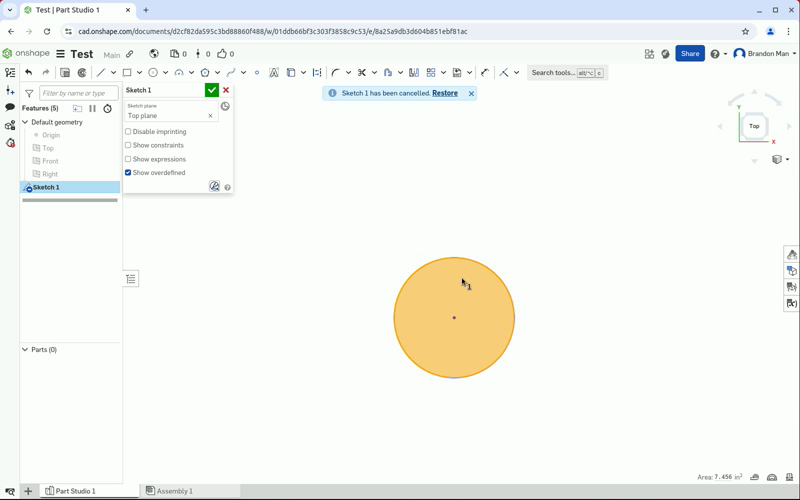
scroll(-6)
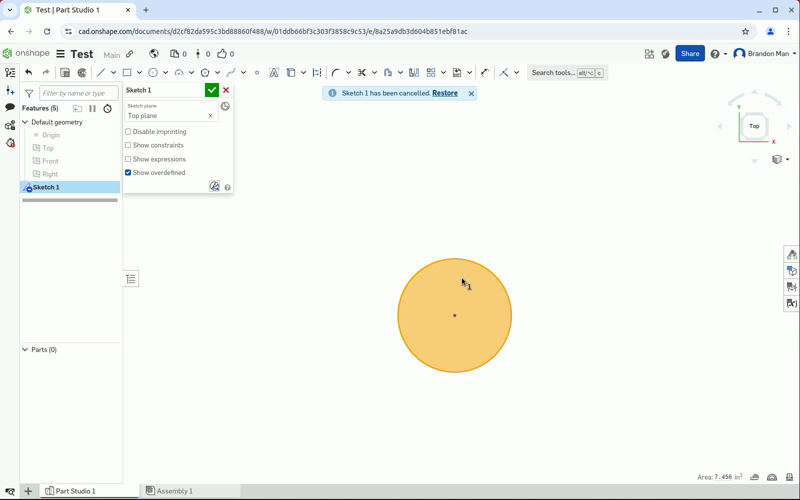
scroll(-6)
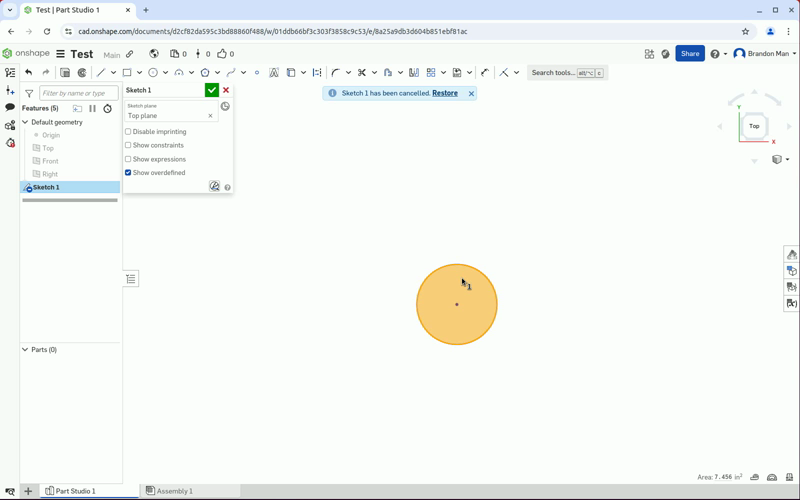
scroll(-6)
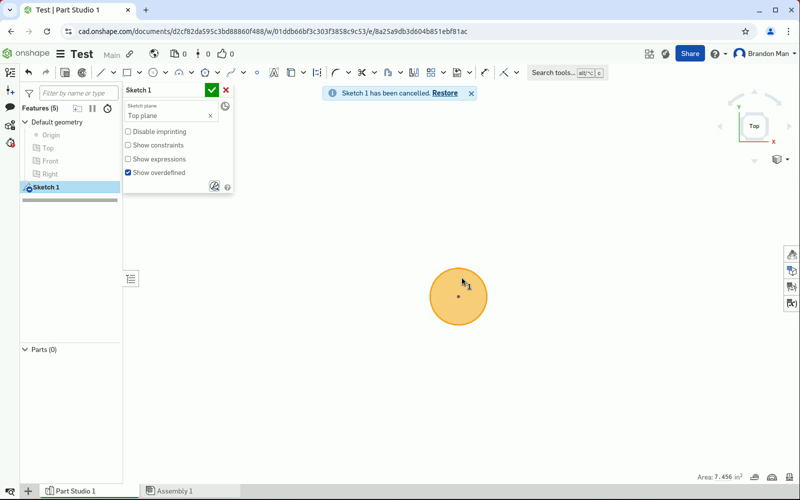
scroll(-6)
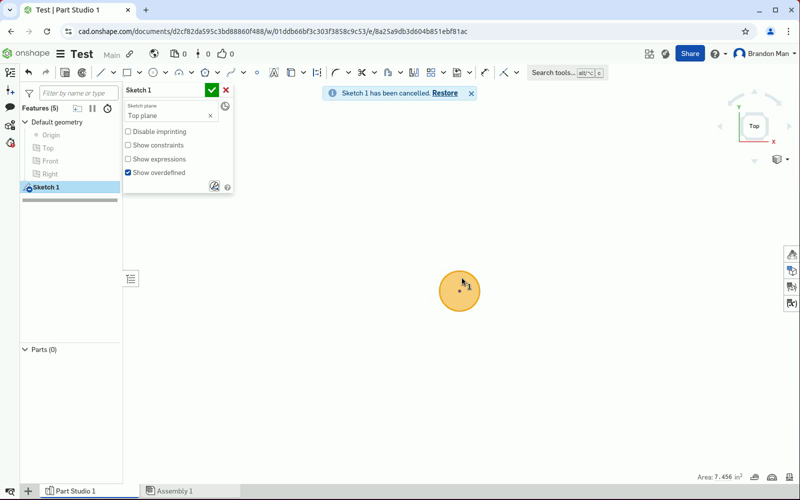
scroll(-6)
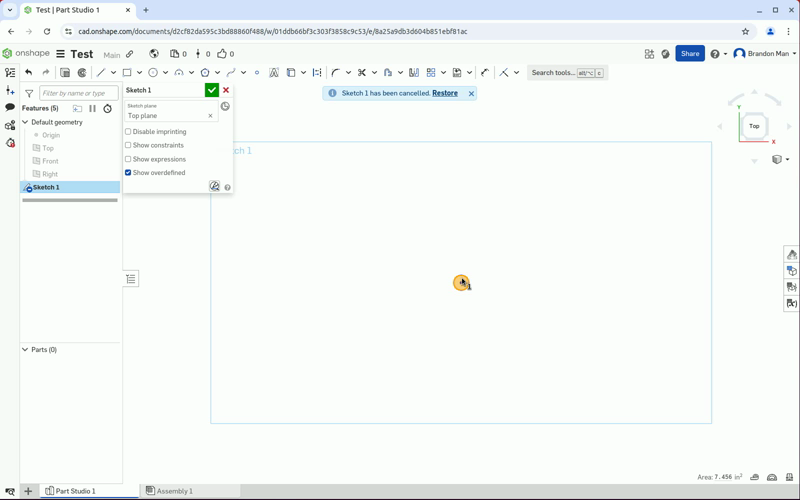
mouse_move(73, 352)
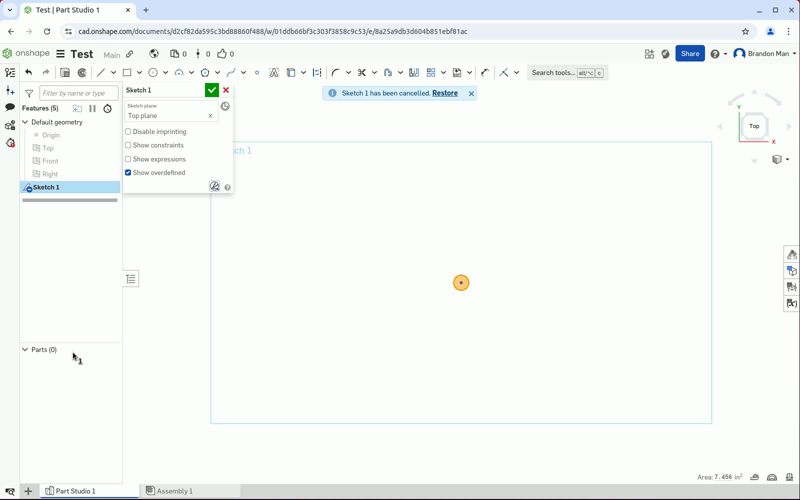
key(shift+y)
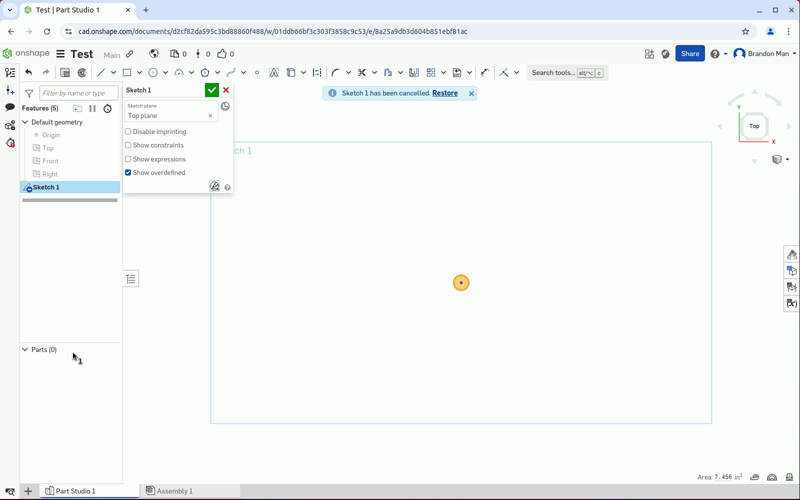
key(shift+e)
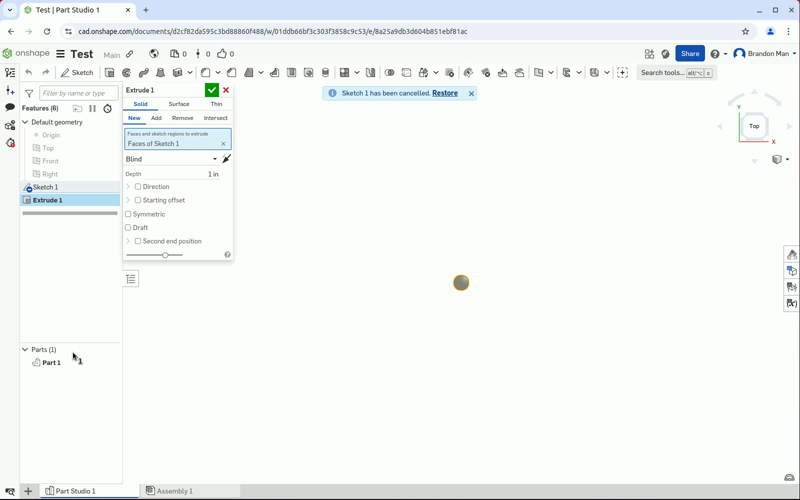
mouse_move(143, 106)
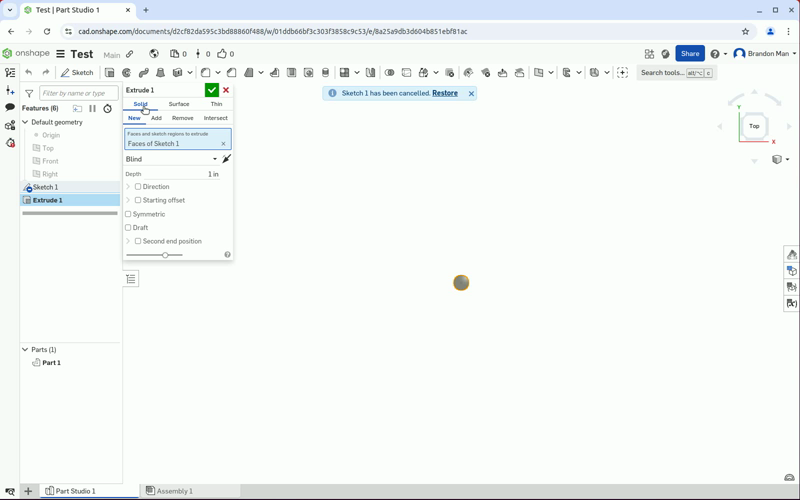
click(143, 106)
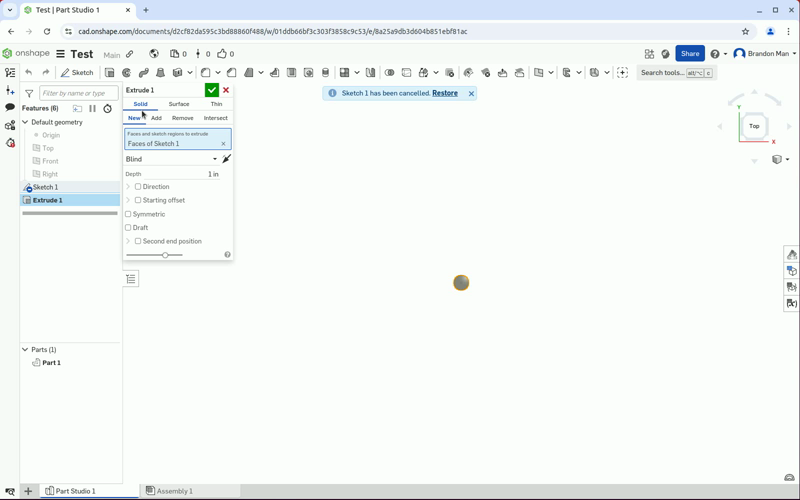
mouse_move(137, 120)
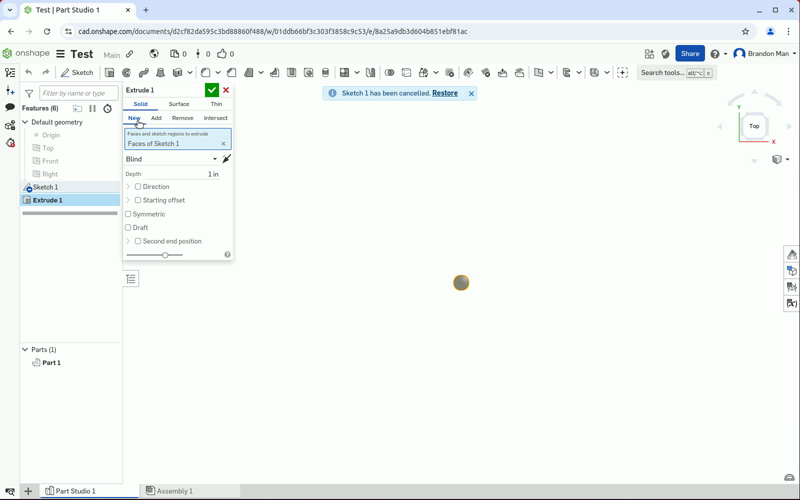
click(137, 120)
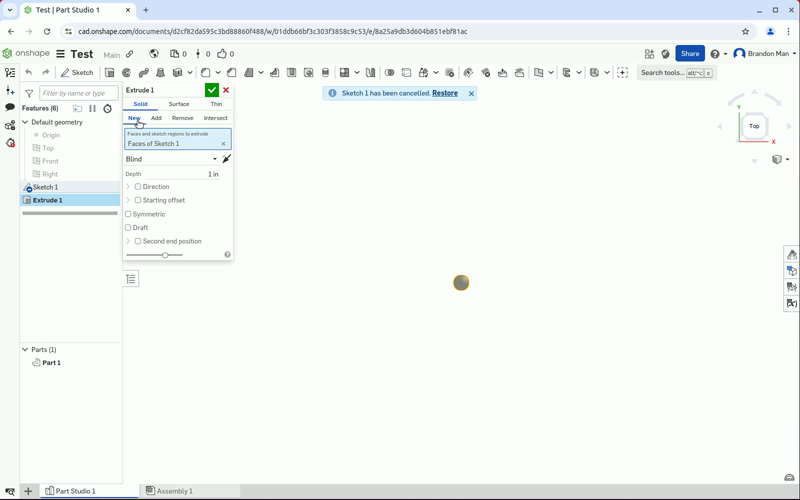
key(tab, 4)
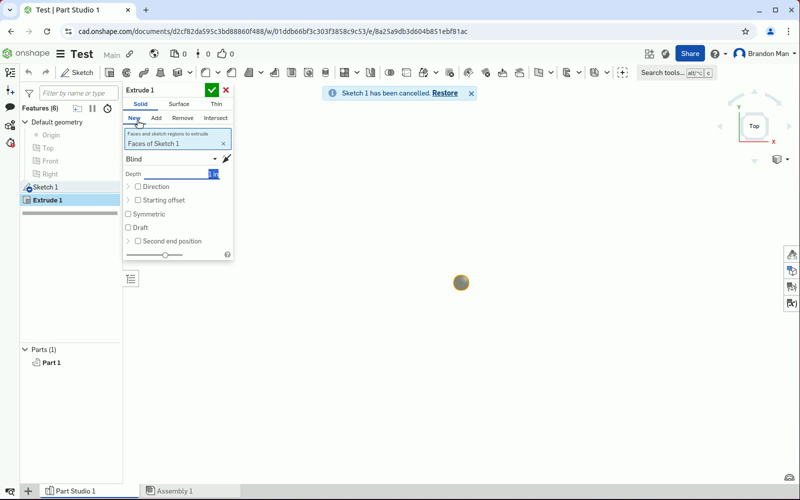
text(0.722)
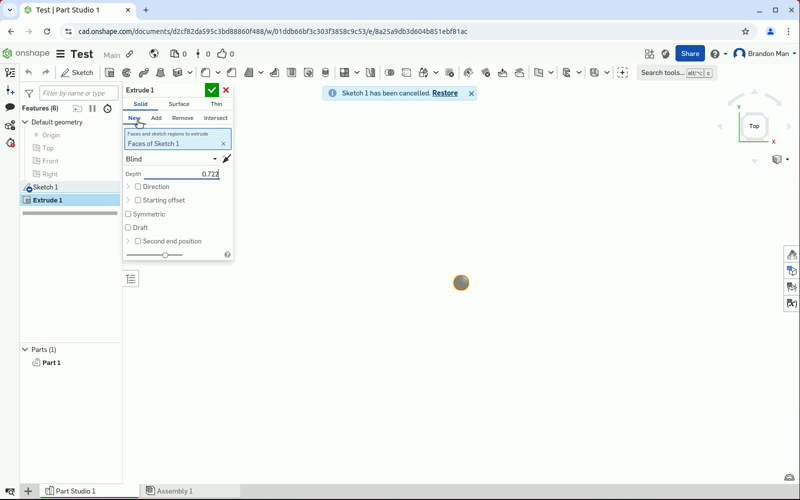
key(enter)
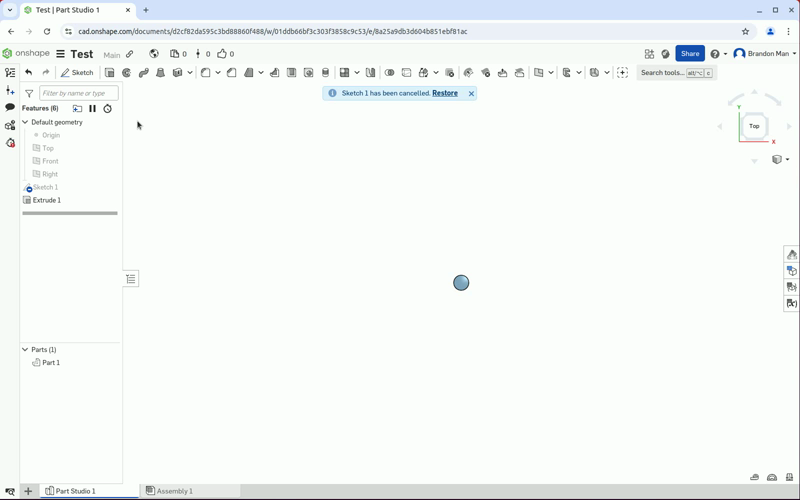
key(shift+h)
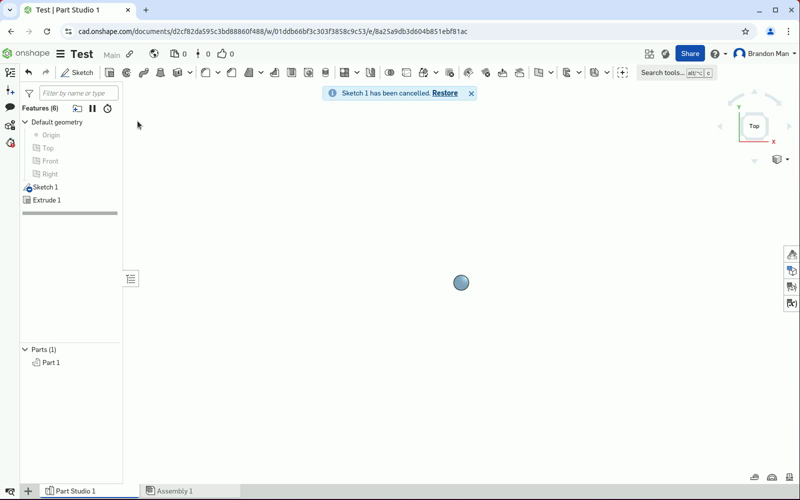
key(shift+h)
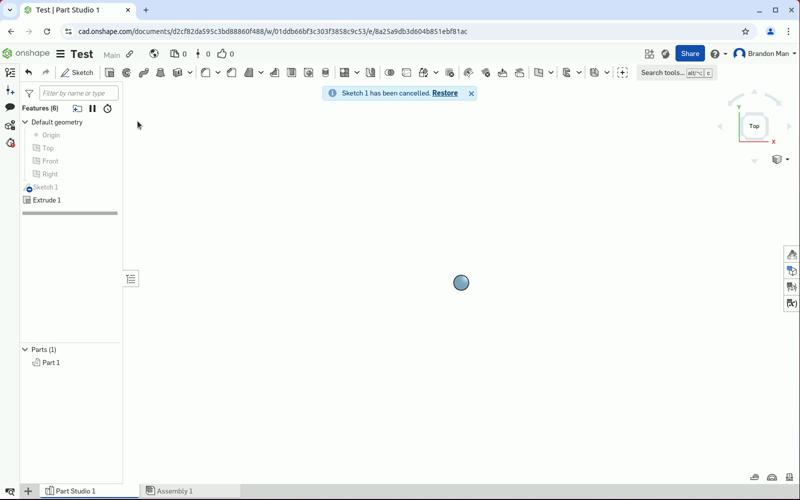
mouse_move(73, 189)
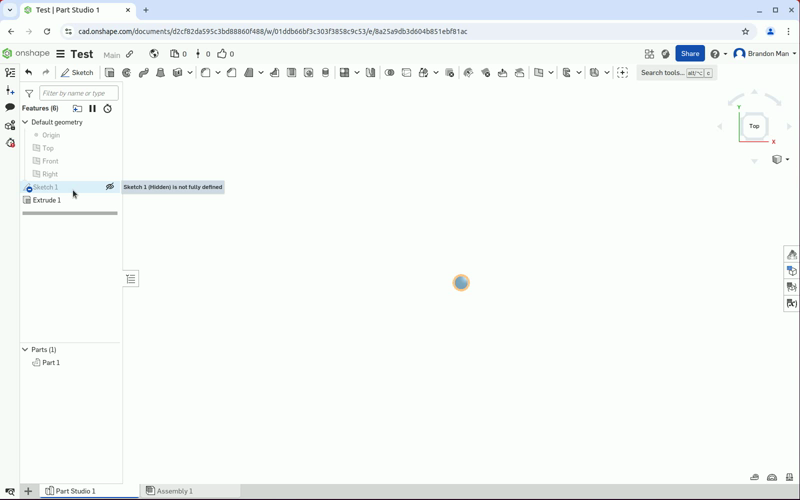
click(73, 189)
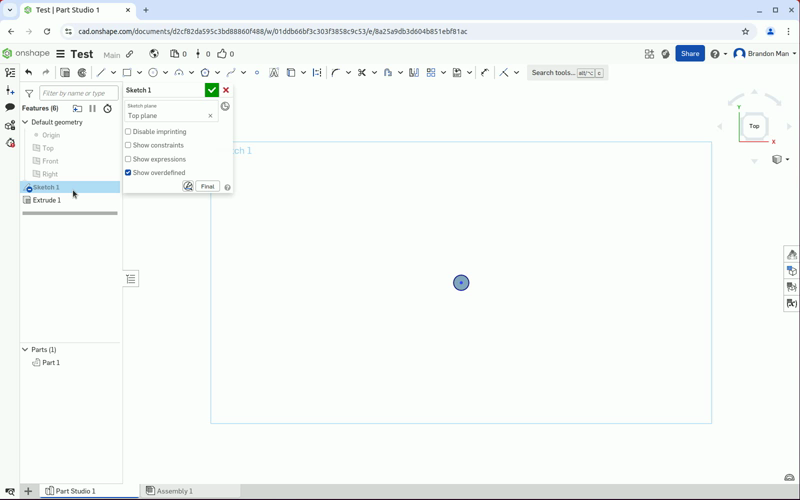
mouse_move(229, 92)
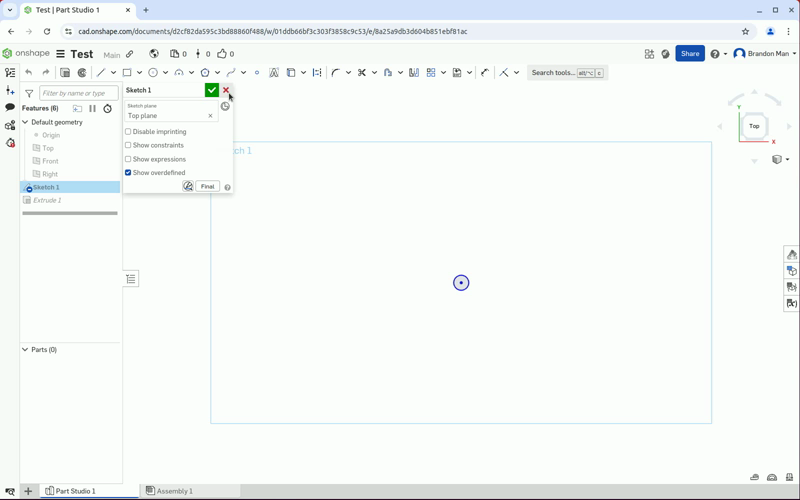
click(229, 92)
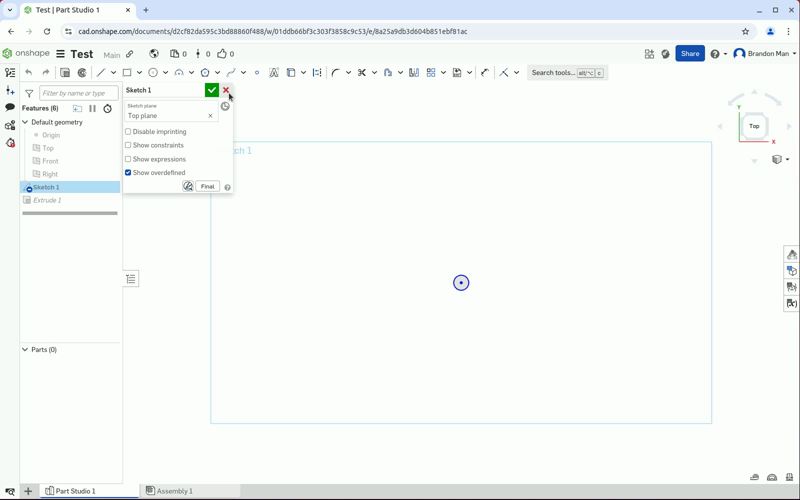
key(shift+s)
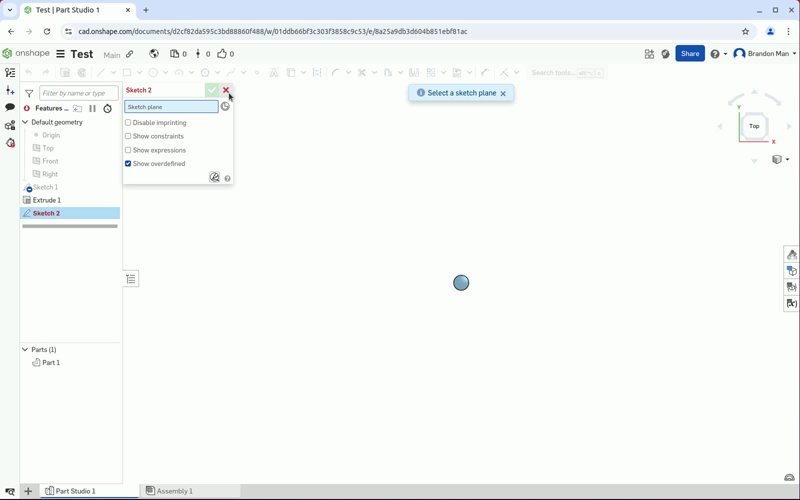
mouse_move(73, 150)
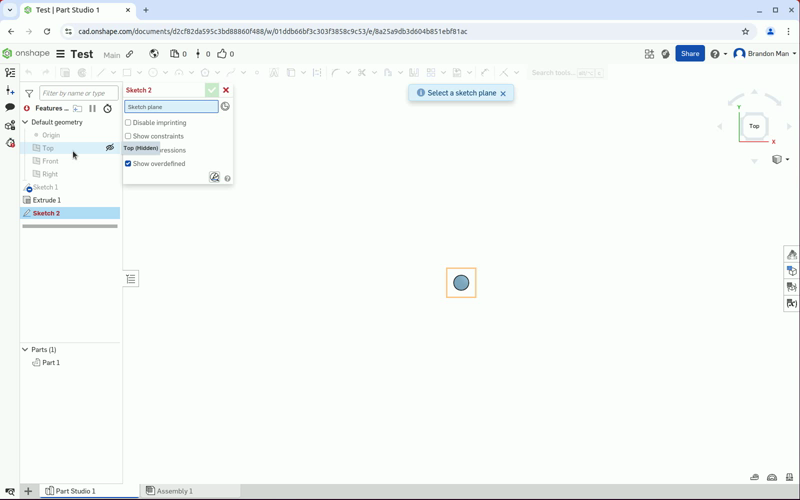
click(73, 150)
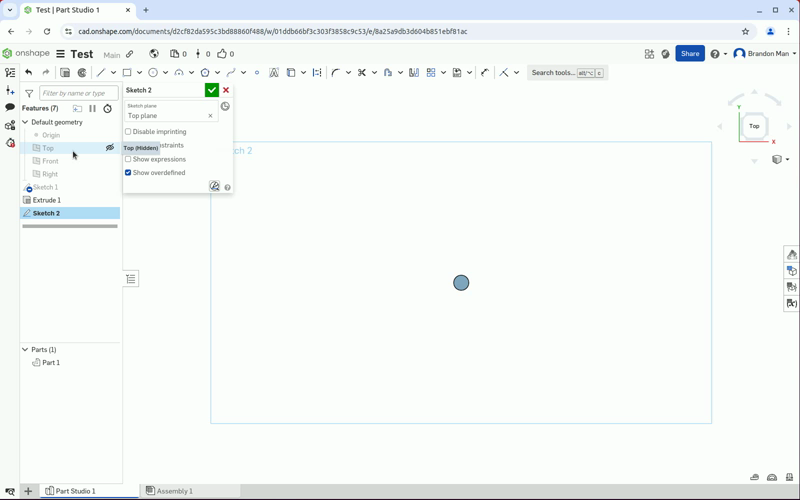
mouse_move(73, 352)
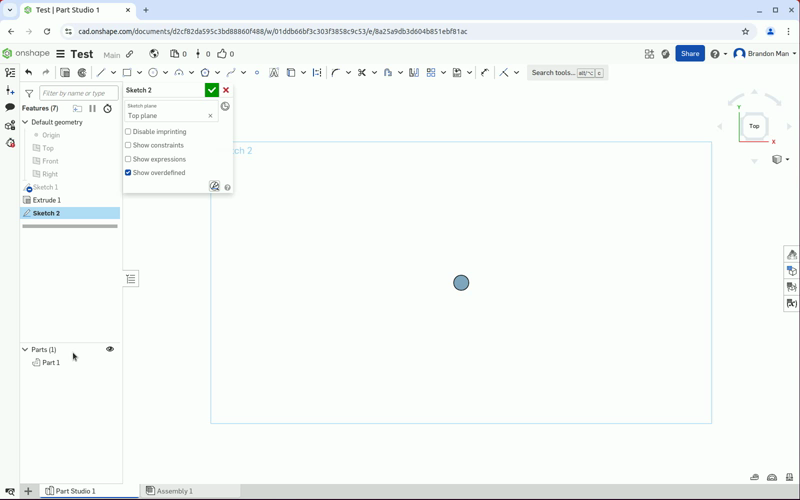
key(y)
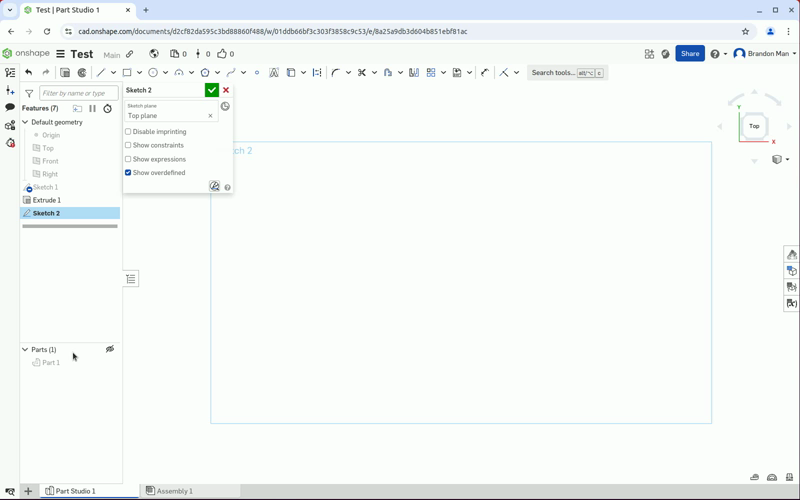
key(c)
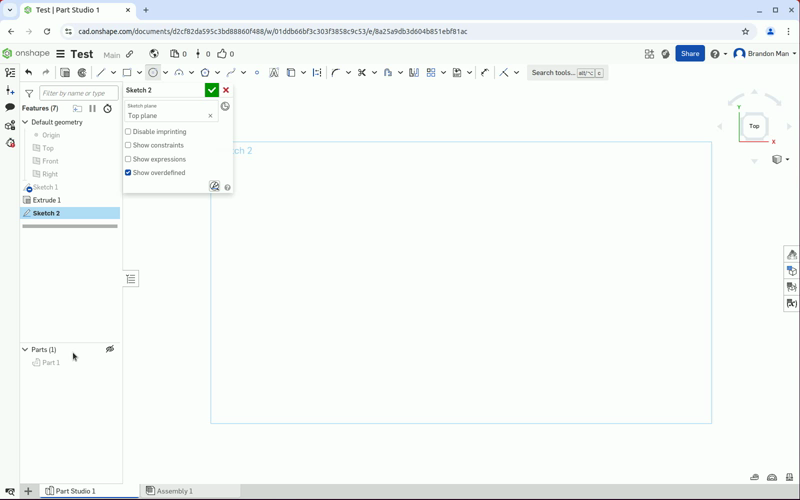
key_down(shift)
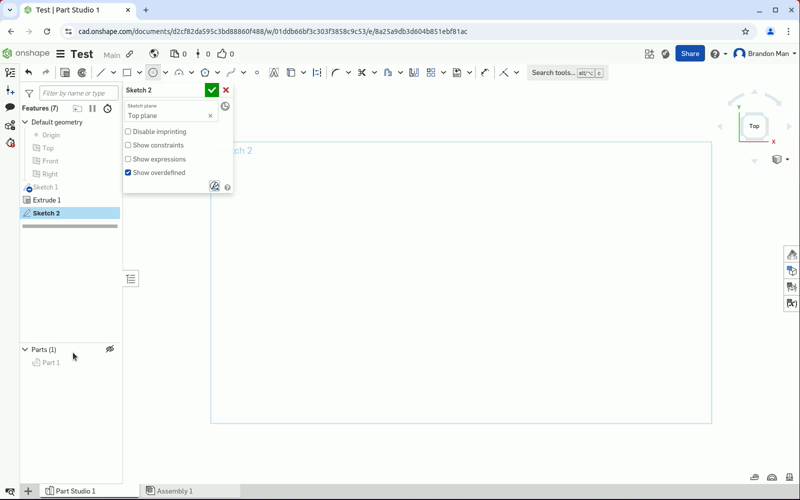
mouse_move(461, 282)
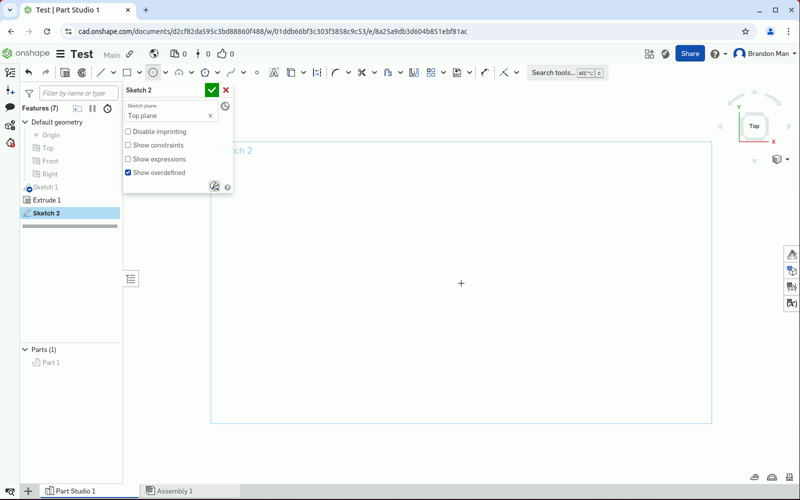
click(461, 282)
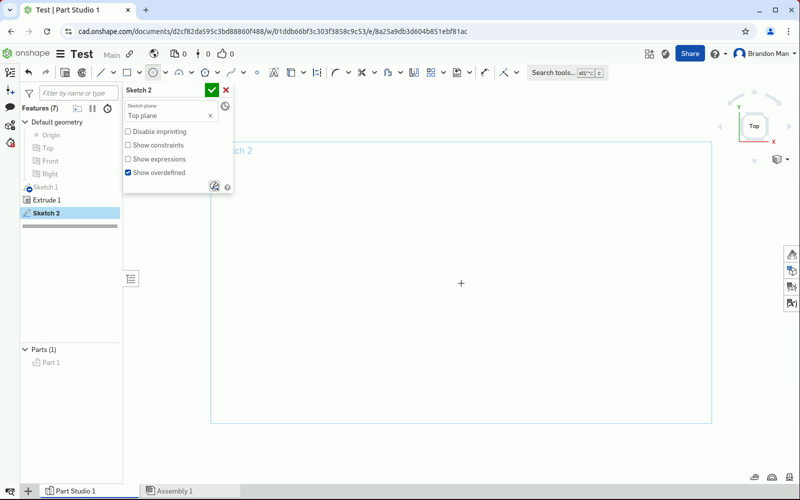
key_up(shift)
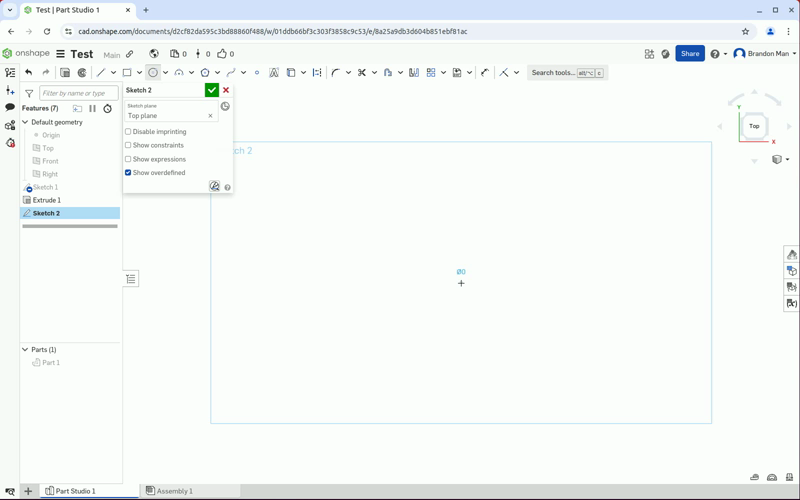
mouse_move(466, 282)
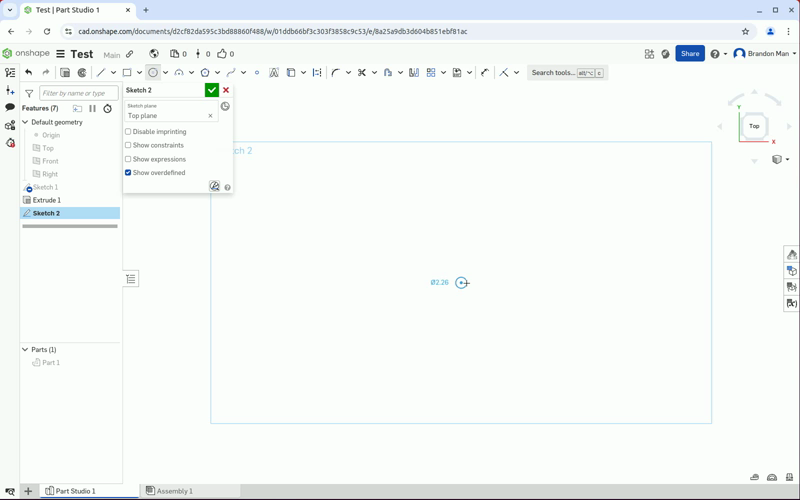
click(466, 282)
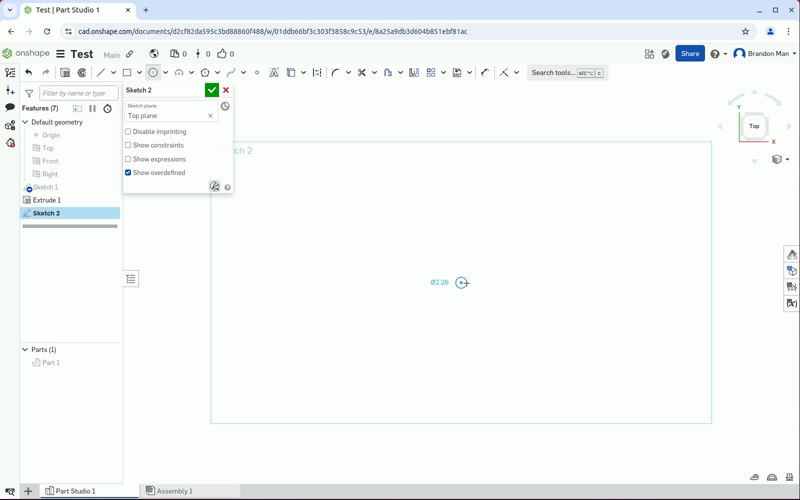
key(esc)
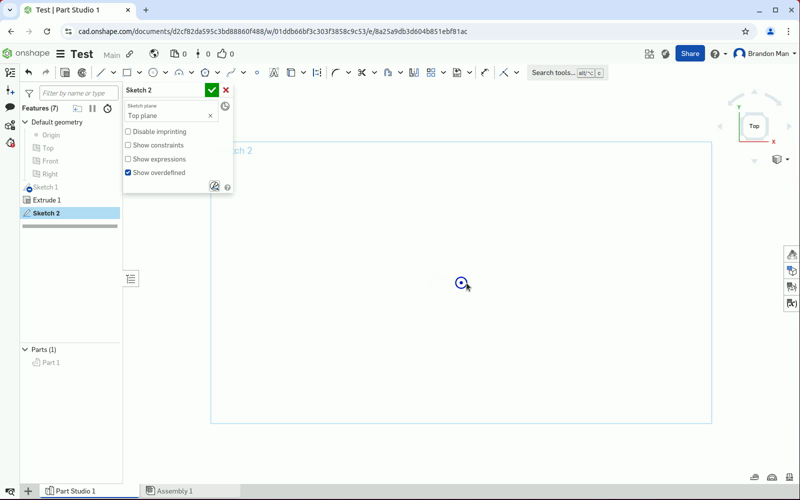
mouse_move(463, 286)
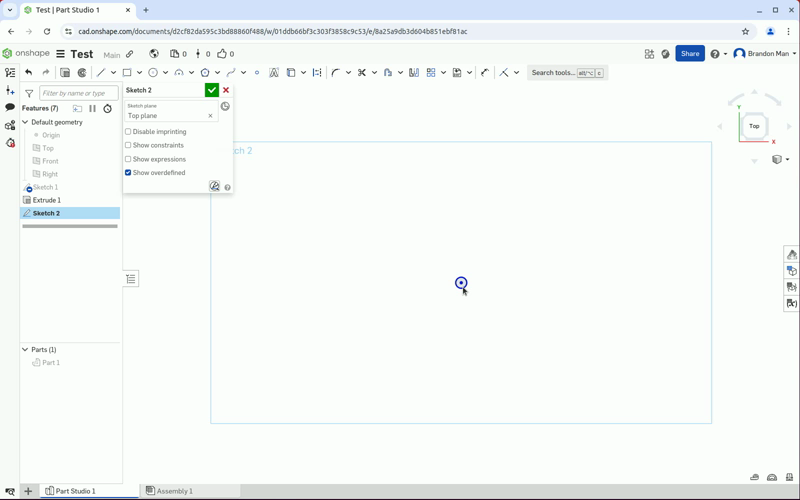
scroll(6)
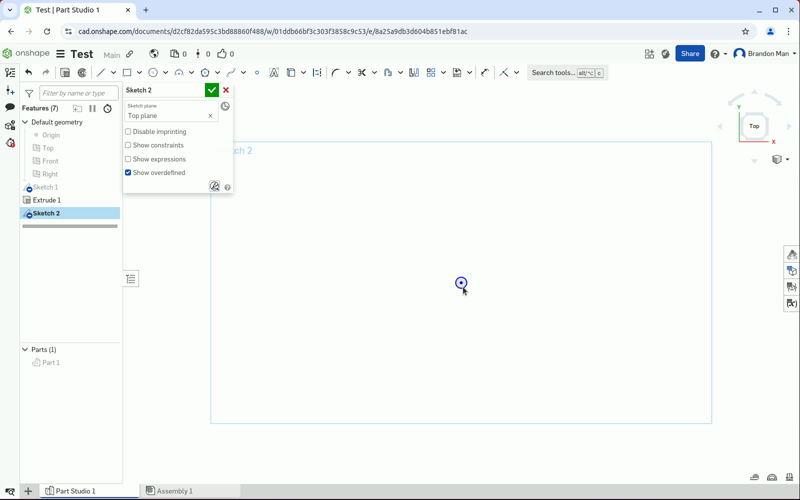
scroll(6)
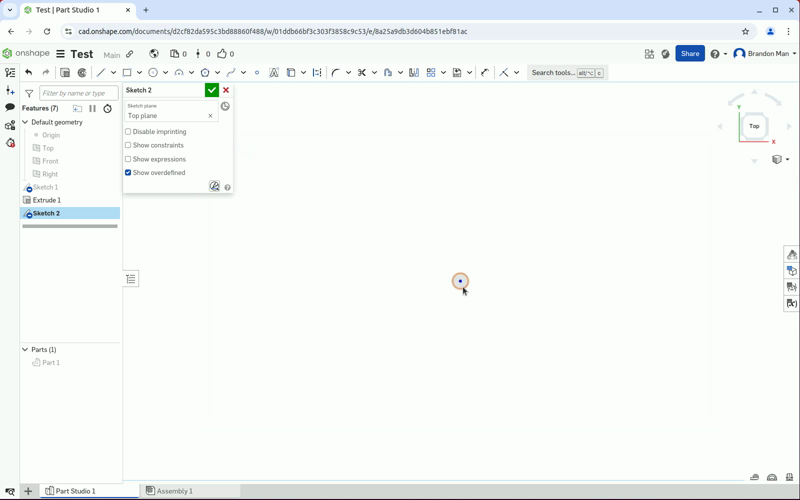
scroll(6)
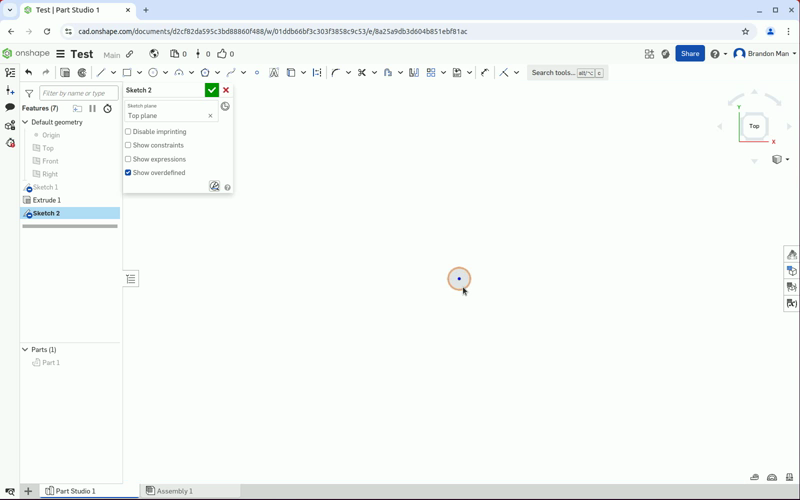
scroll(6)
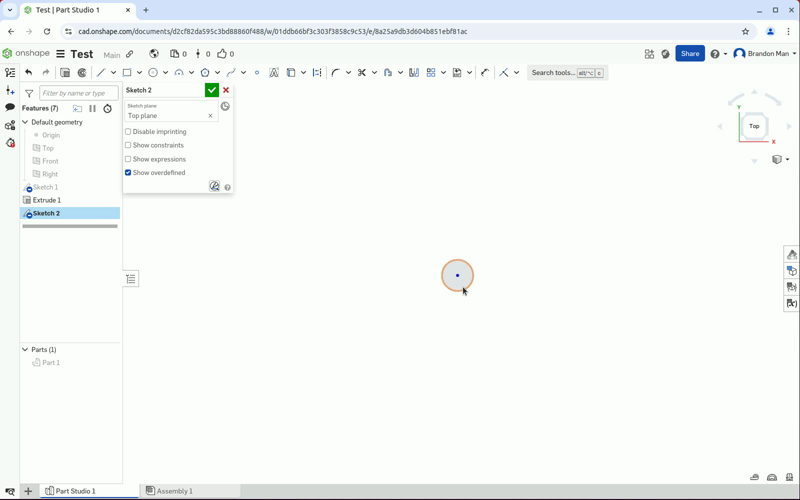
scroll(6)
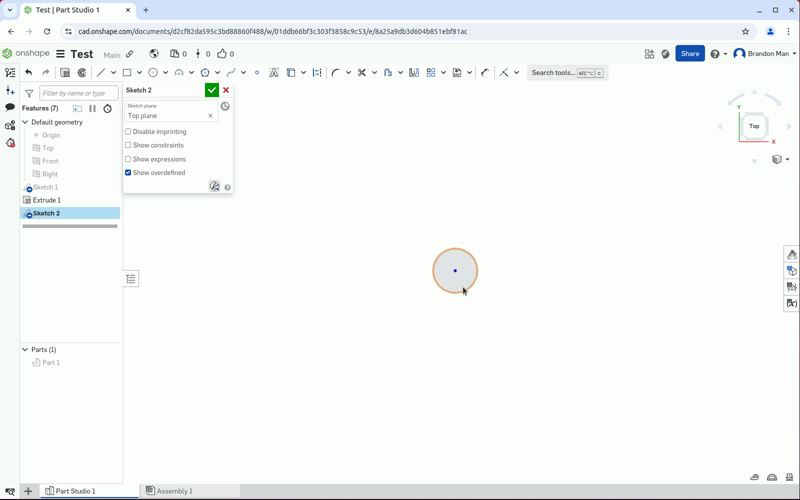
scroll(6)
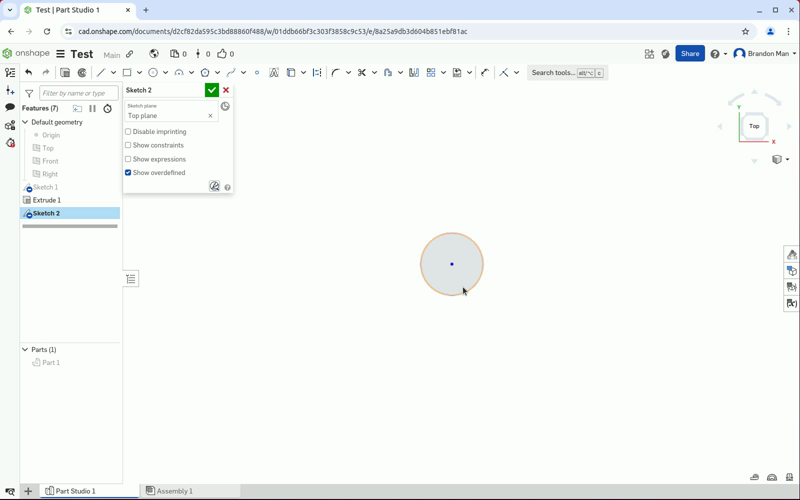
scroll(6)
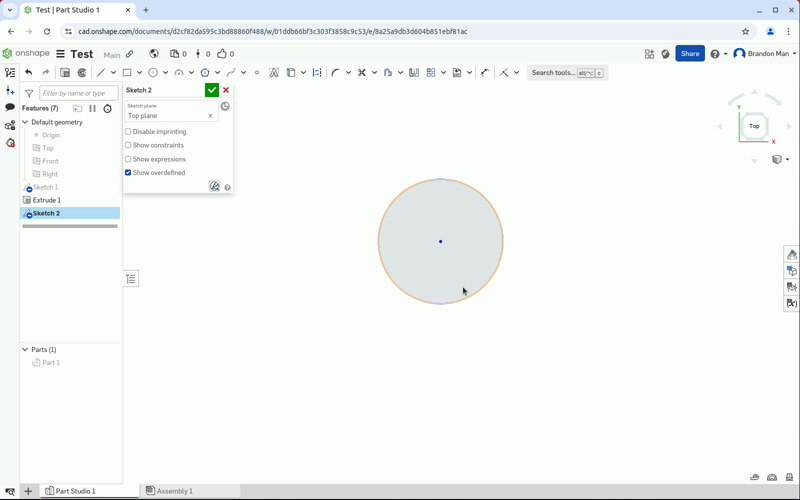
click(463, 286)
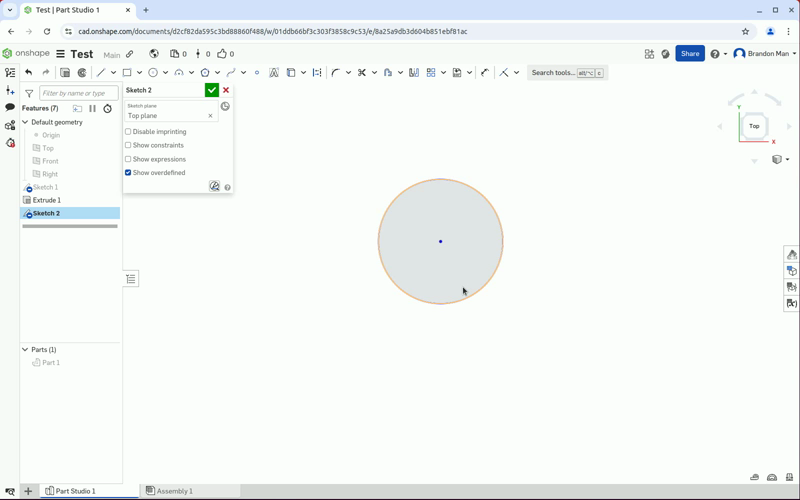
scroll(-6)
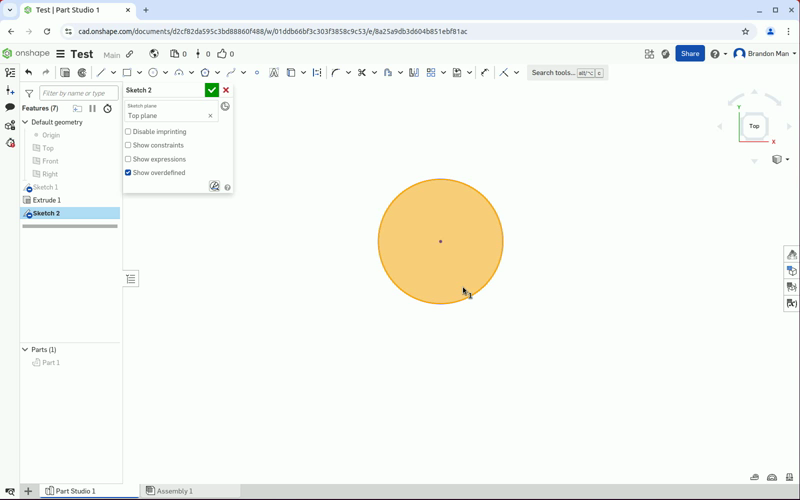
scroll(-6)
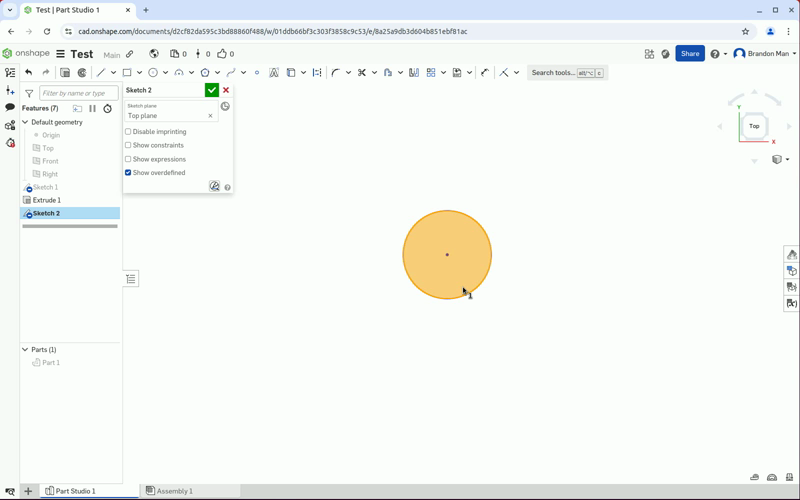
scroll(-6)
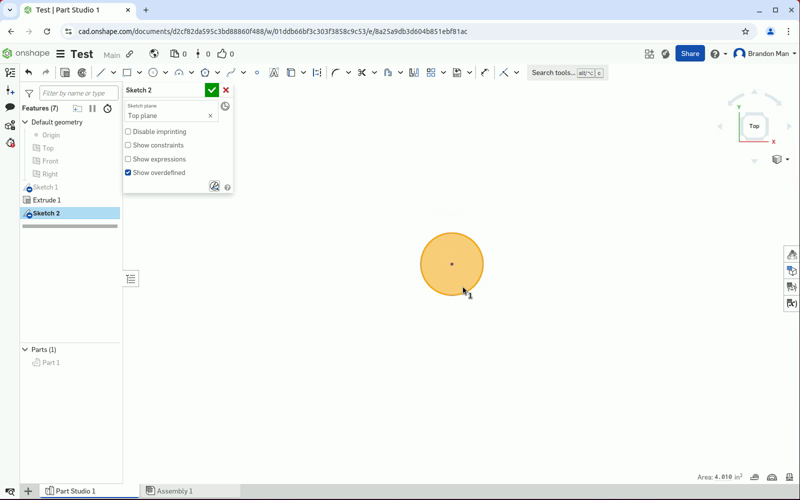
scroll(-6)
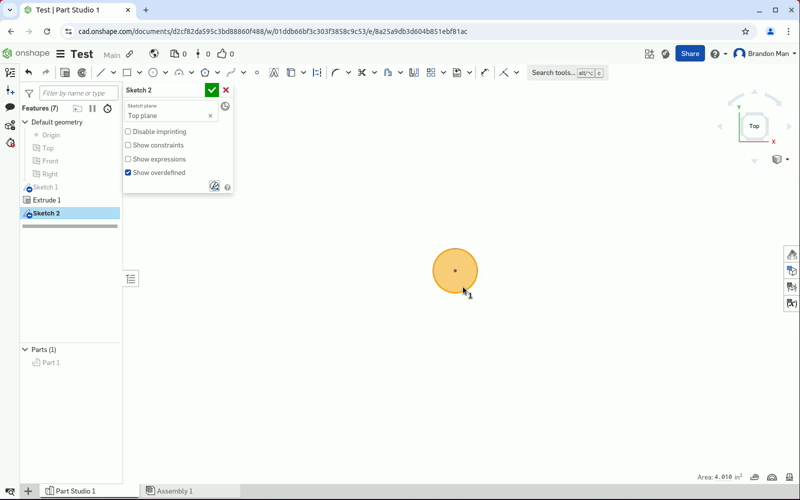
scroll(-6)
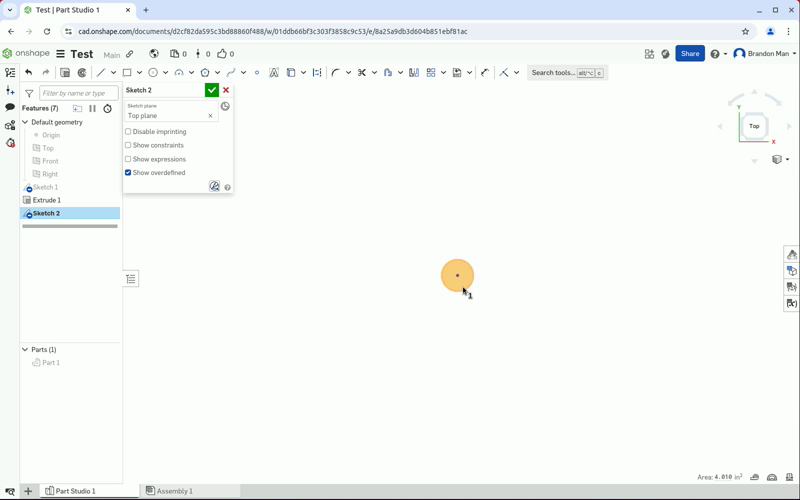
scroll(-6)
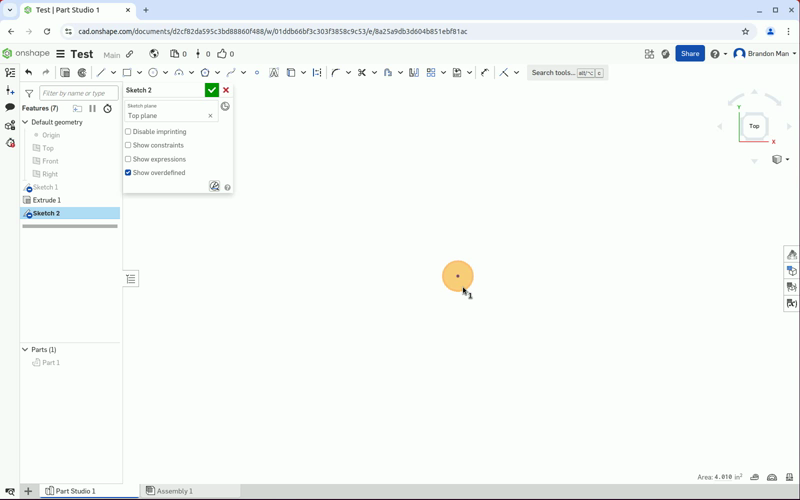
scroll(-6)
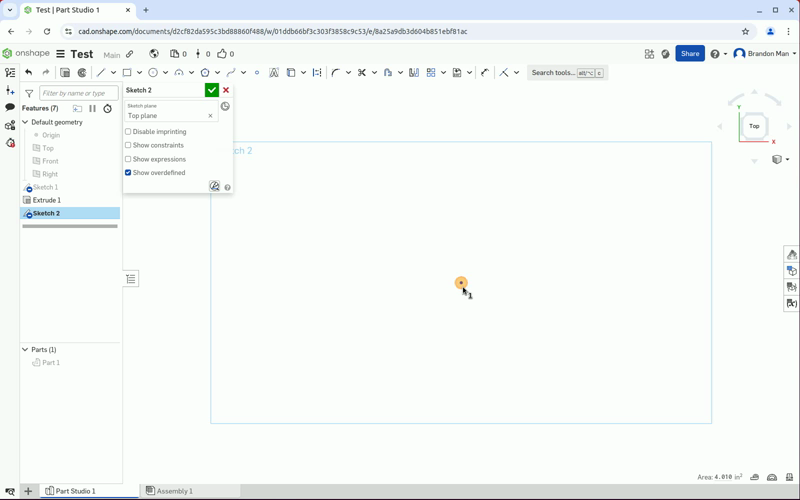
mouse_move(73, 352)
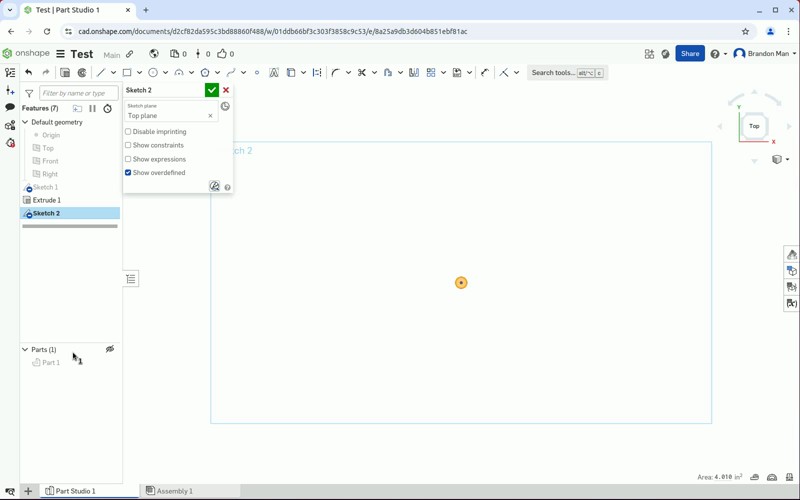
key(shift+y)
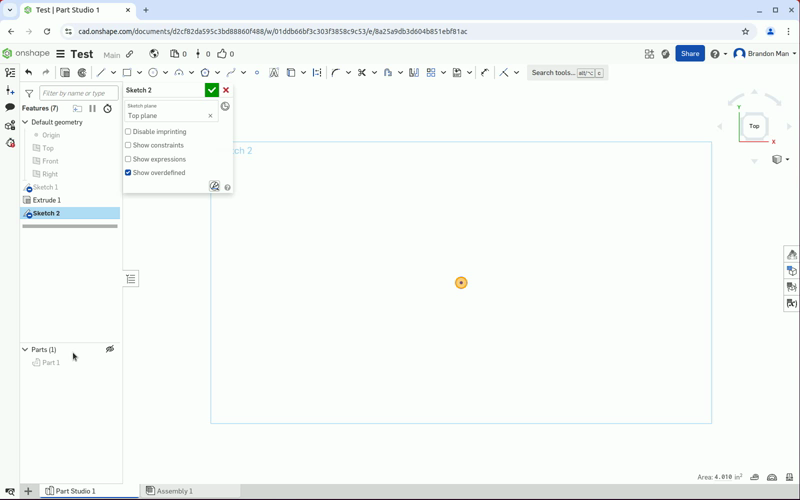
key(shift+e)
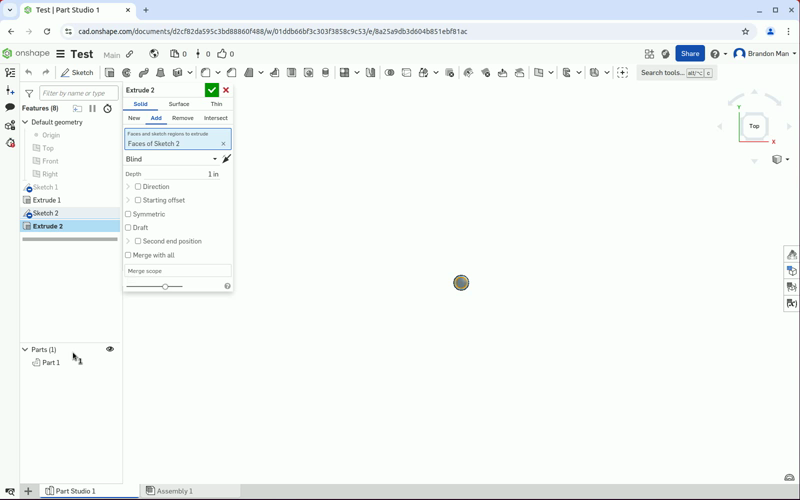
mouse_move(143, 106)
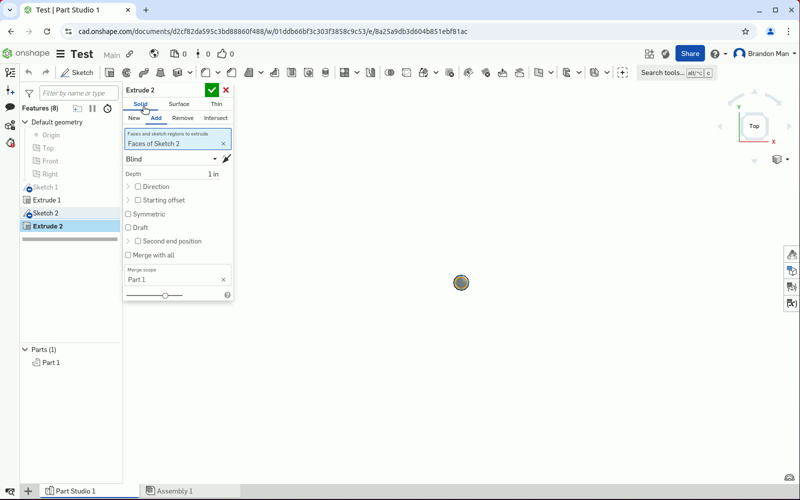
click(143, 106)
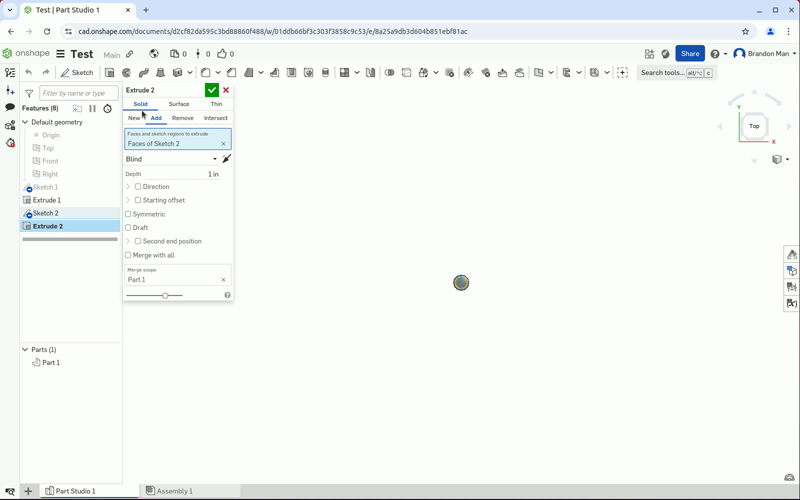
mouse_move(137, 120)
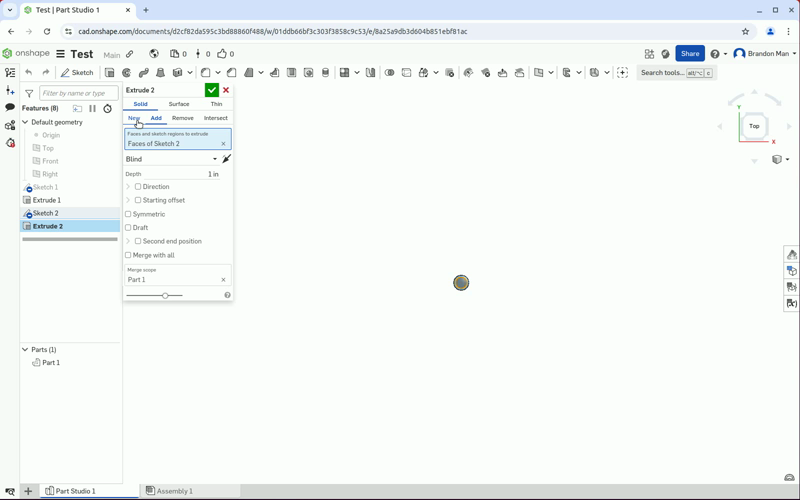
click(137, 120)
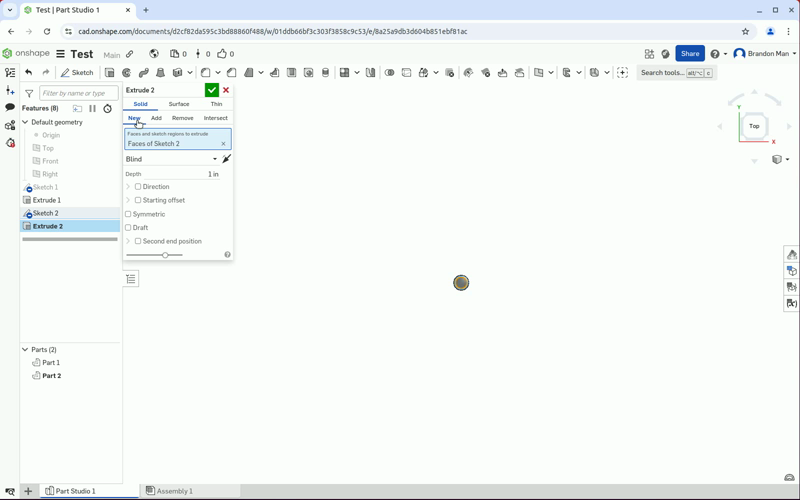
key(tab, 4)
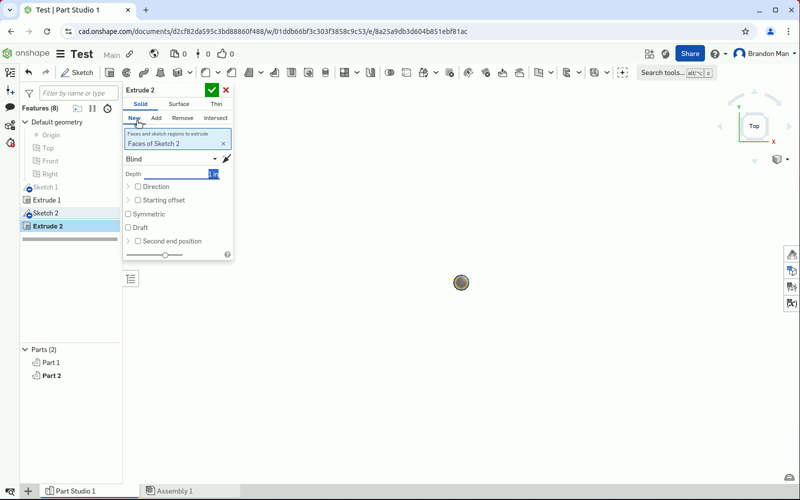
text(19.257)
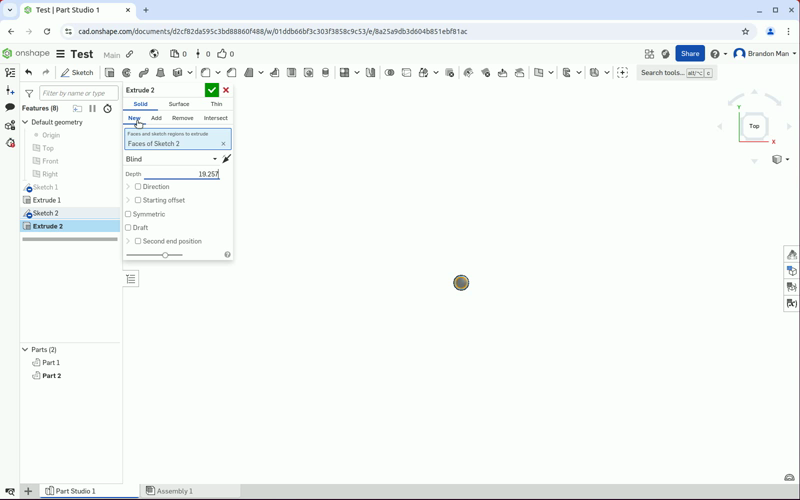
key(enter)
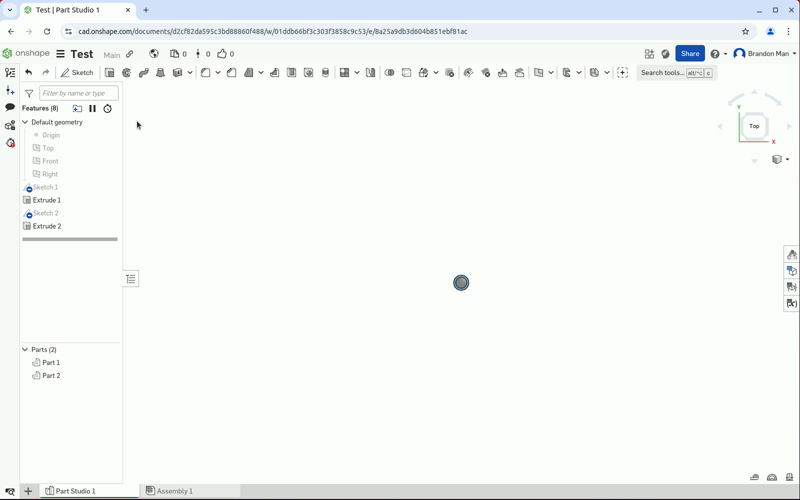
key(shift+h)
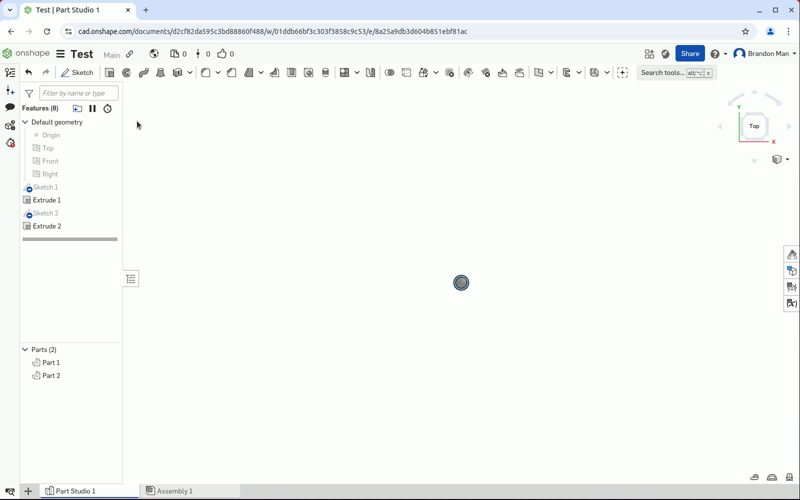
key(shift+h)
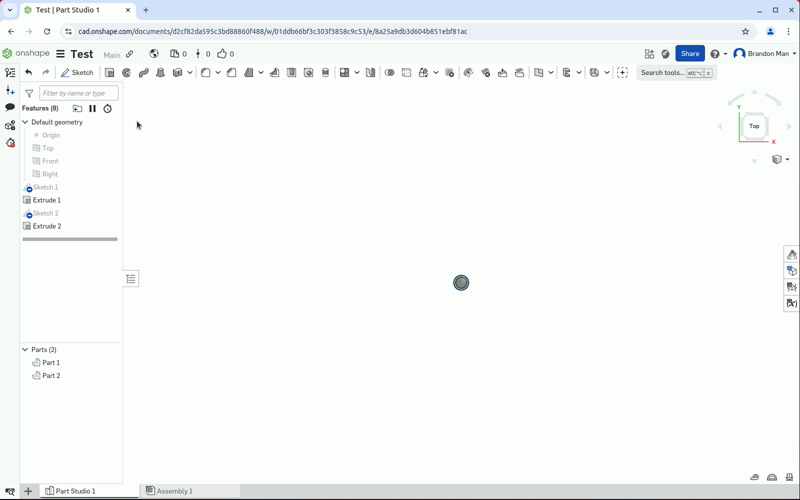
mouse_move(73, 189)
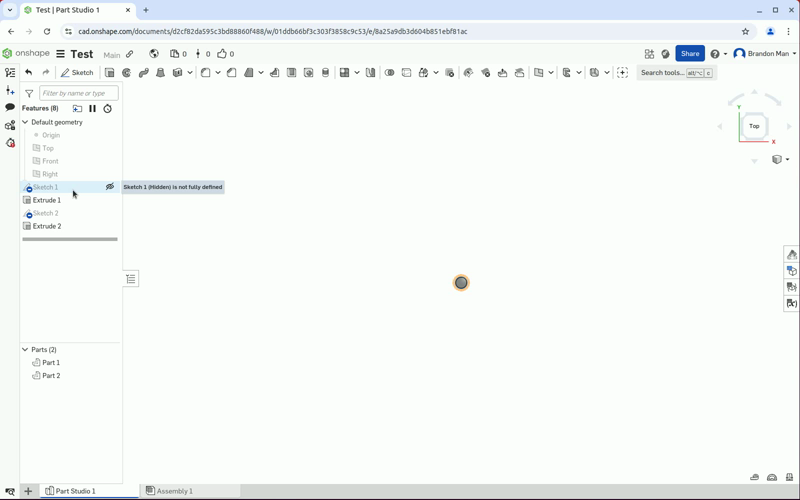
click(73, 189)
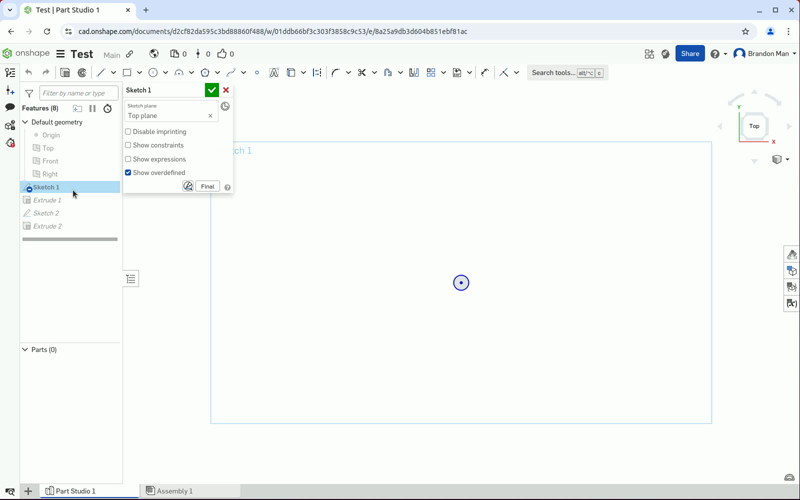
mouse_move(229, 92)
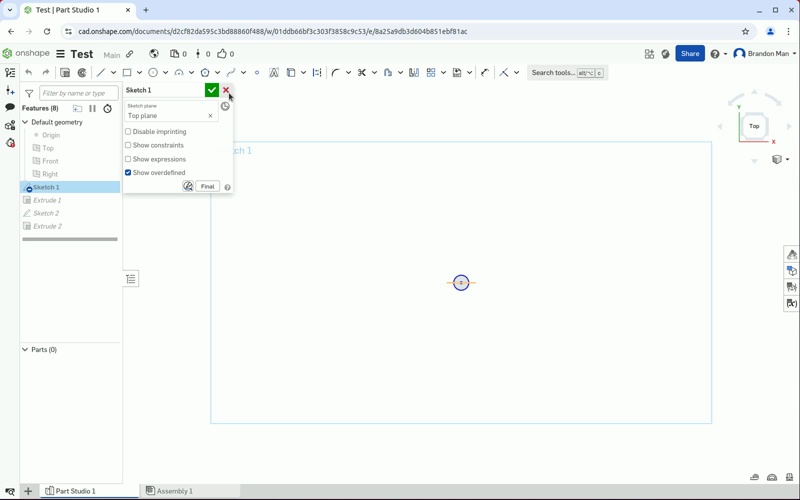
click(229, 92)
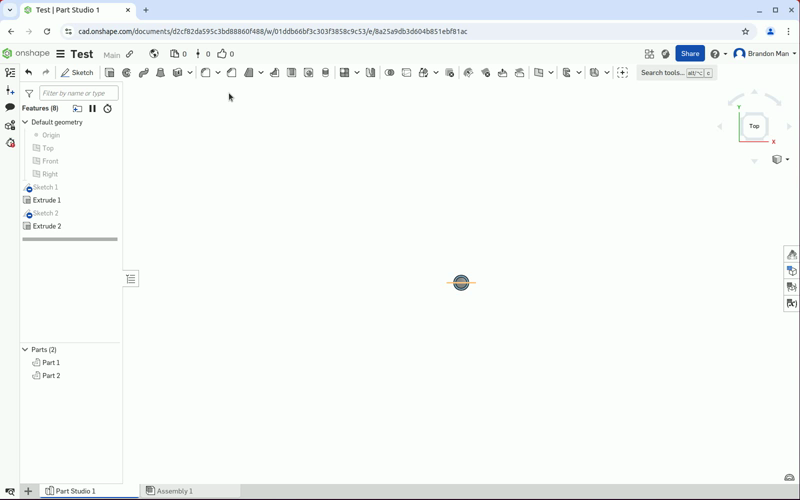
mouse_move(541, 75)
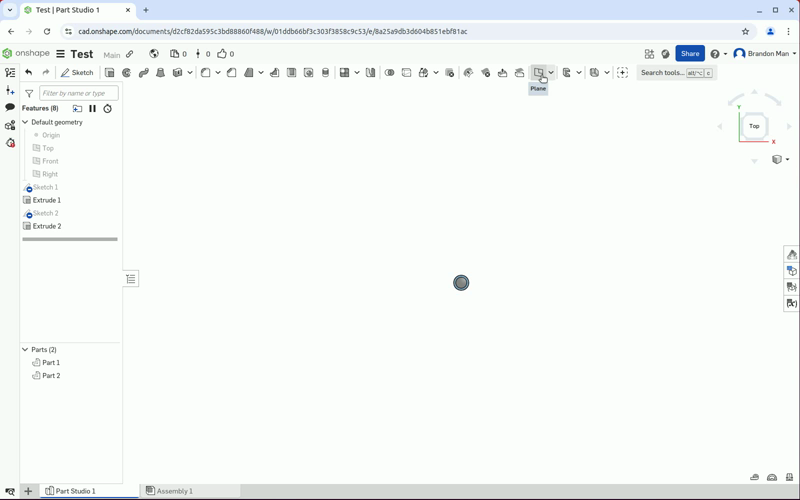
click(541, 75)
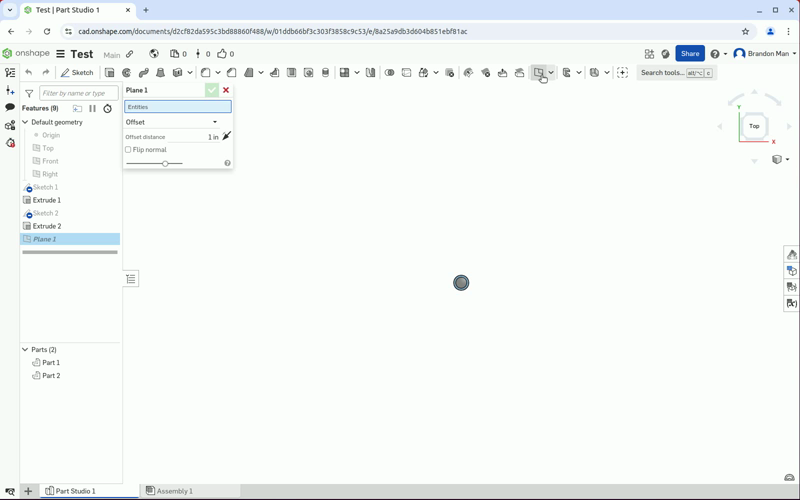
mouse_move(73, 150)
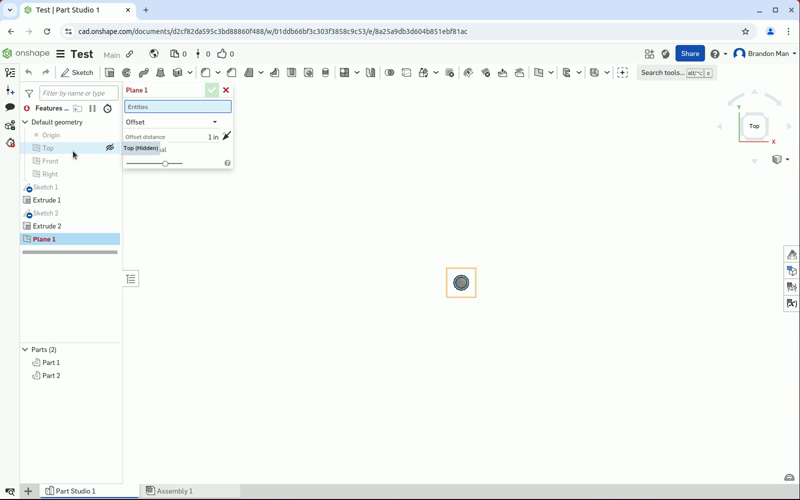
click(73, 150)
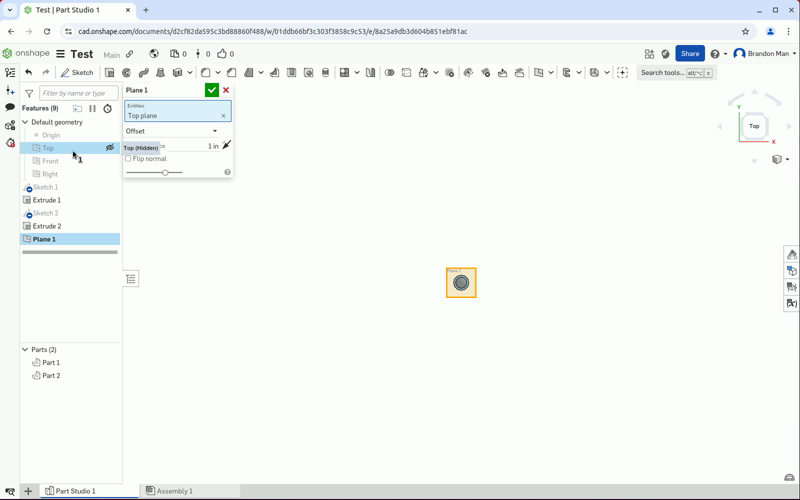
key(tab, 2)
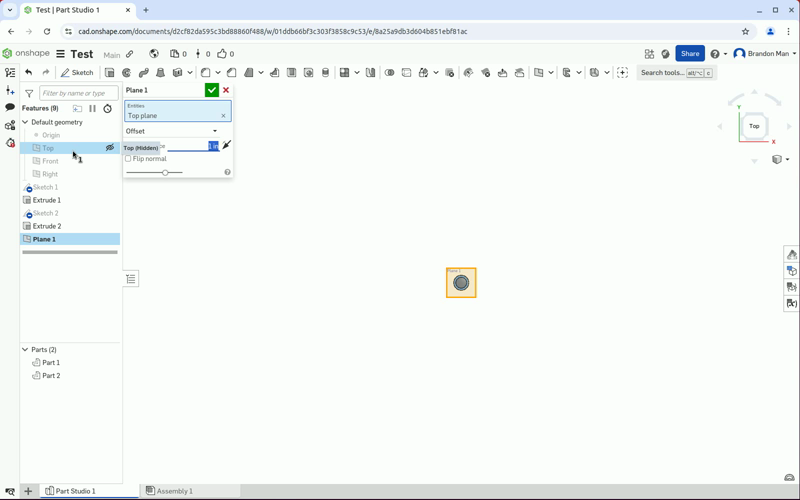
text(19.257)
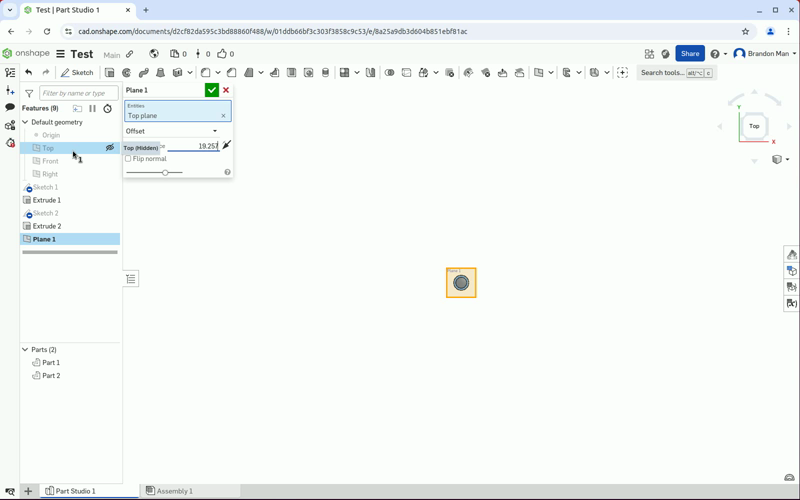
key(enter, 2)
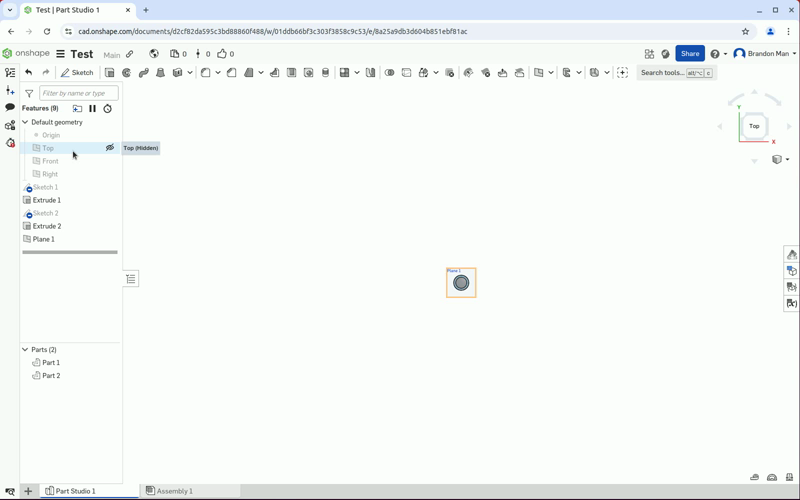
key(shift+s)
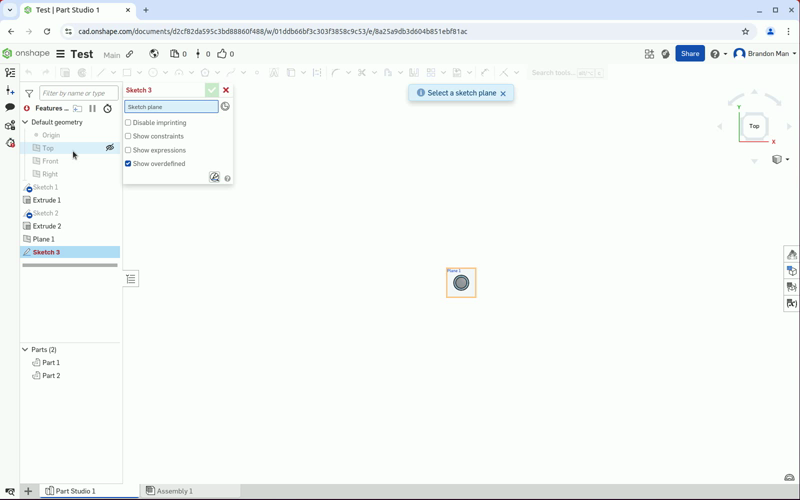
mouse_move(73, 241)
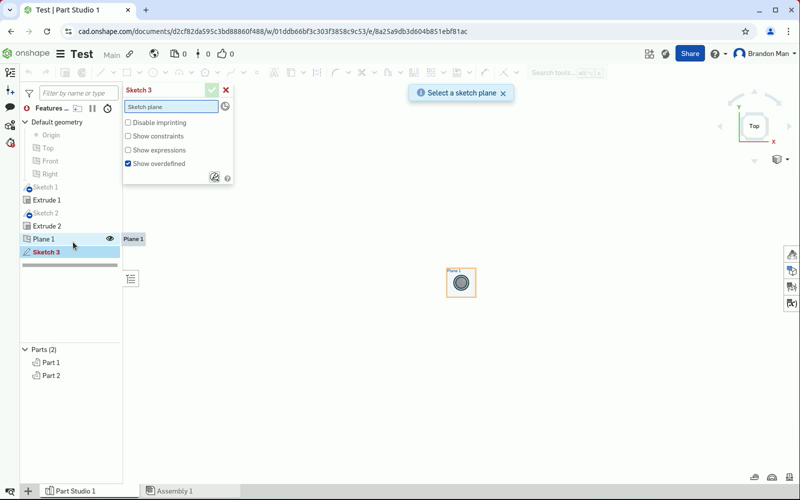
click(73, 241)
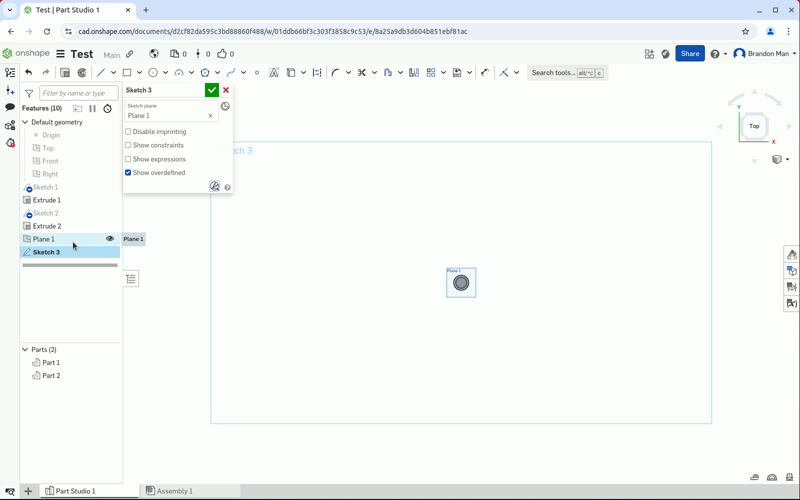
mouse_move(73, 352)
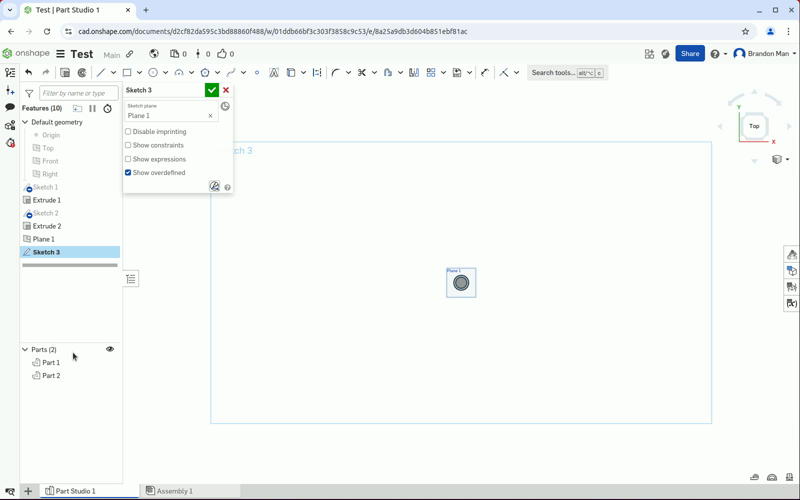
key(y)
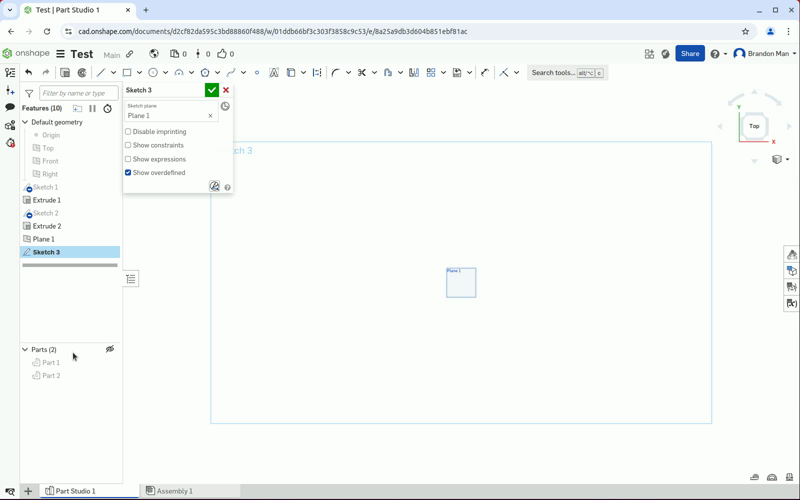
key(l)
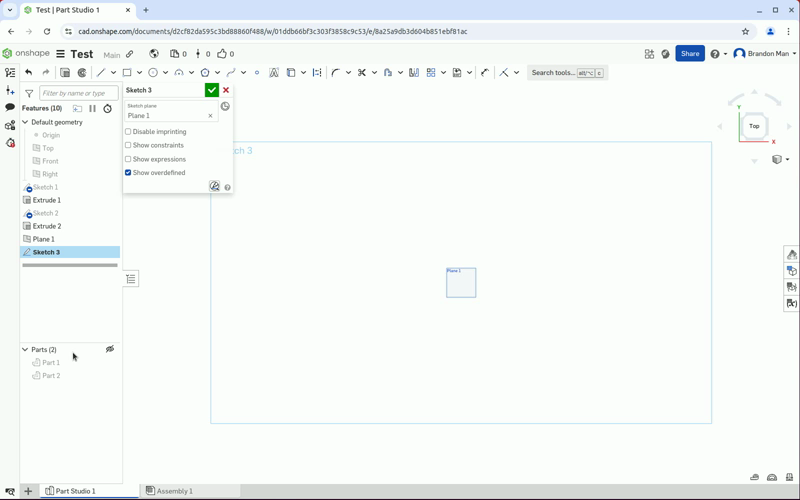
key_down(shift)
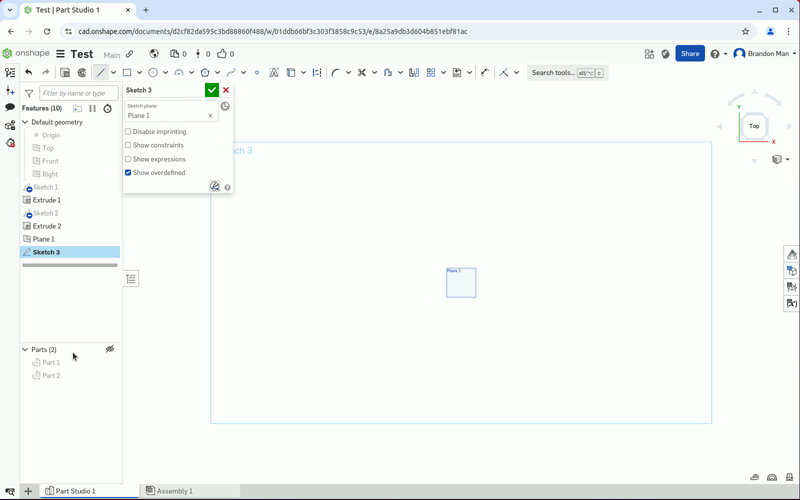
mouse_move(458, 285)
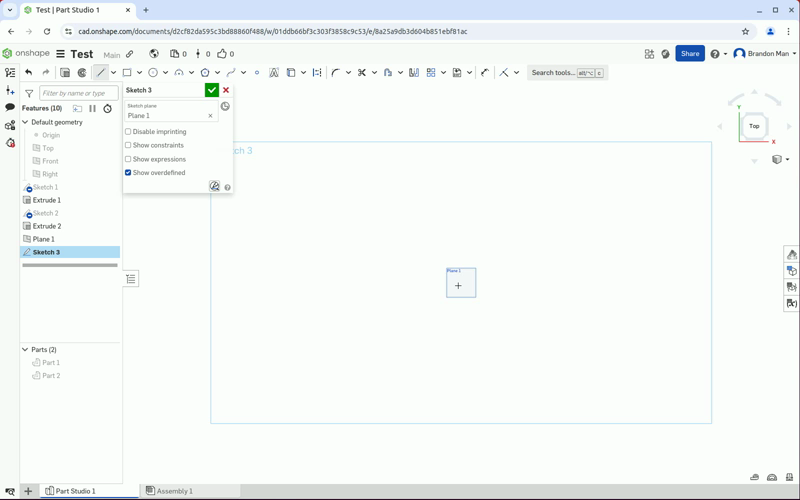
click(458, 285)
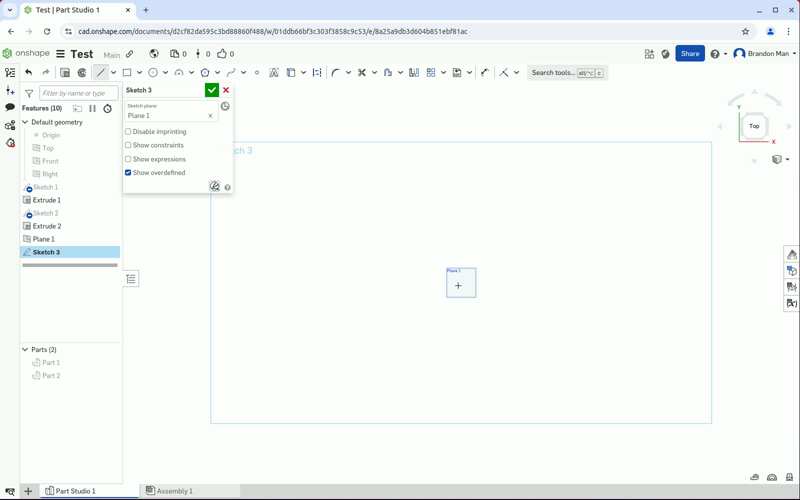
key_up(shift)
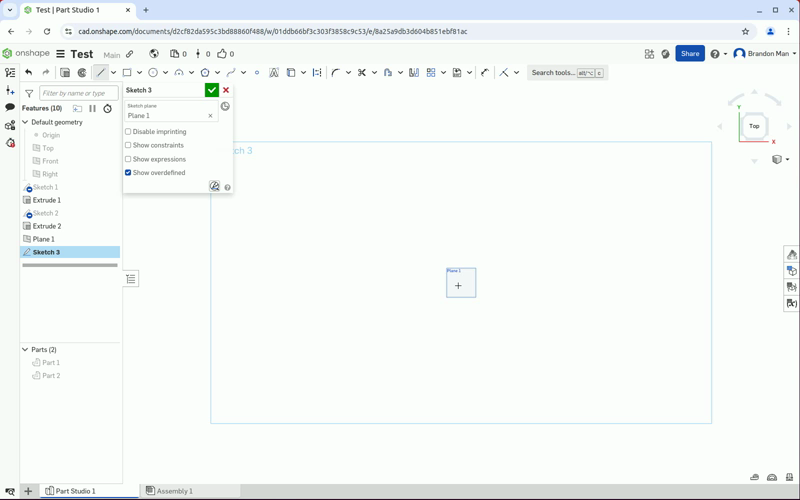
key_down(shift)
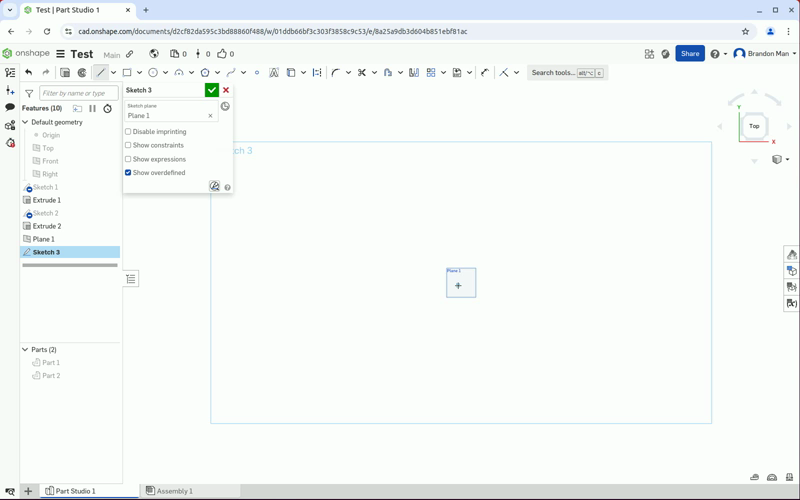
mouse_move(488, 285)
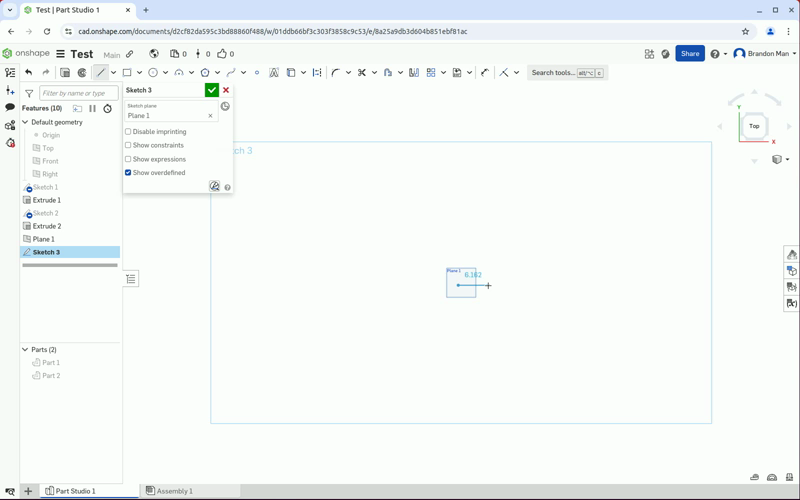
mouse_move(462, 285)
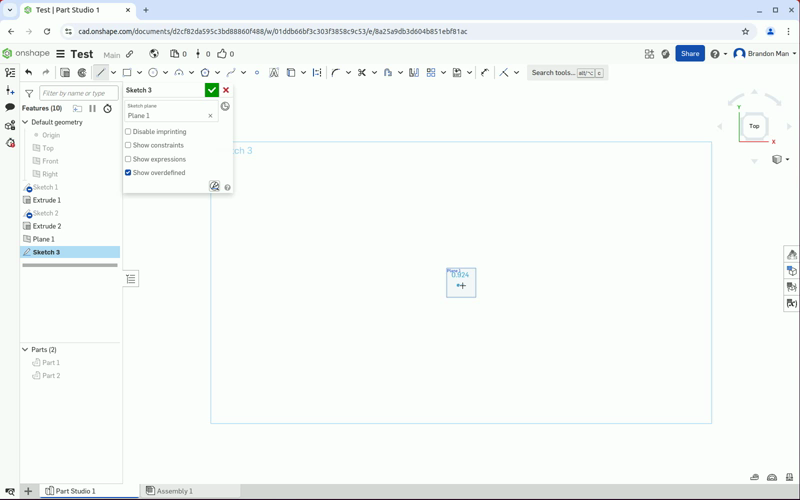
scroll(6)
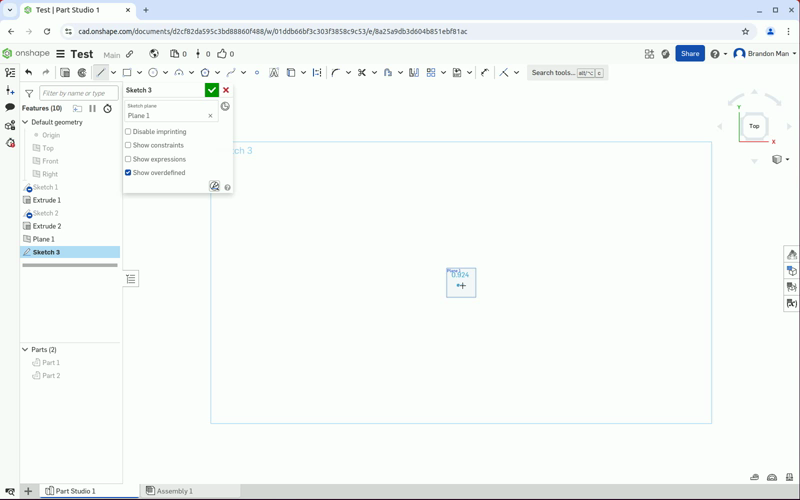
scroll(6)
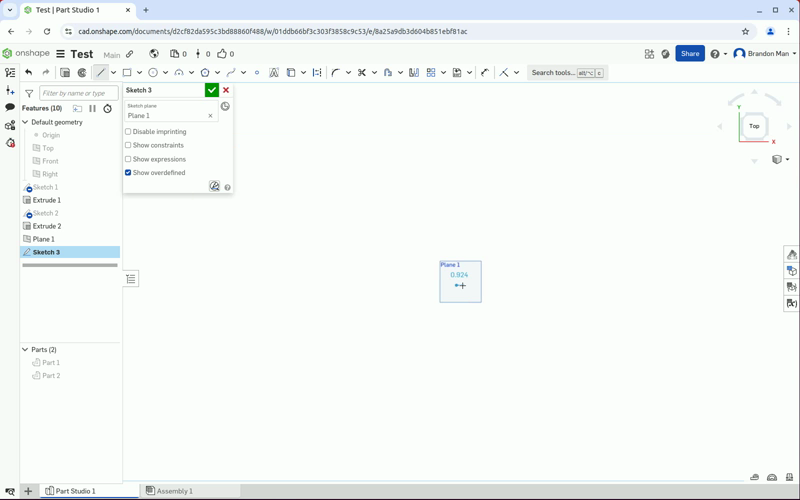
scroll(6)
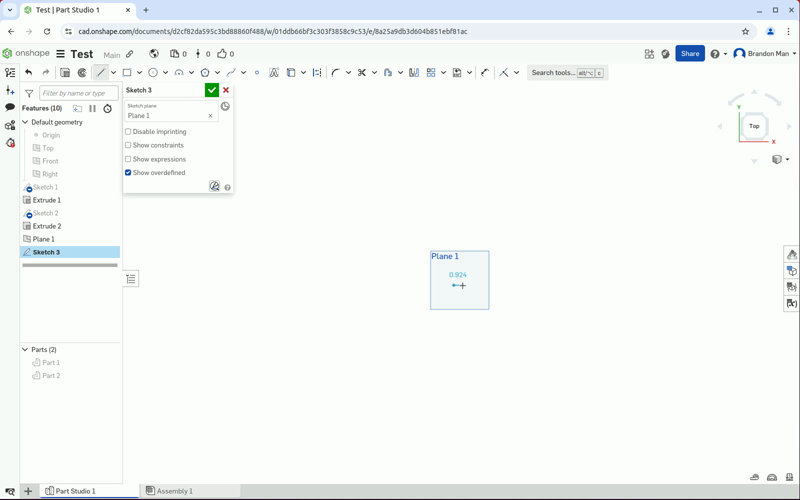
scroll(6)
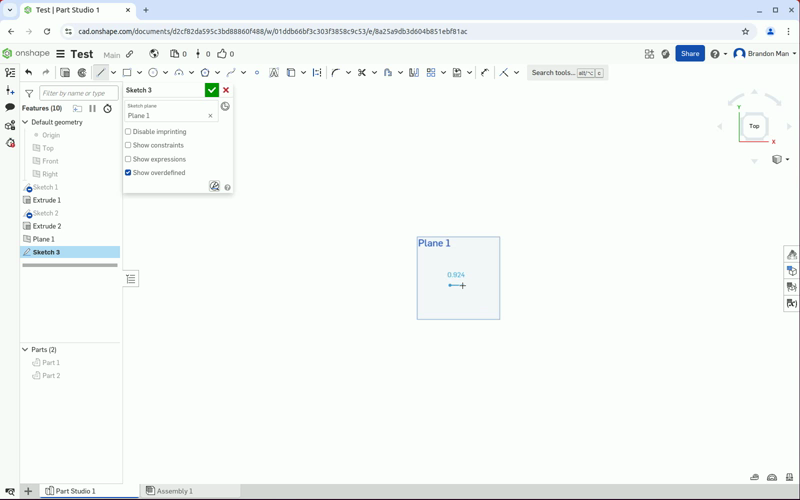
scroll(6)
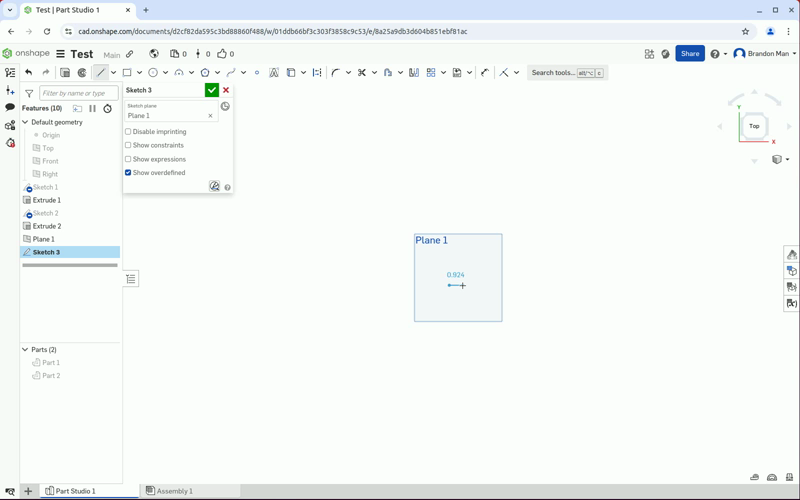
scroll(6)
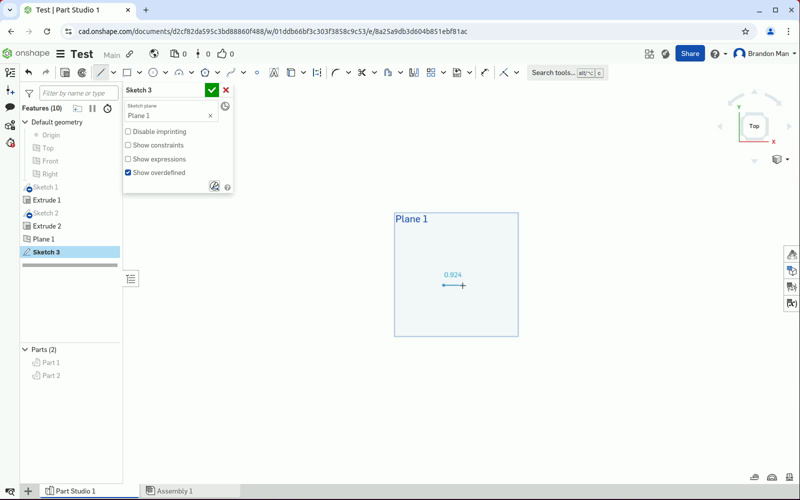
scroll(6)
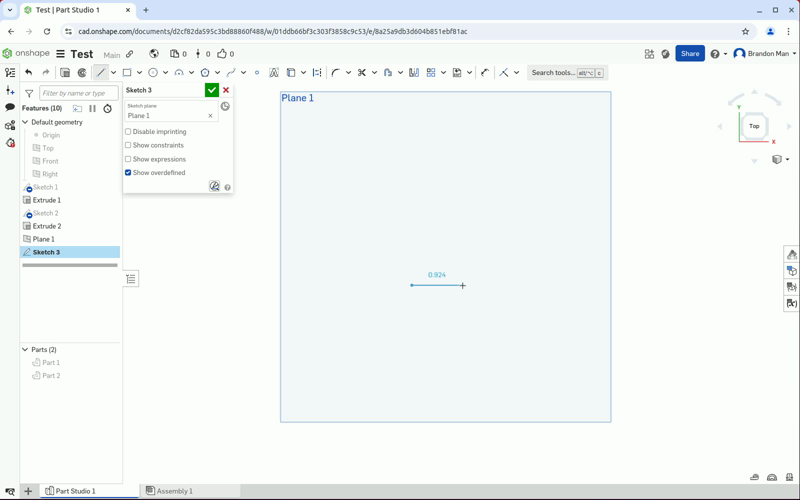
click(462, 285)
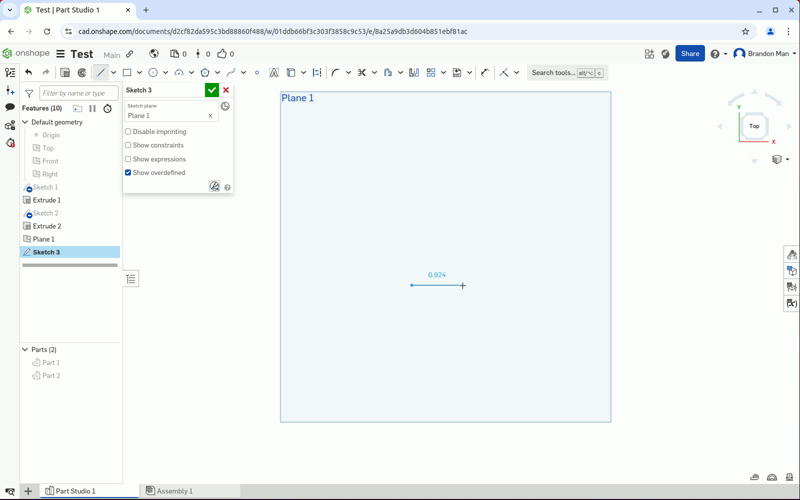
scroll(-6)
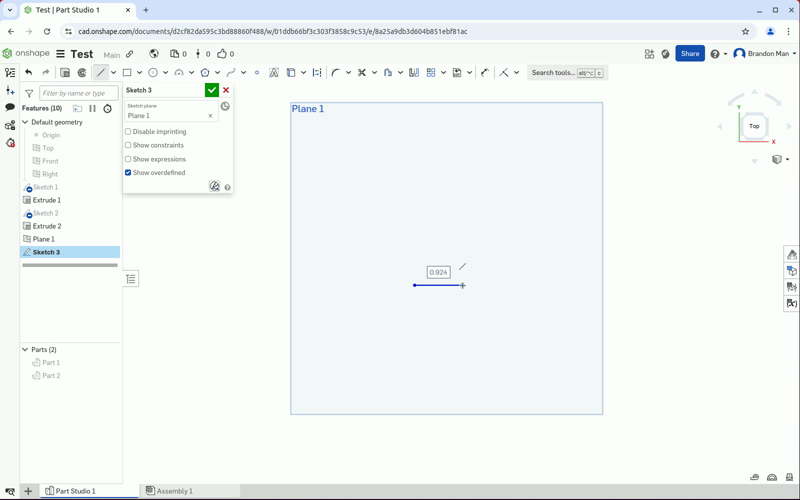
scroll(-6)
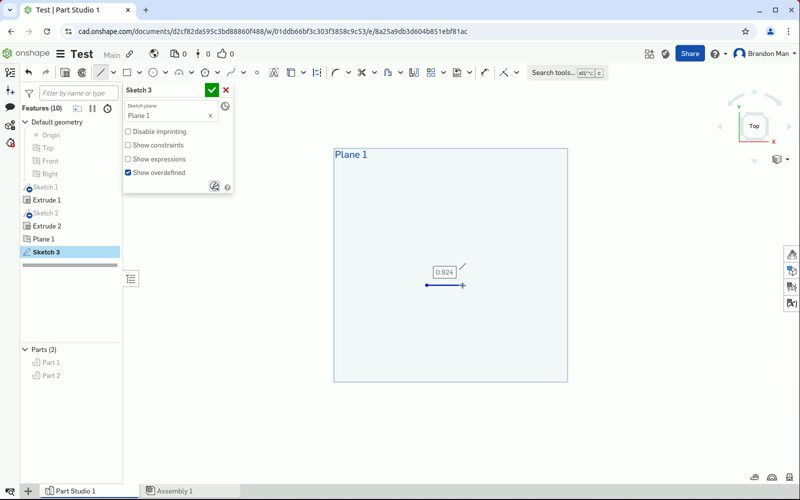
scroll(-6)
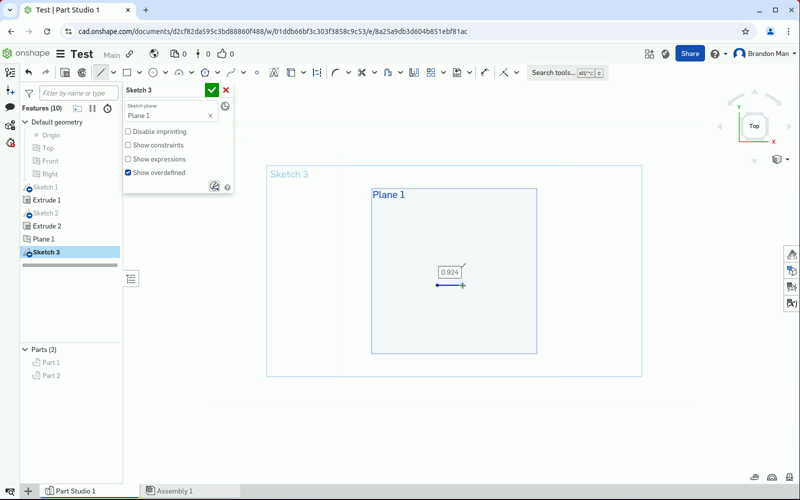
scroll(-6)
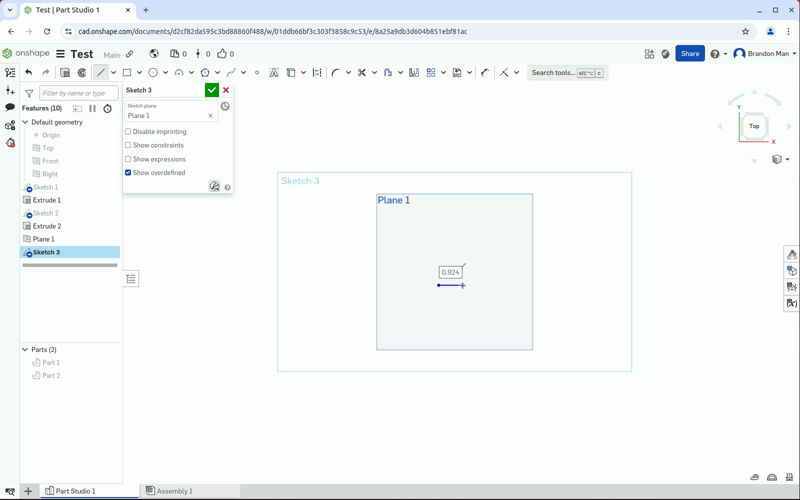
scroll(-6)
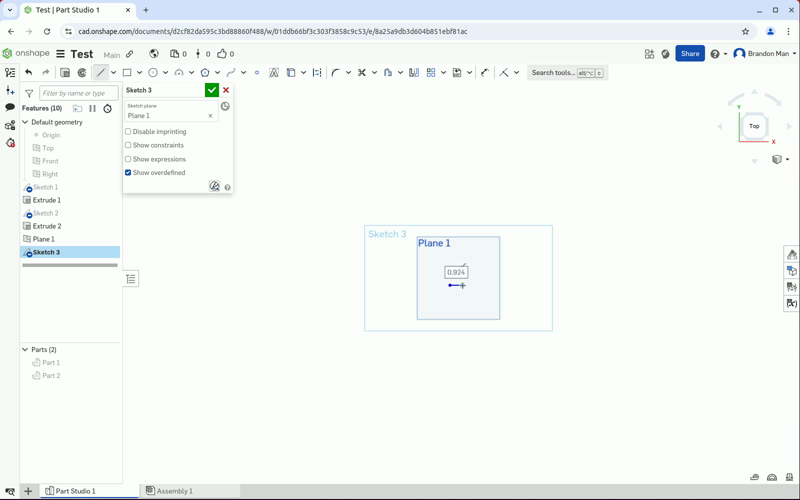
scroll(-6)
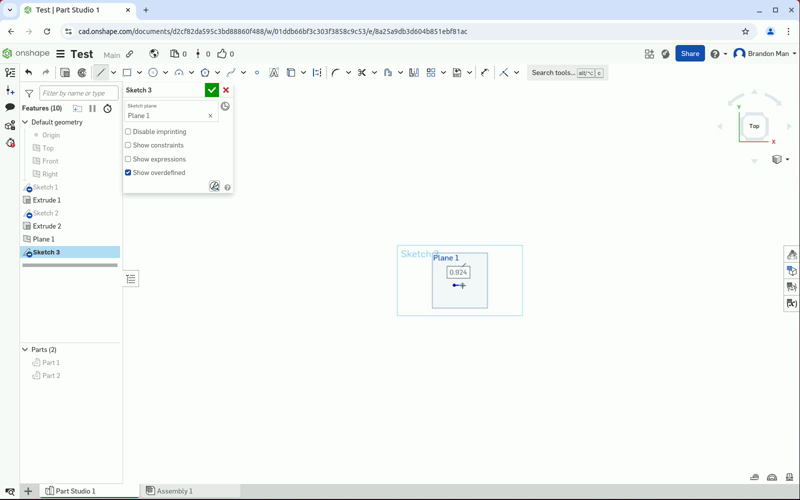
scroll(-6)
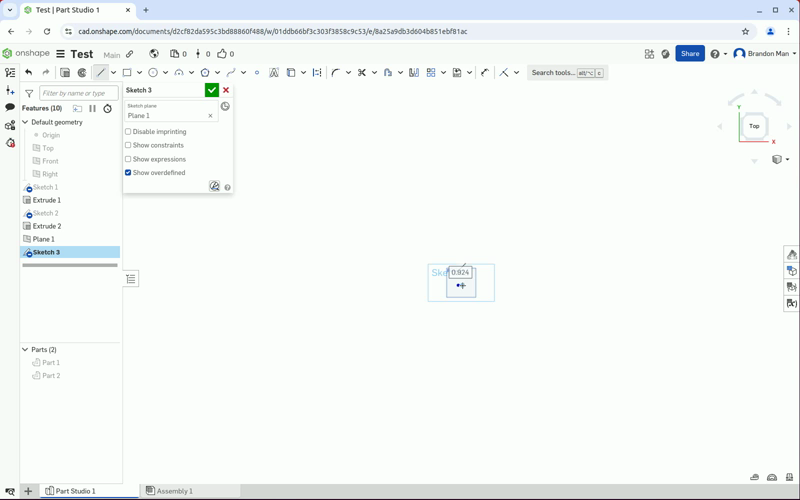
key_up(shift)
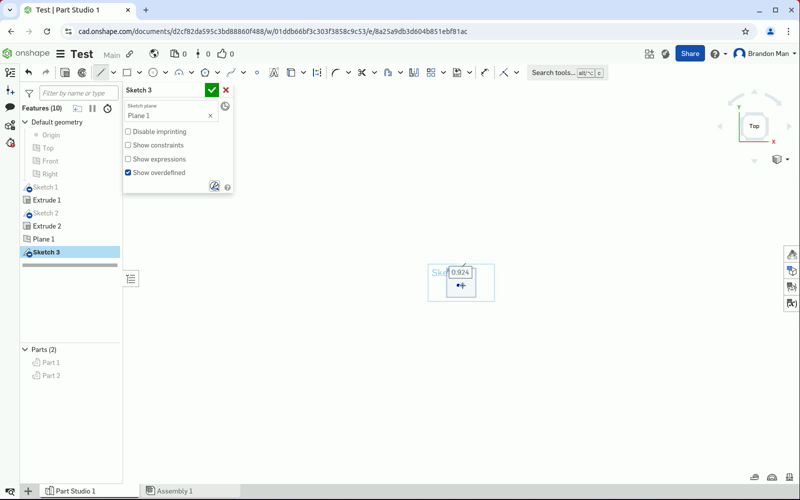
key_down(shift)
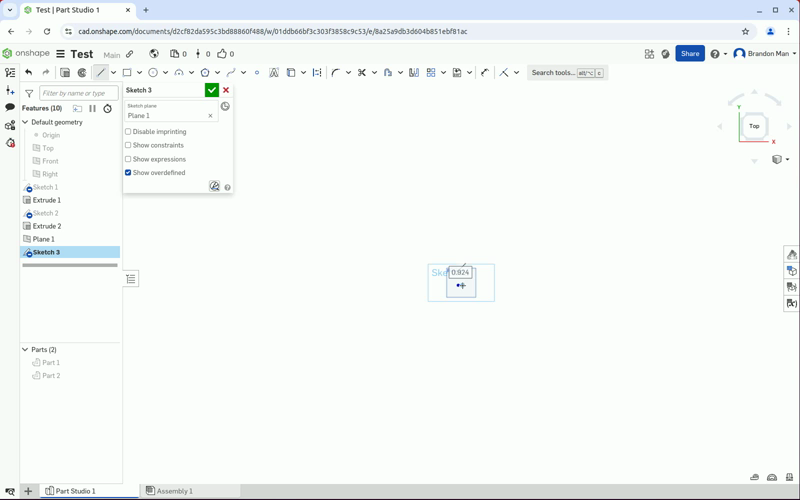
mouse_move(492, 285)
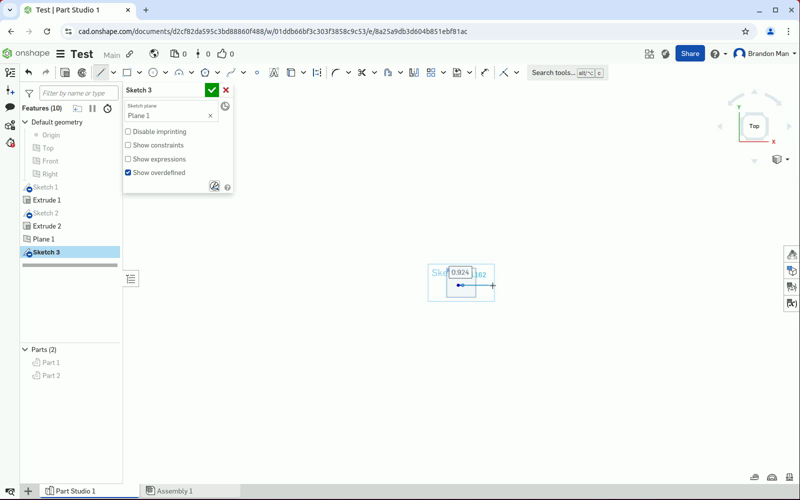
mouse_move(462, 280)
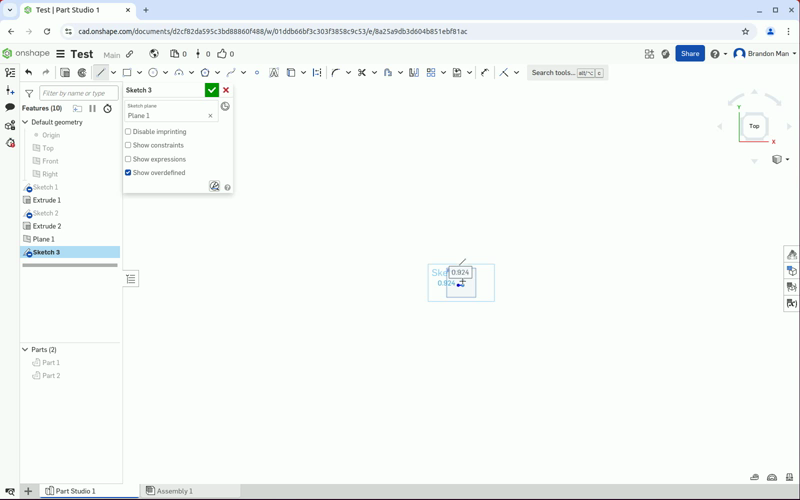
scroll(6)
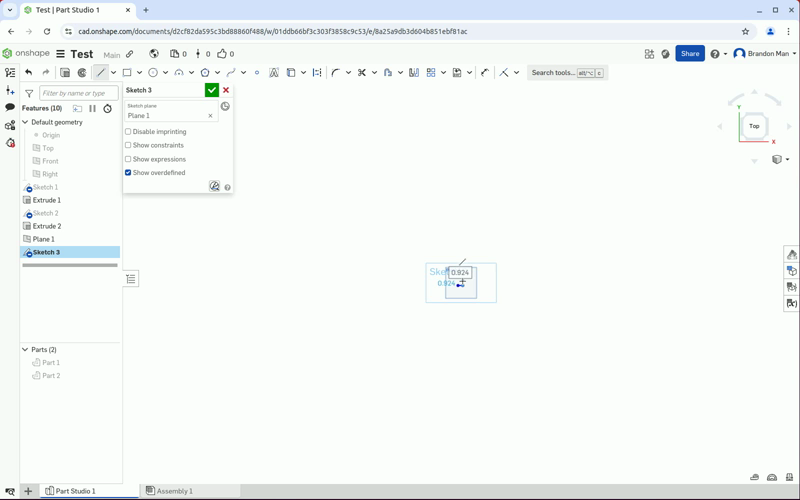
scroll(6)
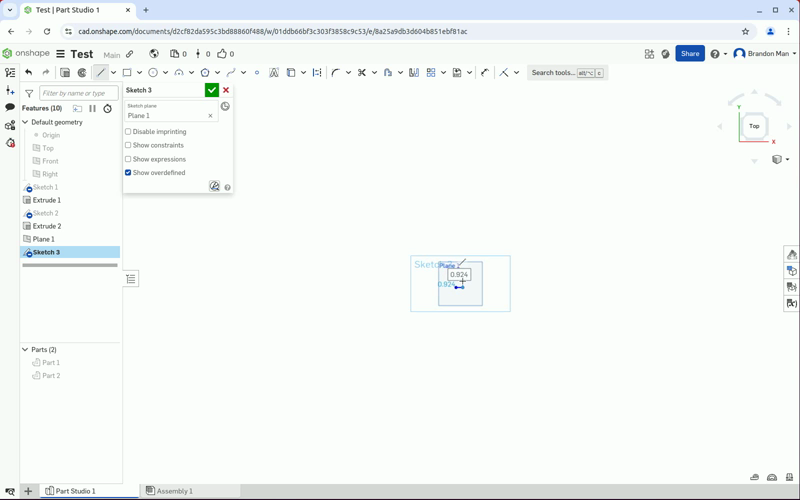
scroll(6)
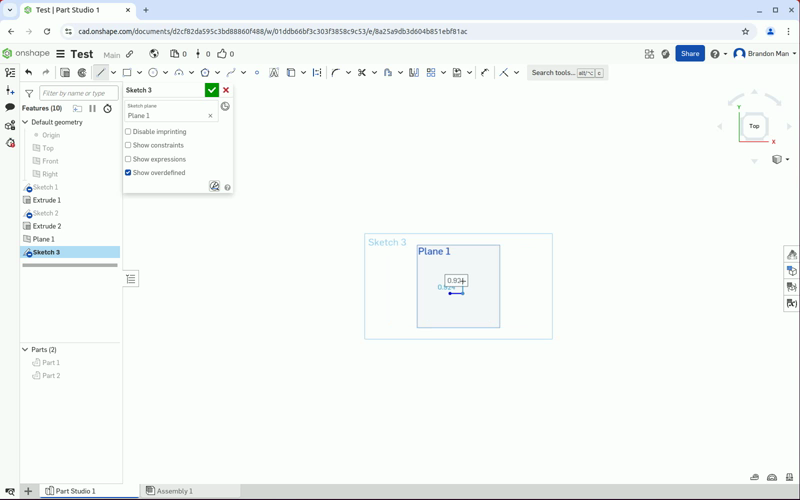
scroll(6)
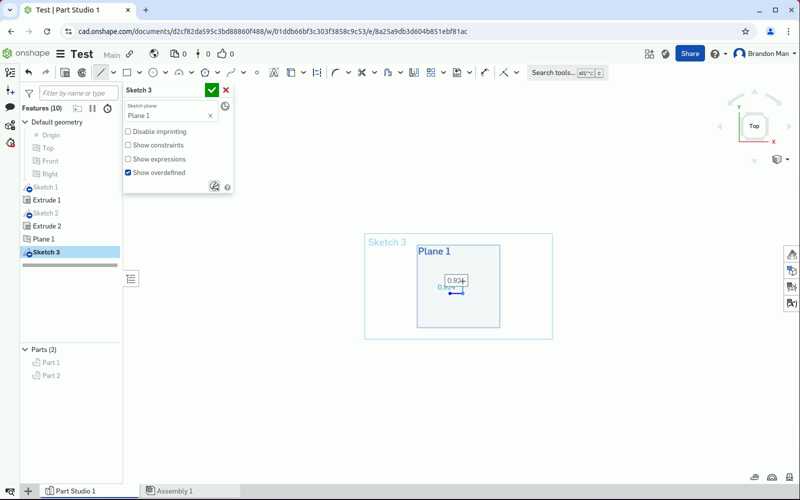
scroll(6)
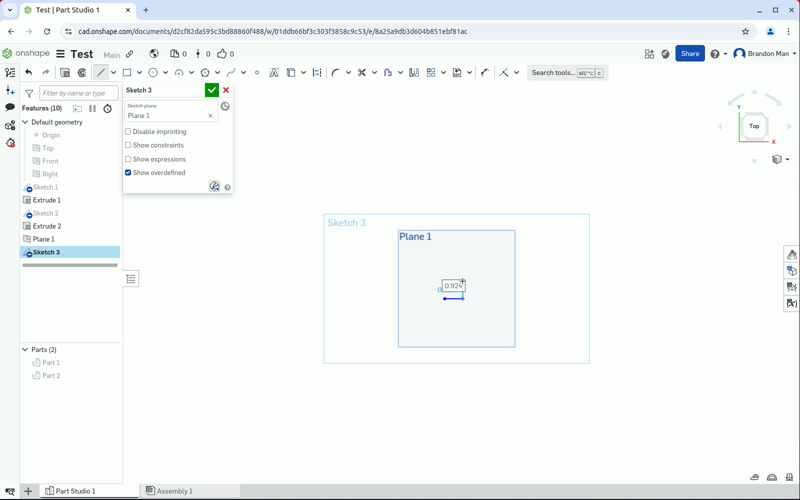
scroll(6)
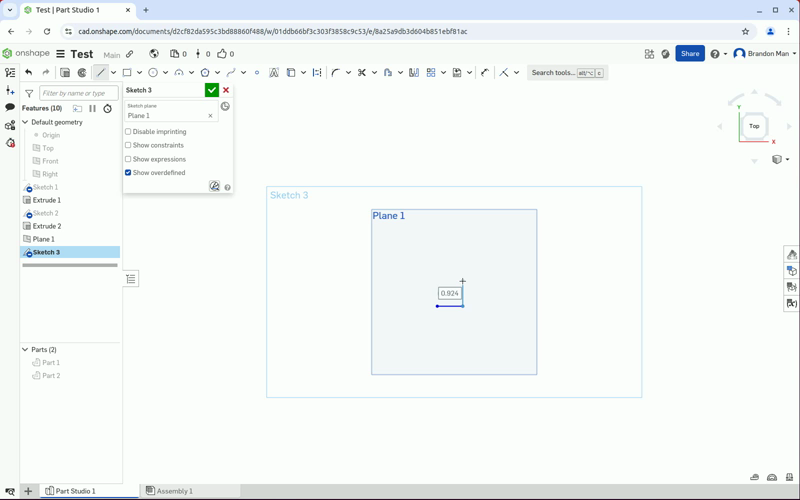
scroll(6)
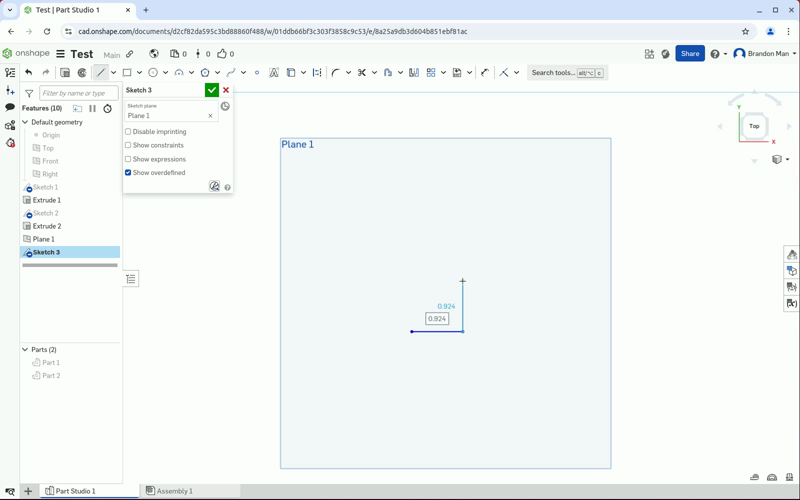
click(462, 280)
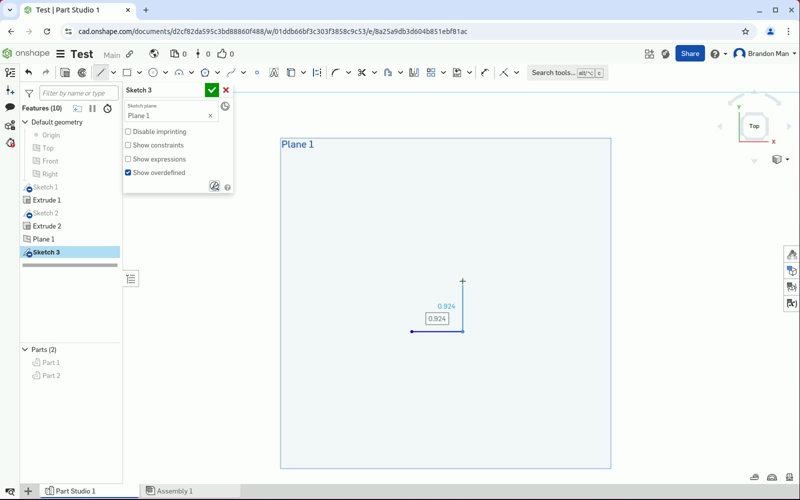
scroll(-6)
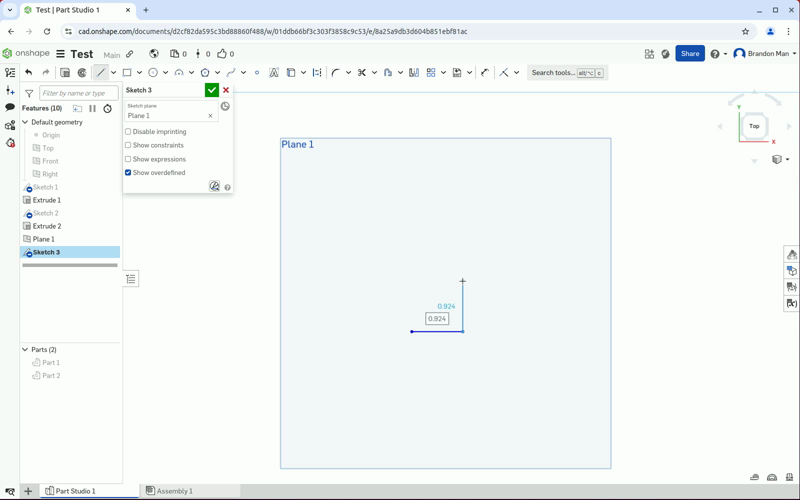
scroll(-6)
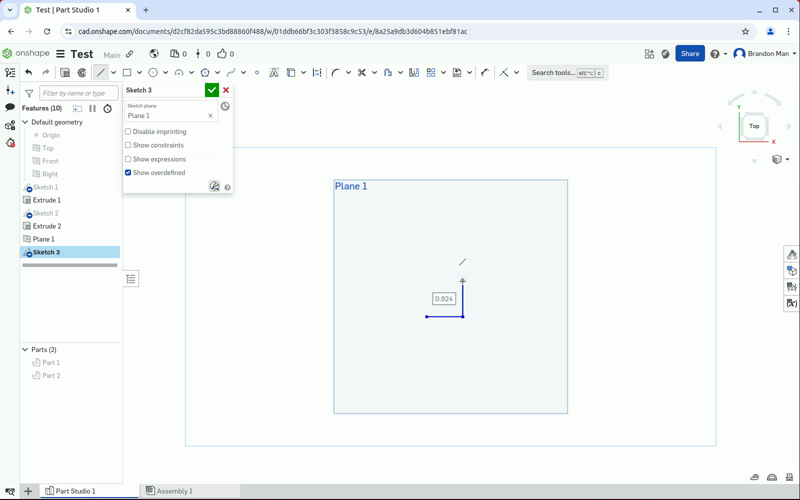
scroll(-6)
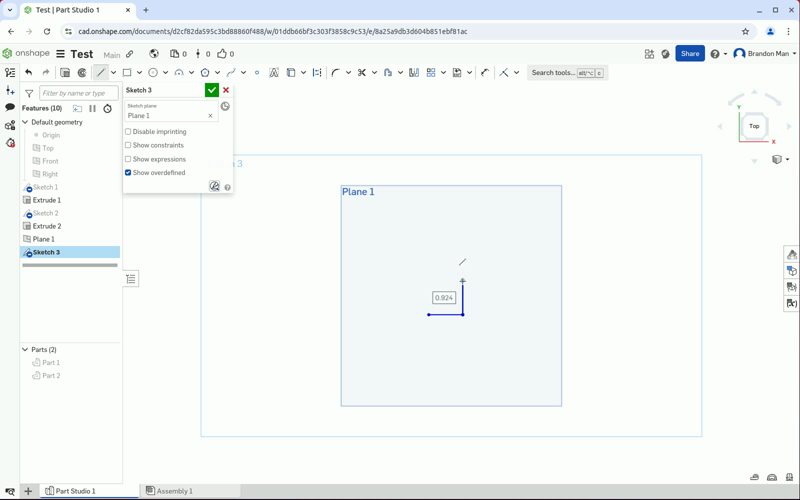
scroll(-6)
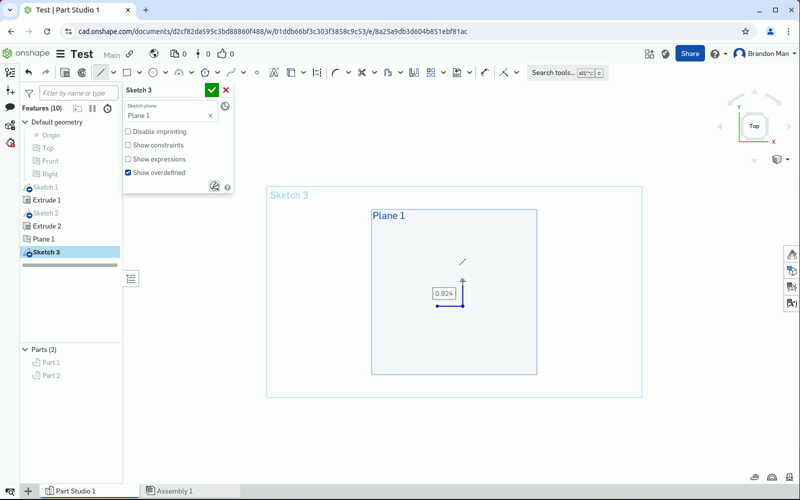
scroll(-6)
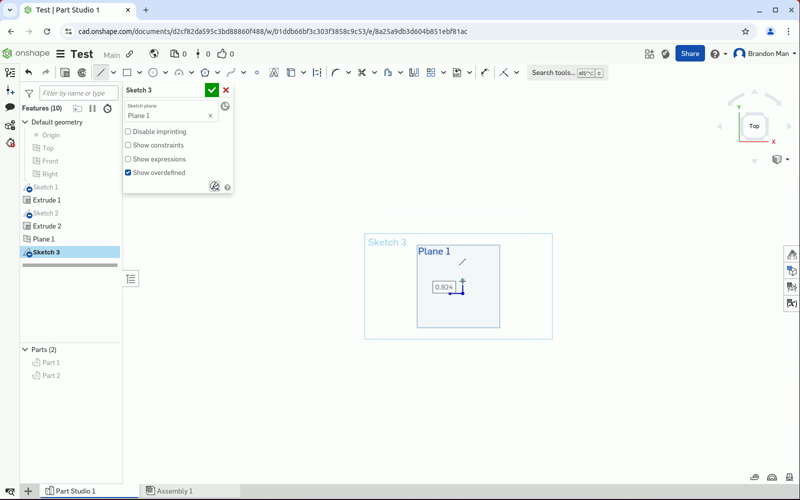
scroll(-6)
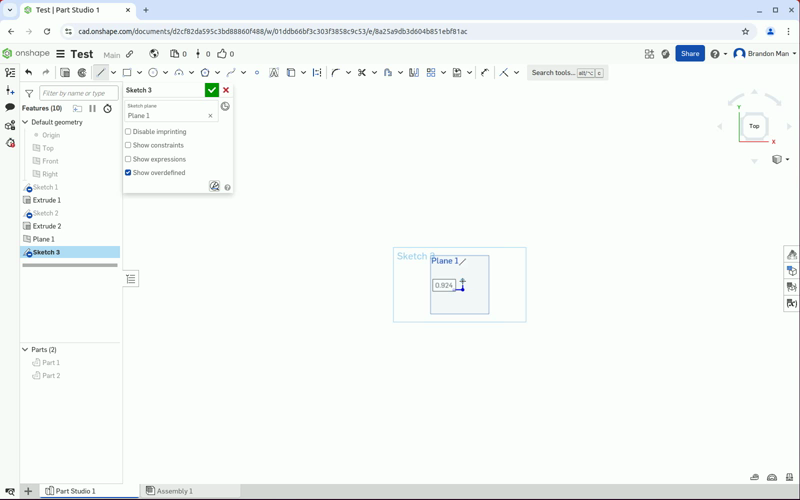
scroll(-6)
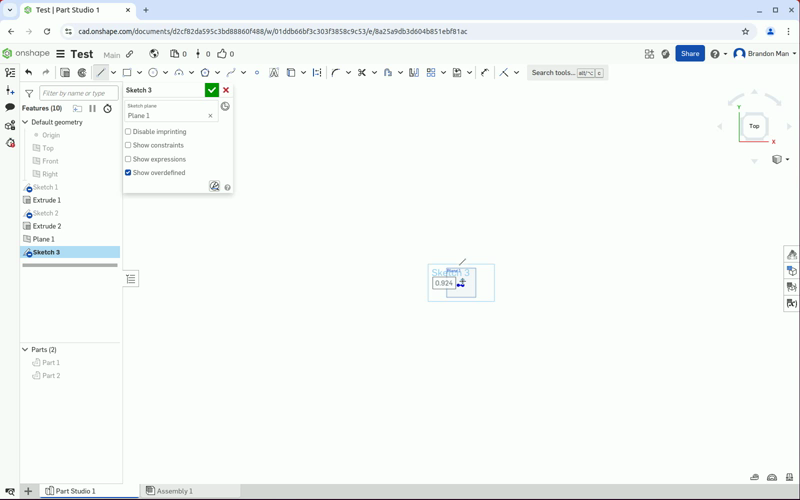
key_up(shift)
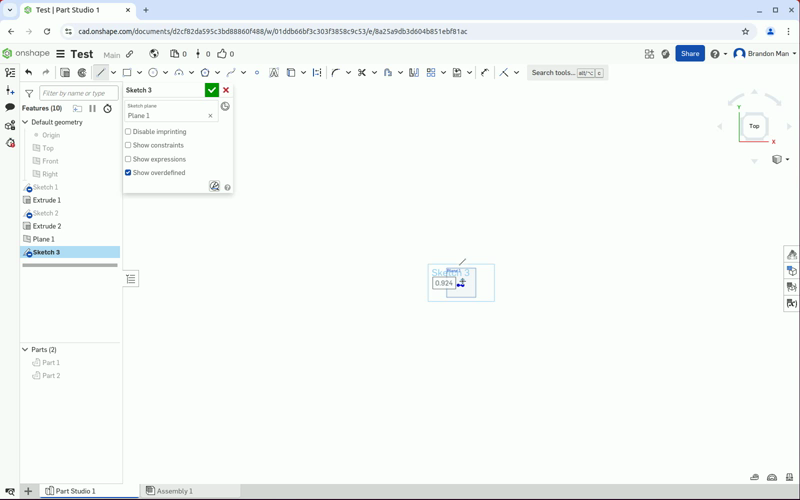
key_down(shift)
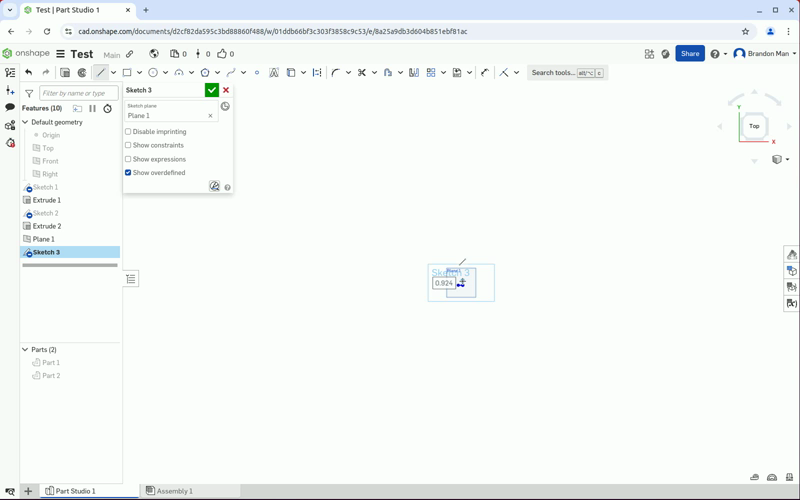
mouse_move(492, 280)
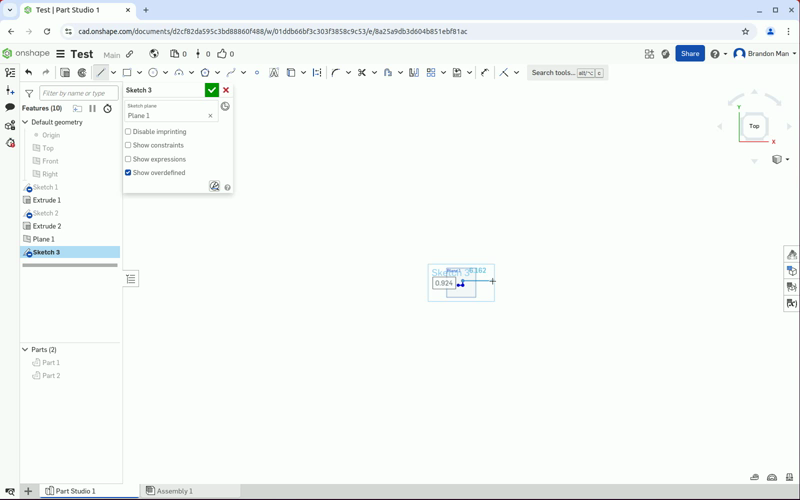
mouse_move(458, 280)
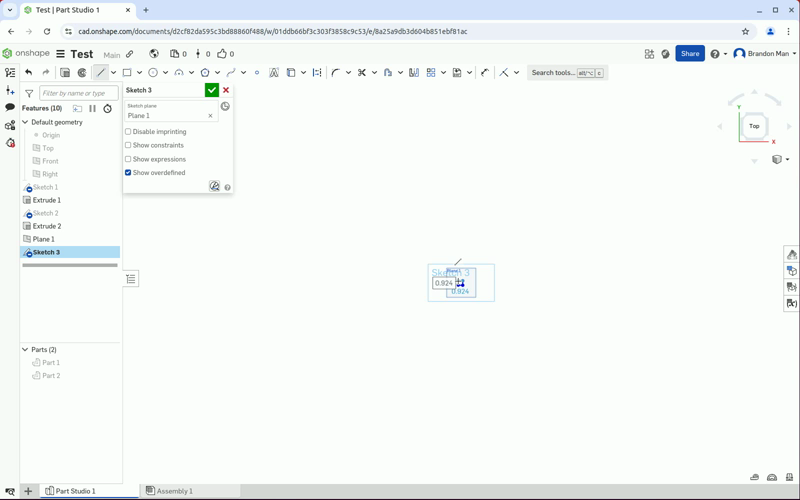
scroll(6)
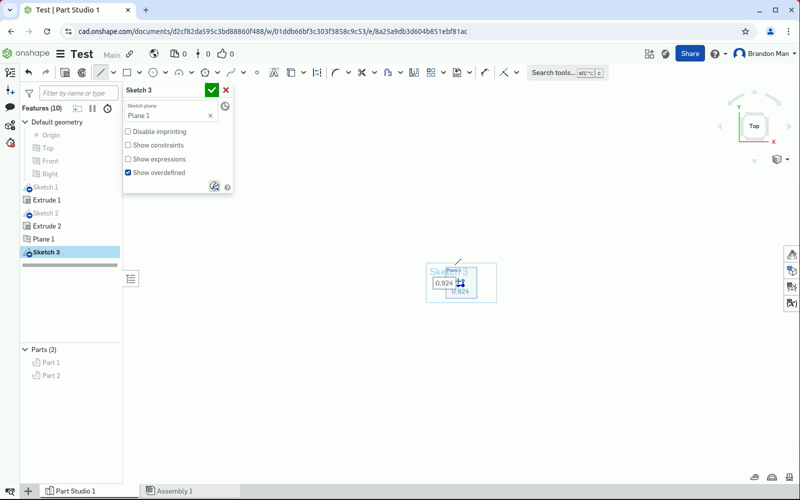
scroll(6)
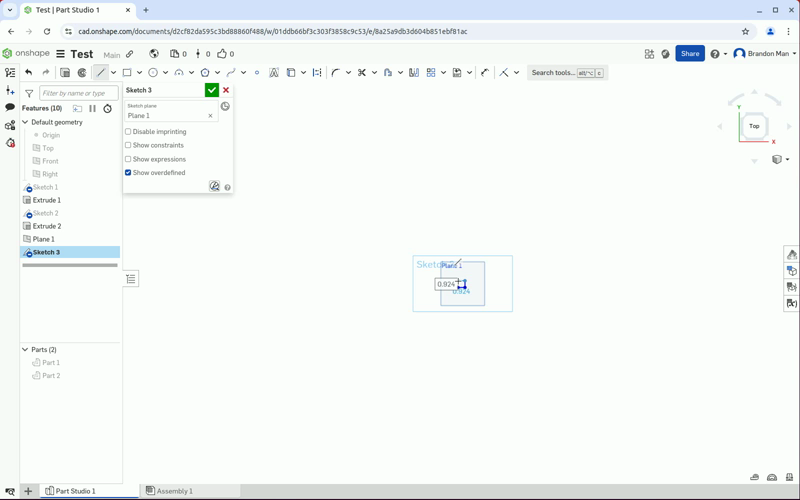
scroll(6)
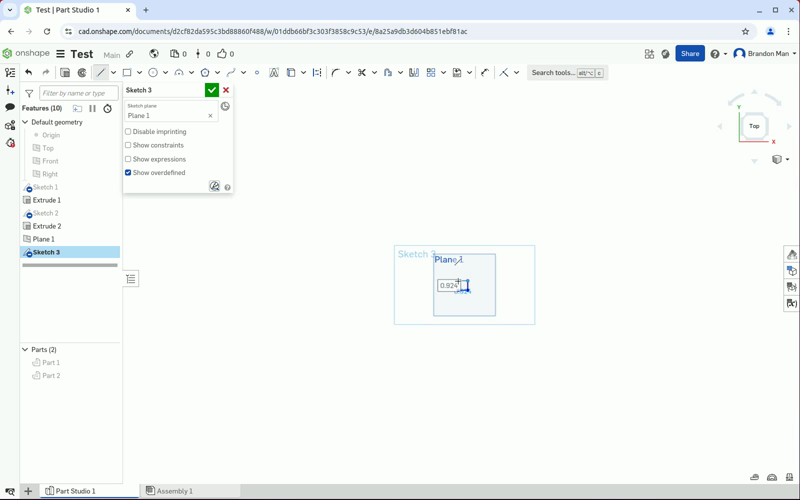
scroll(6)
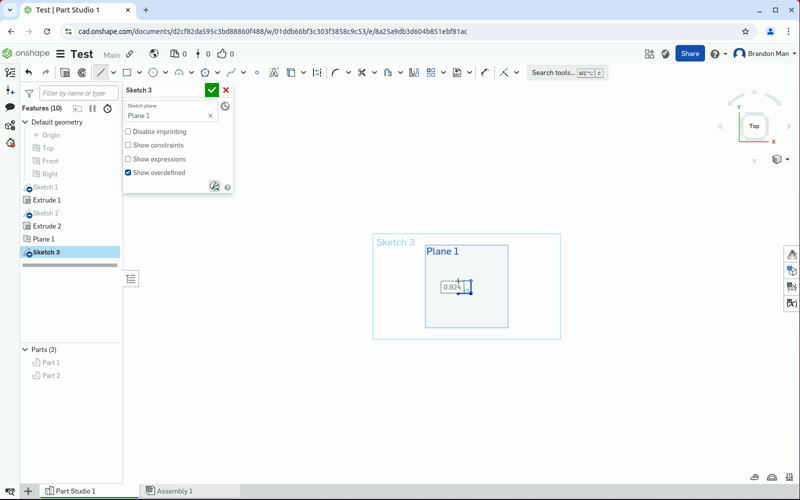
scroll(6)
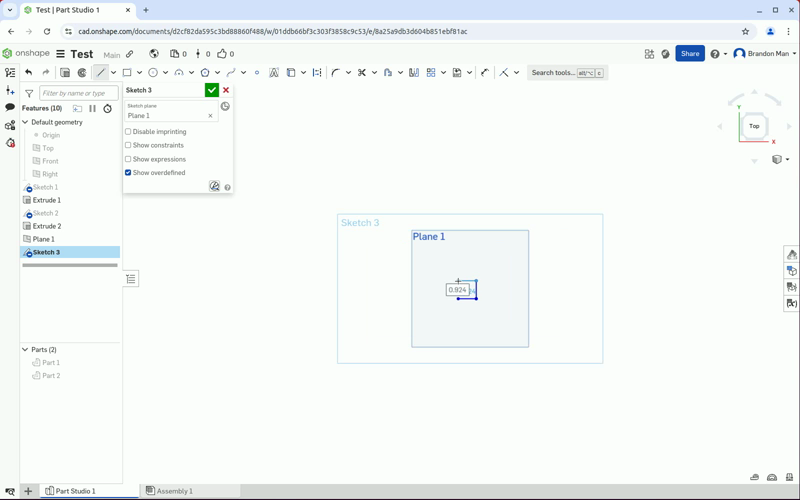
scroll(6)
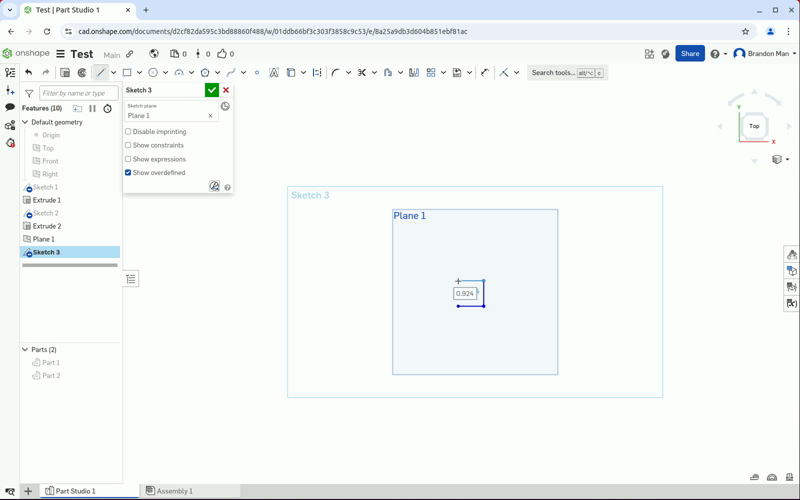
scroll(6)
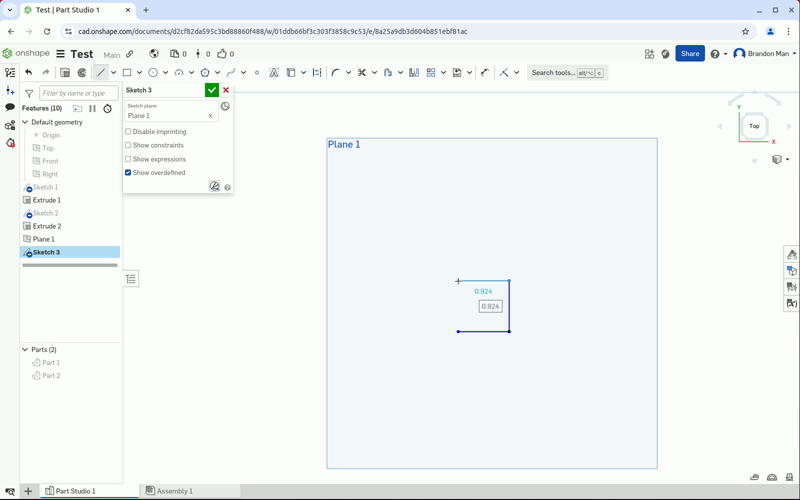
click(458, 280)
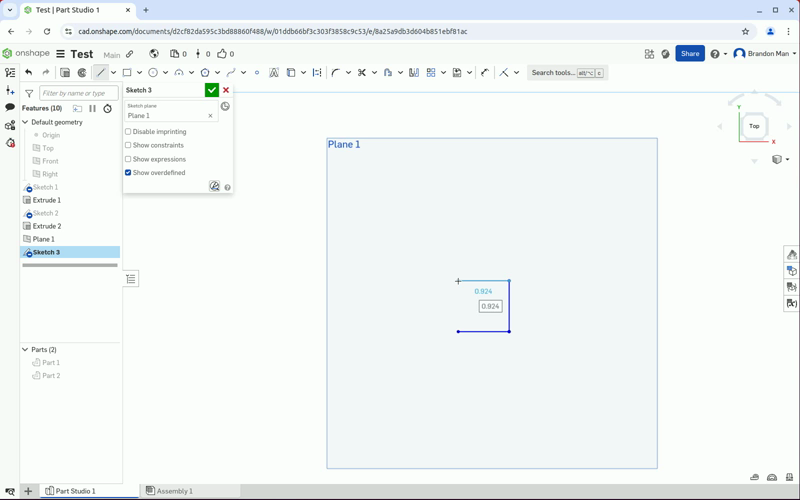
scroll(-6)
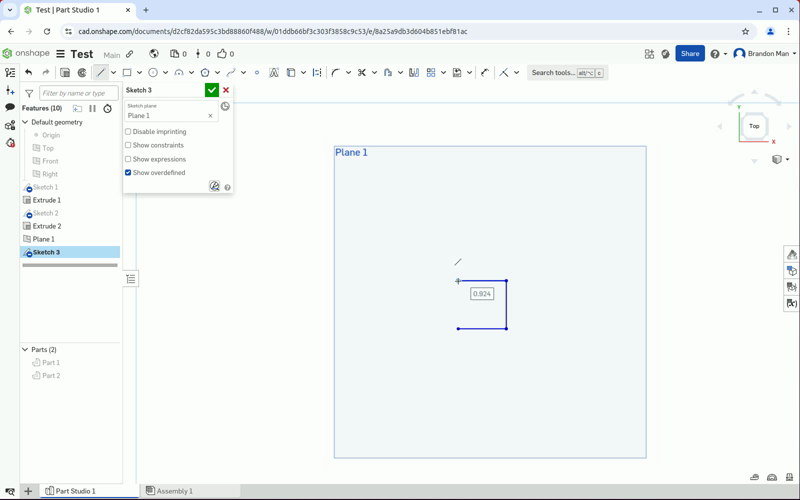
scroll(-6)
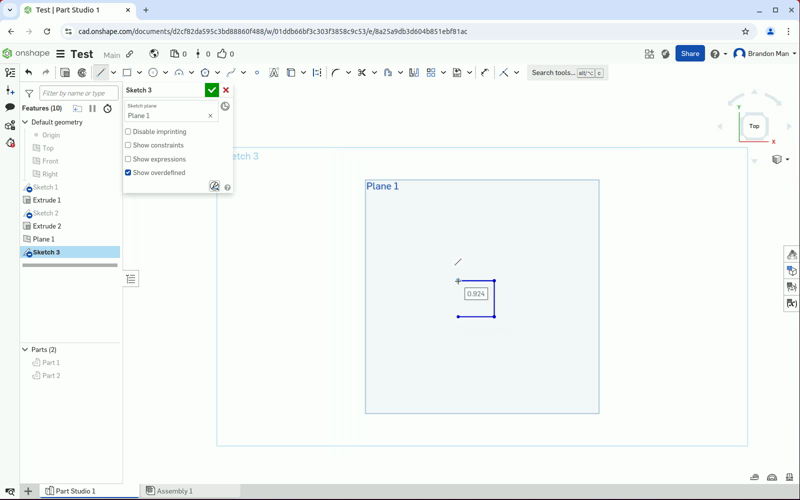
scroll(-6)
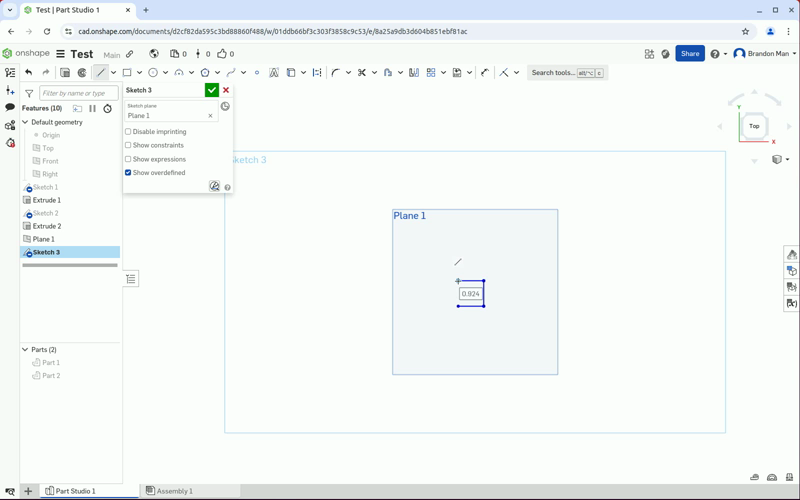
scroll(-6)
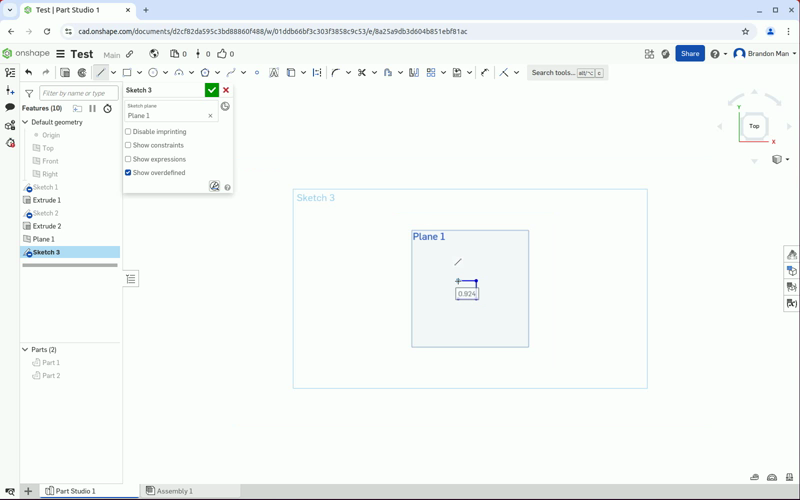
scroll(-6)
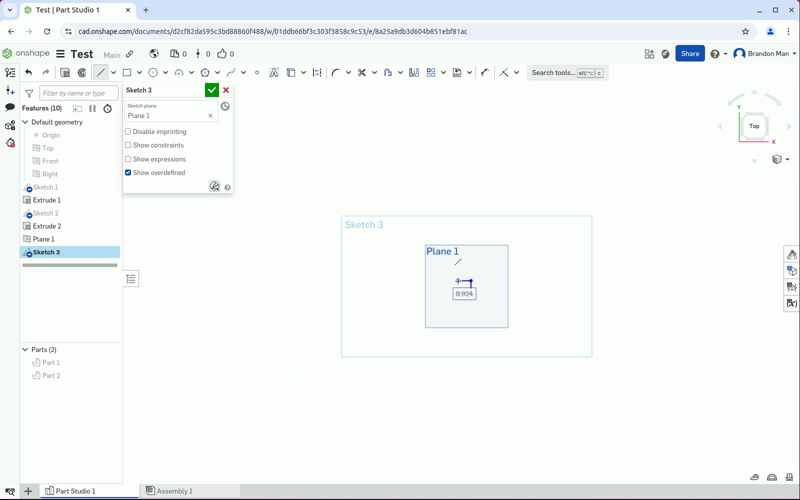
scroll(-6)
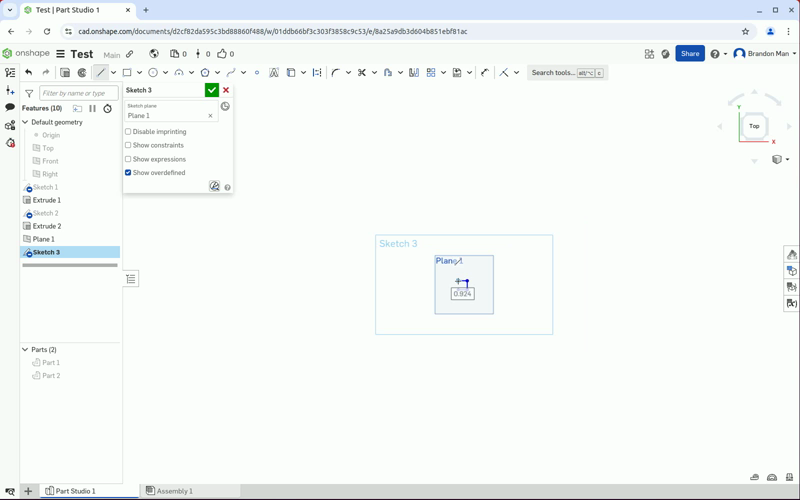
scroll(-6)
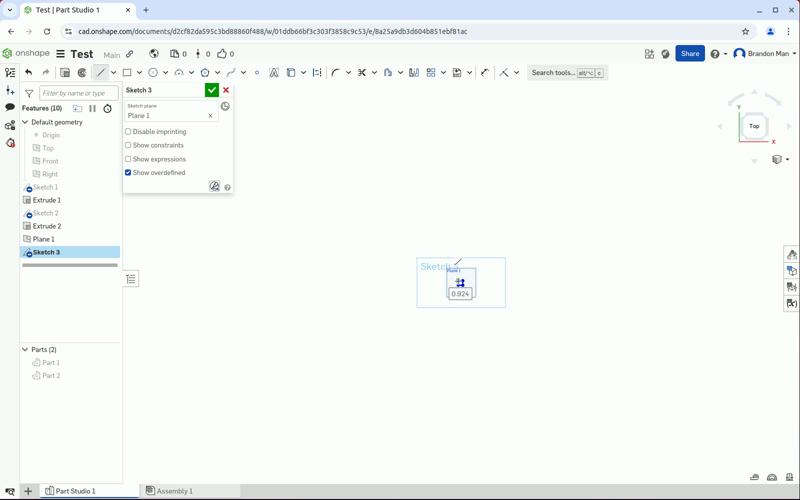
key_up(shift)
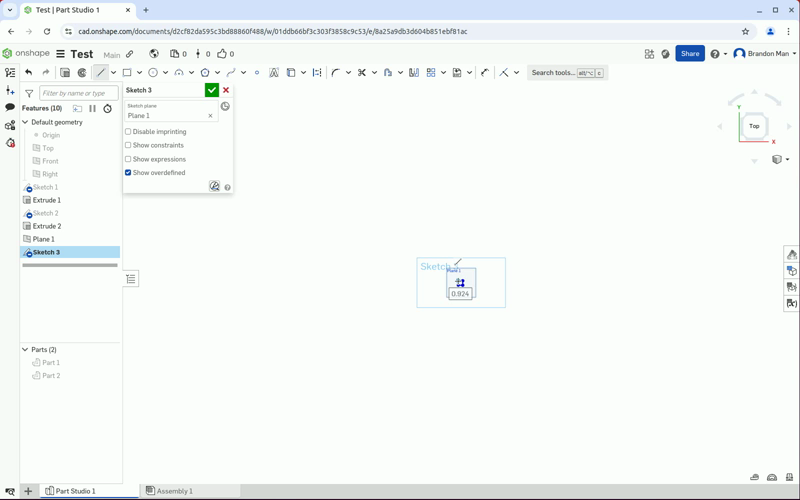
mouse_move(488, 280)
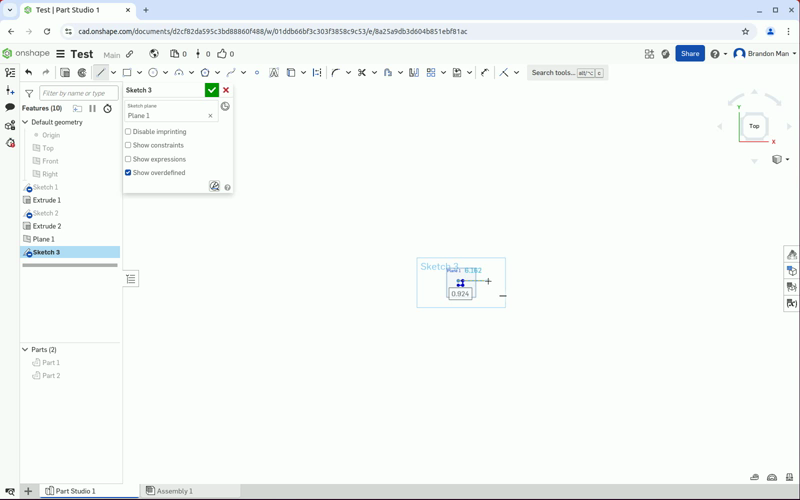
key_down(shift)
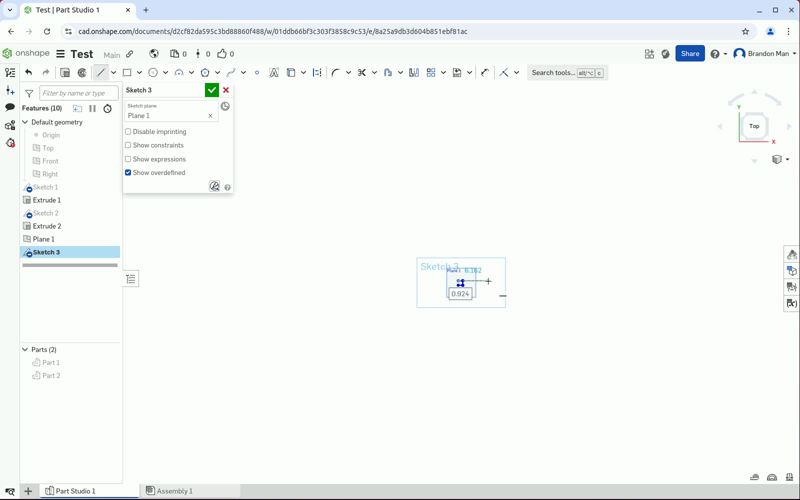
mouse_move(458, 285)
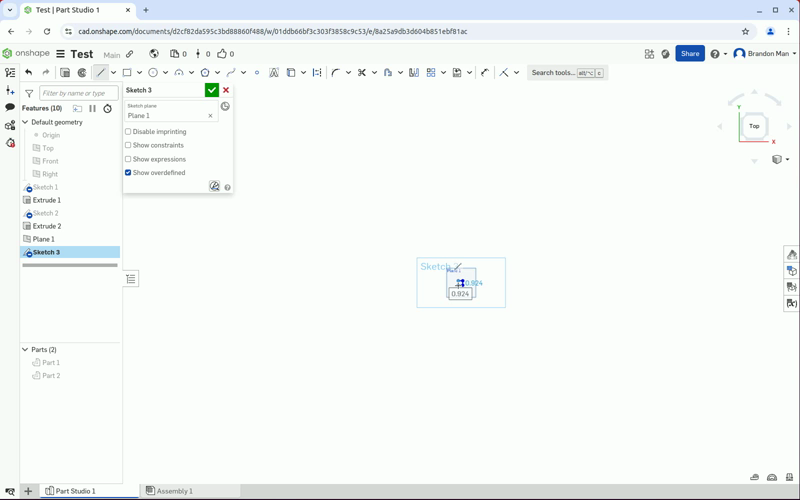
scroll(6)
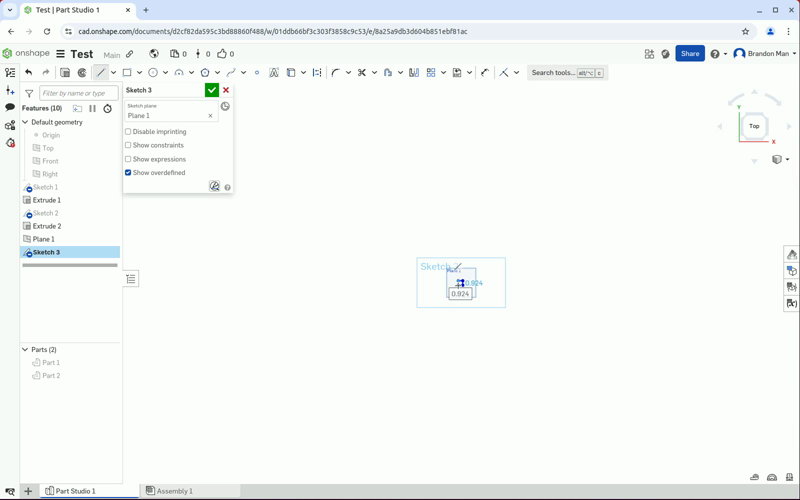
scroll(6)
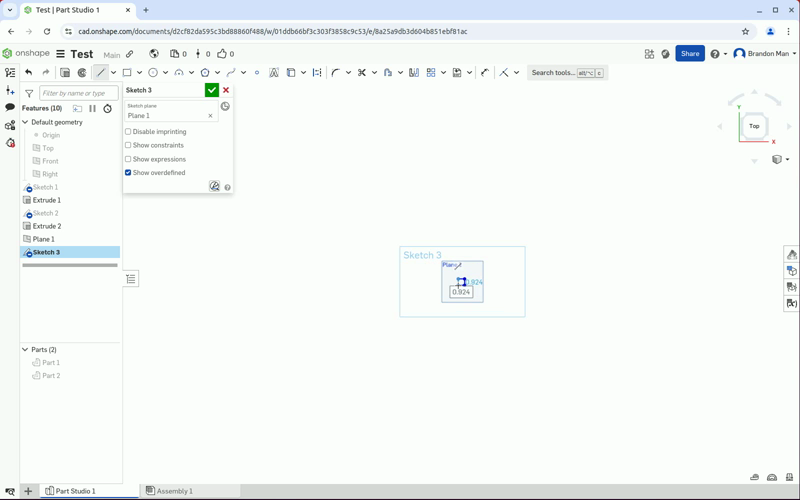
scroll(6)
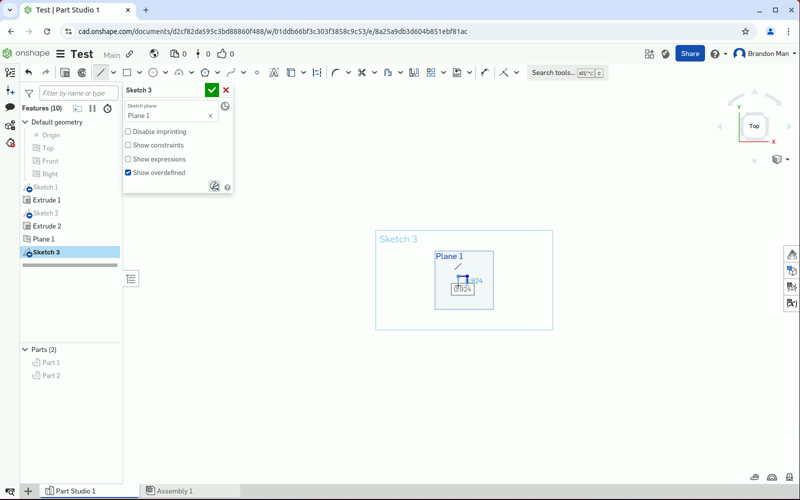
scroll(6)
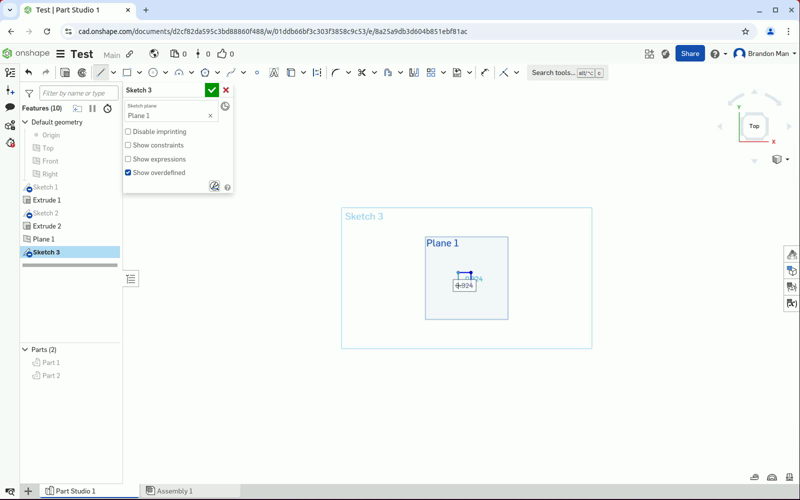
scroll(6)
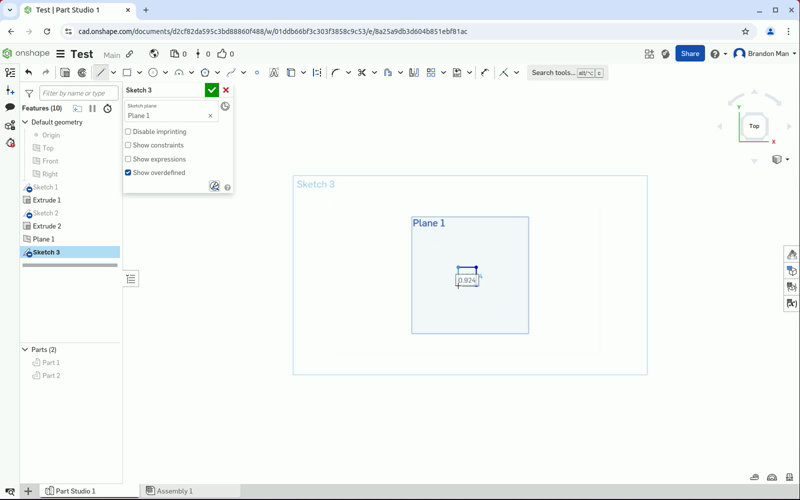
scroll(6)
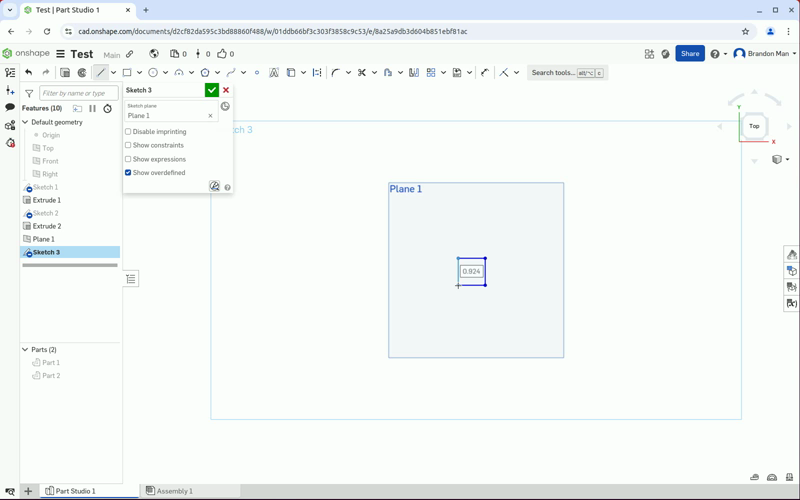
scroll(6)
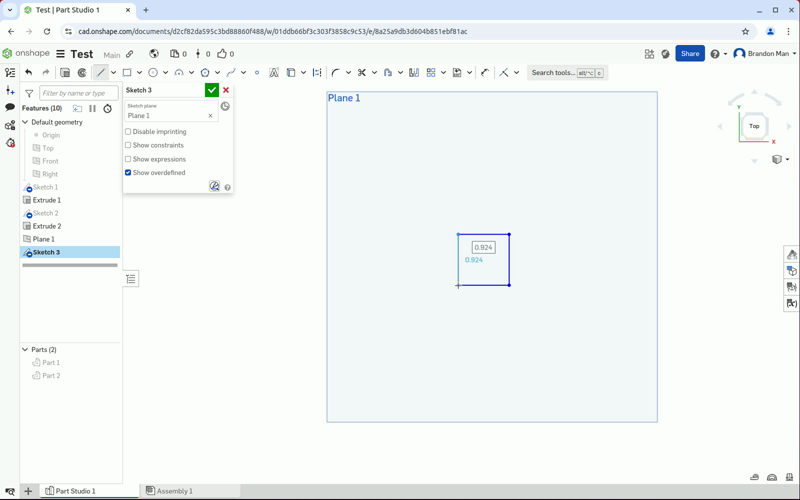
key_up(shift)
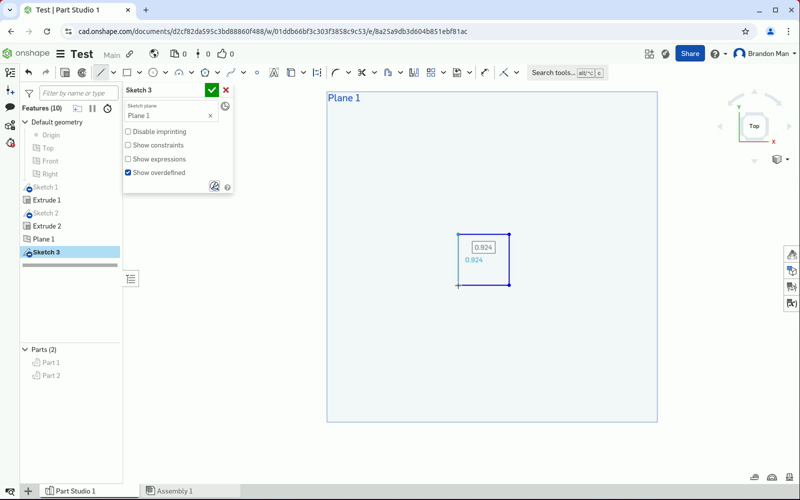
click(458, 285)
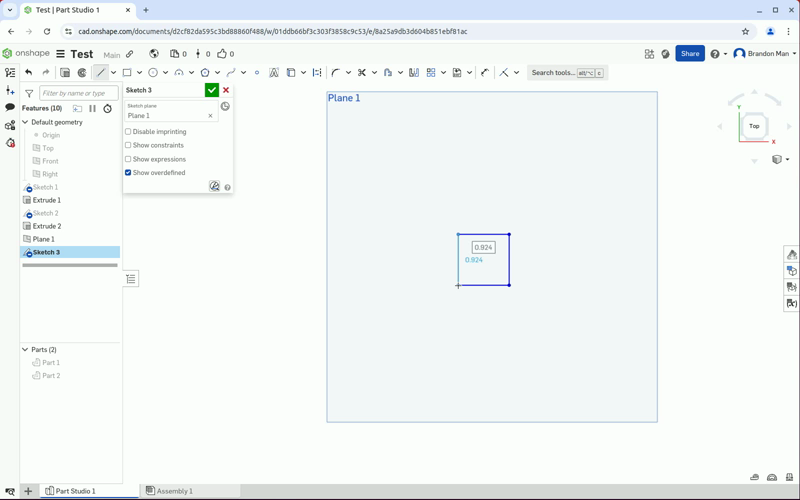
scroll(-6)
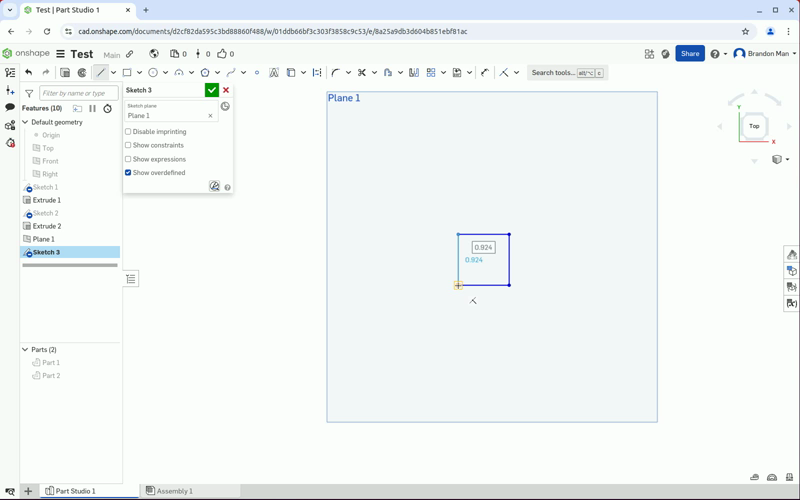
scroll(-6)
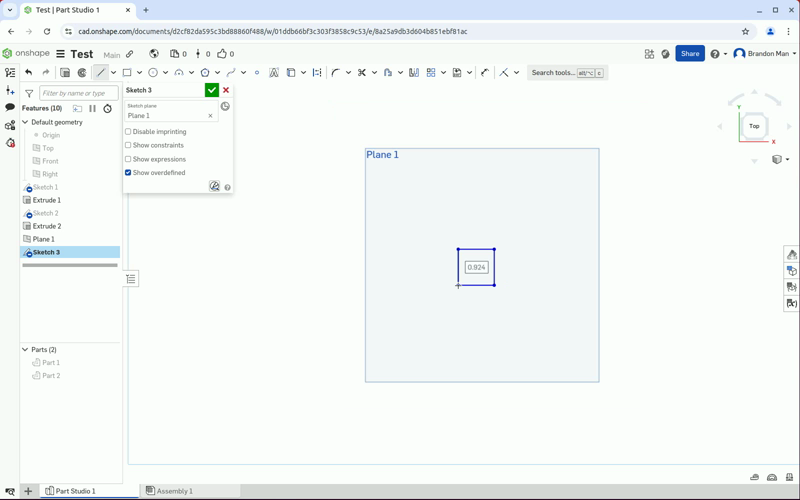
scroll(-6)
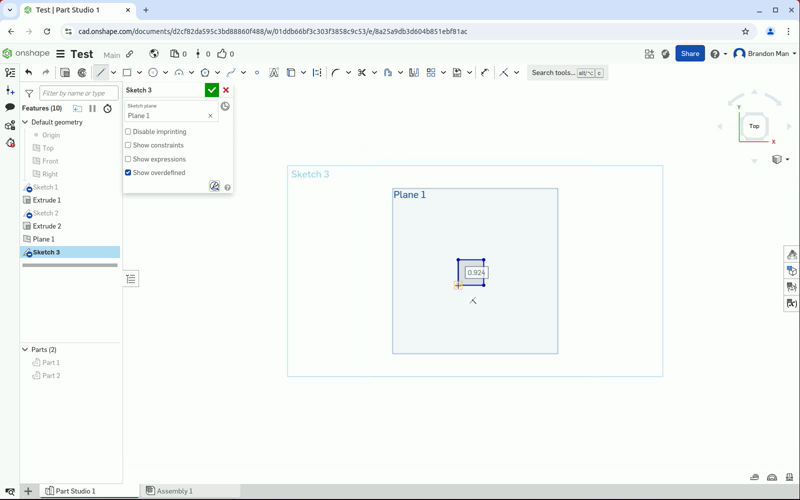
scroll(-6)
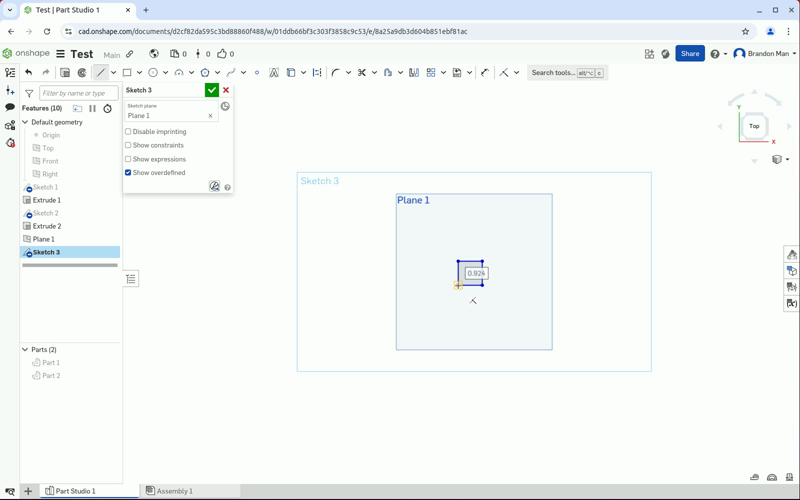
scroll(-6)
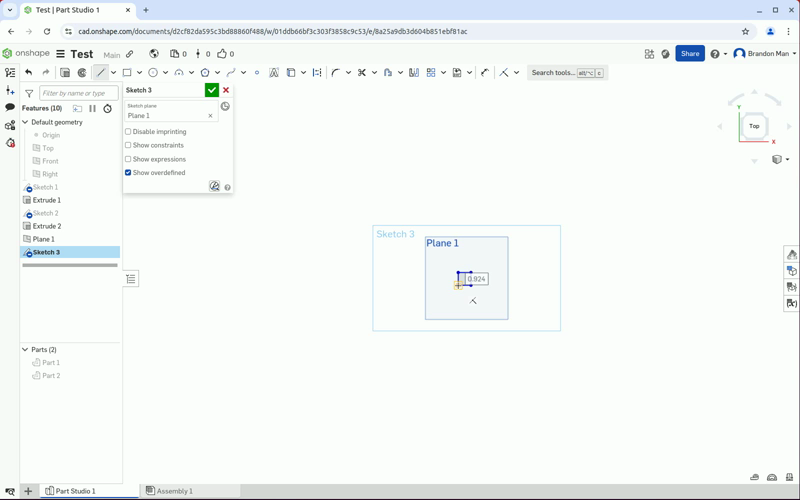
scroll(-6)
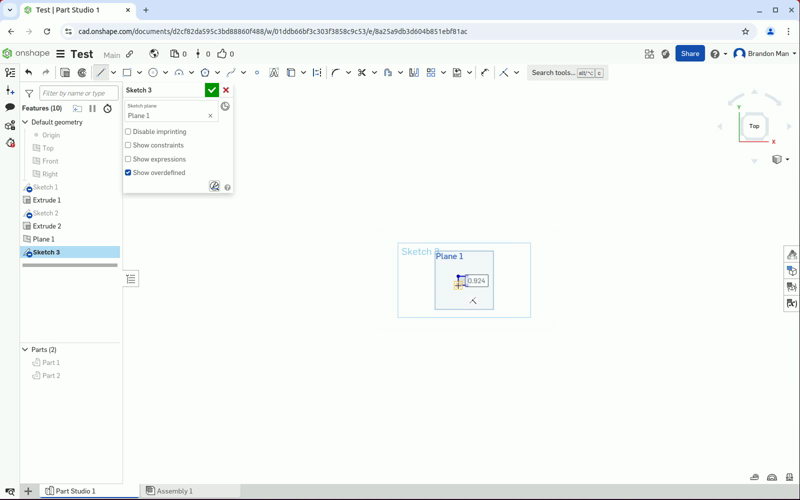
scroll(-6)
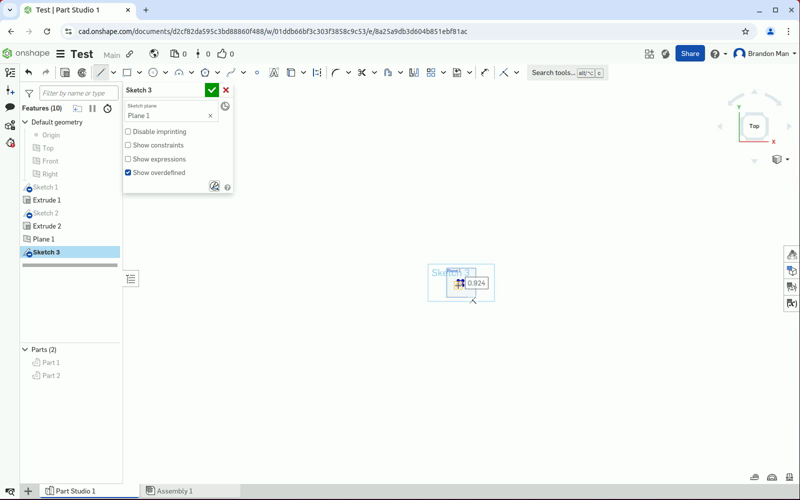
key(esc)
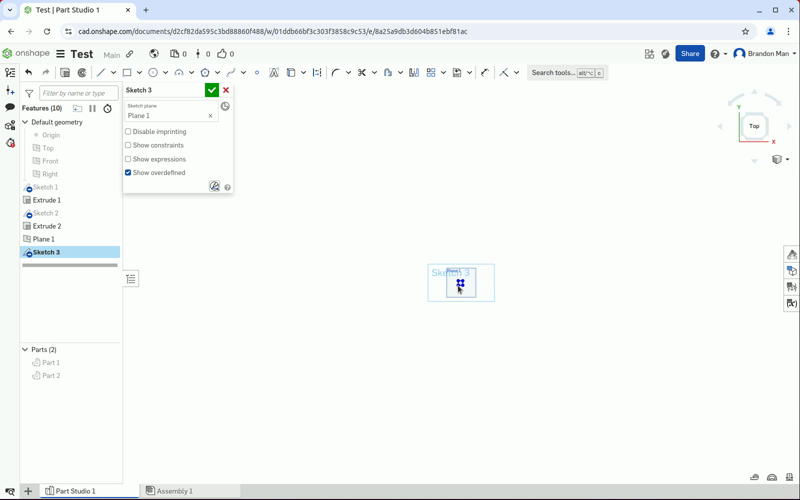
mouse_move(461, 281)
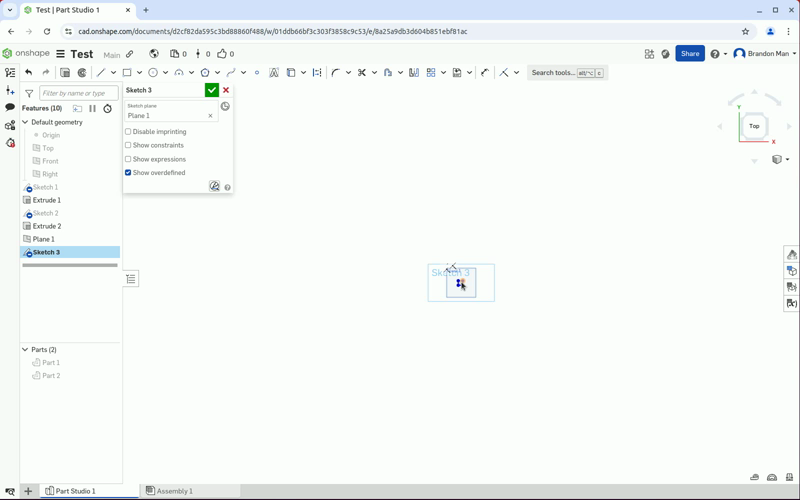
scroll(6)
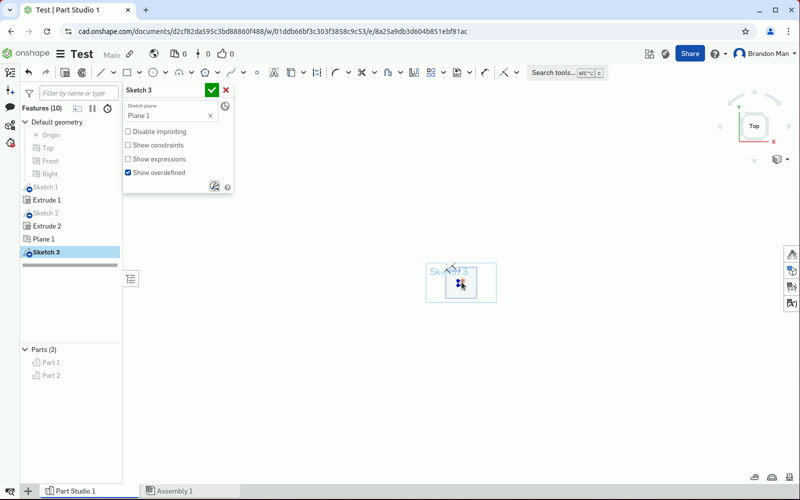
scroll(6)
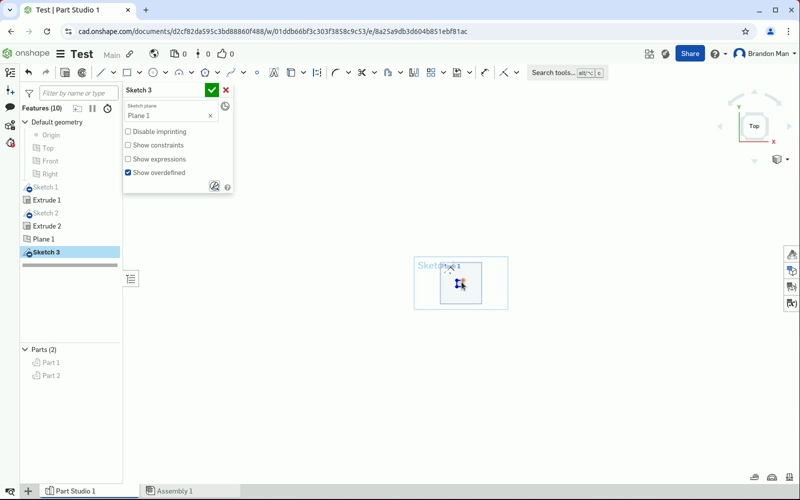
scroll(6)
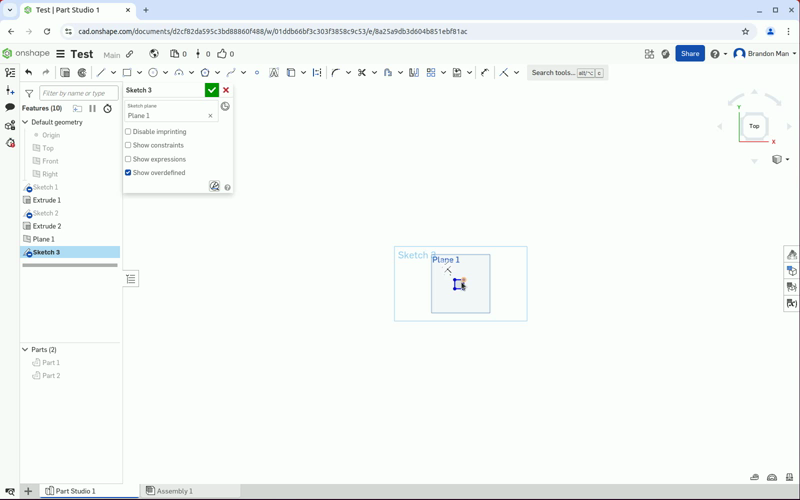
scroll(6)
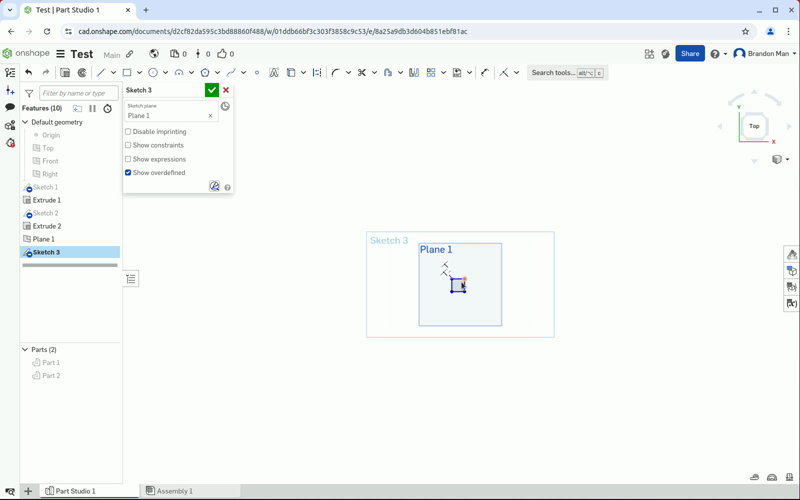
scroll(6)
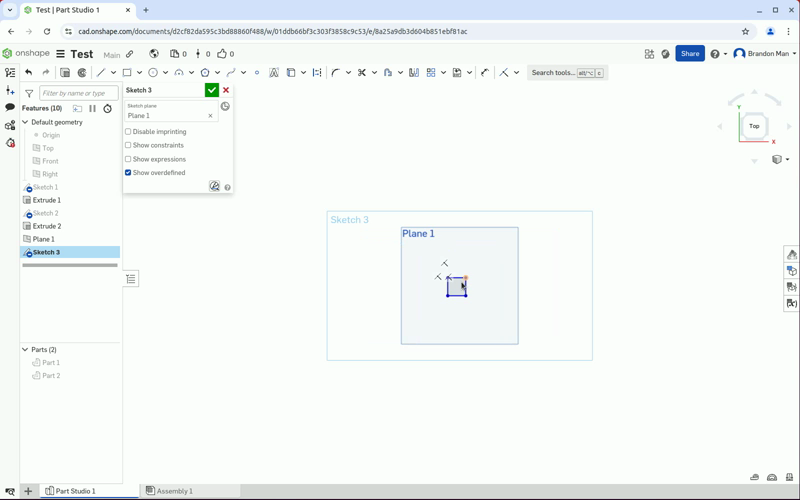
scroll(6)
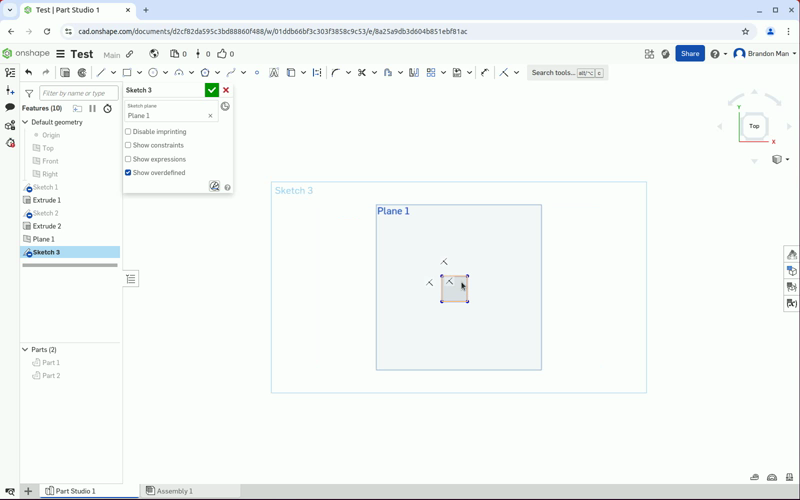
scroll(6)
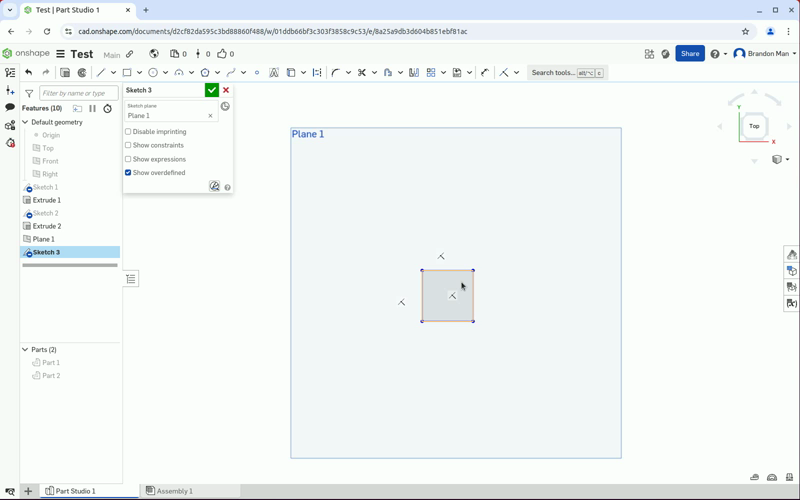
click(461, 281)
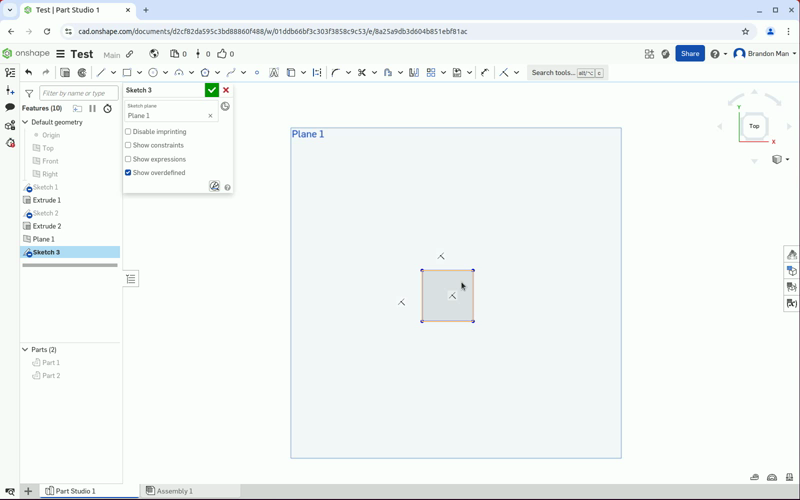
scroll(-6)
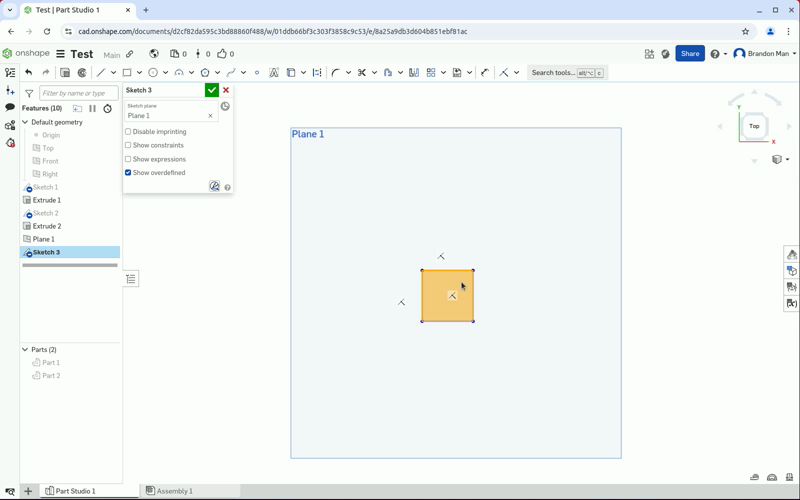
scroll(-6)
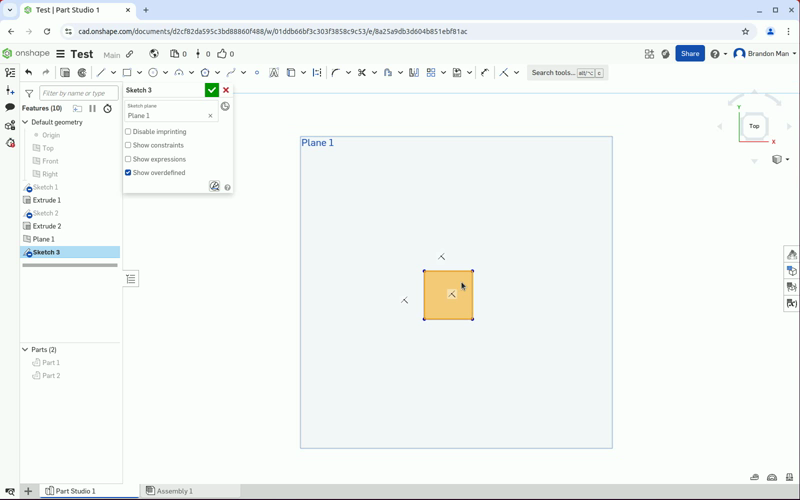
scroll(-6)
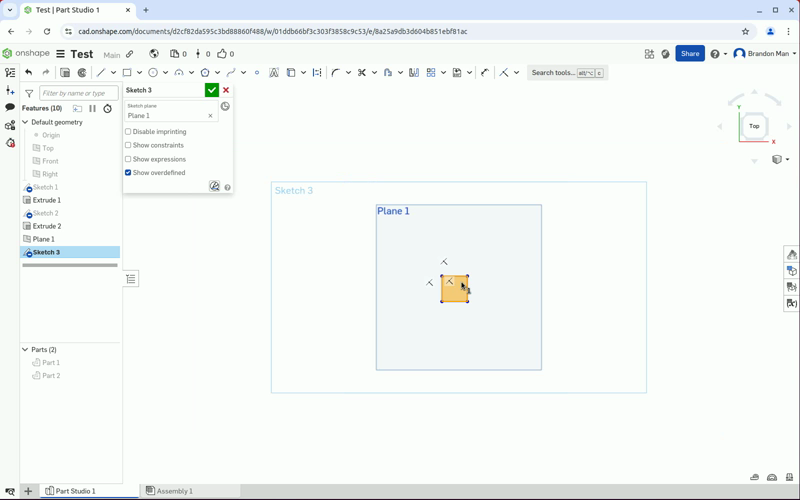
scroll(-6)
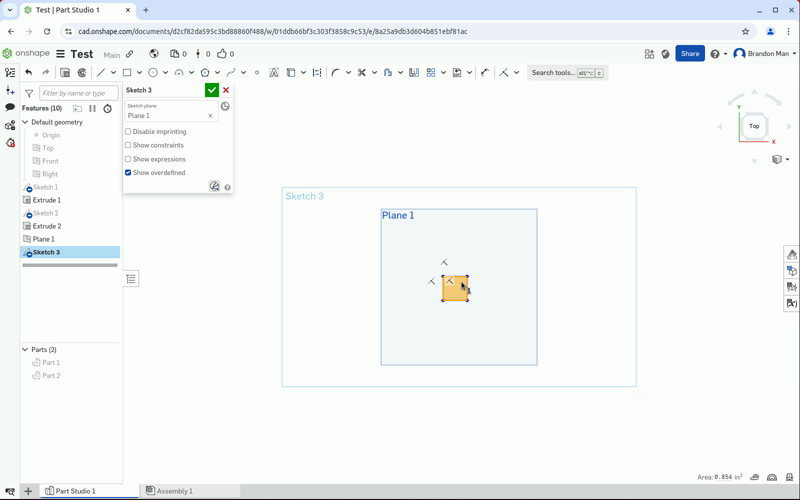
scroll(-6)
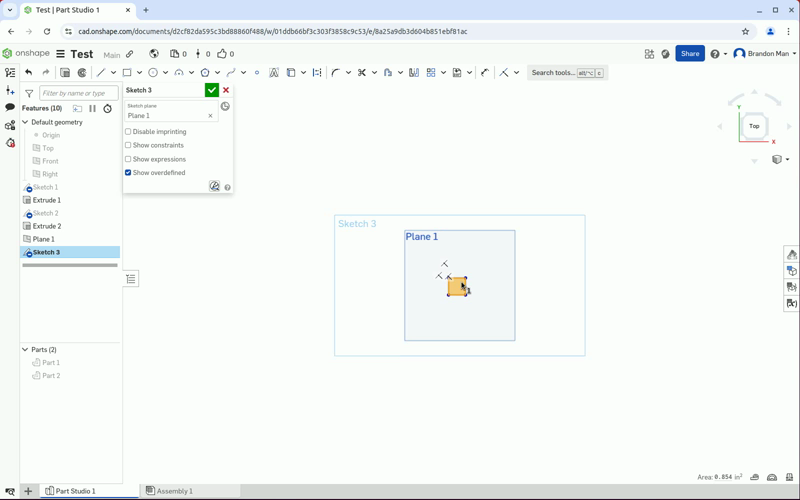
scroll(-6)
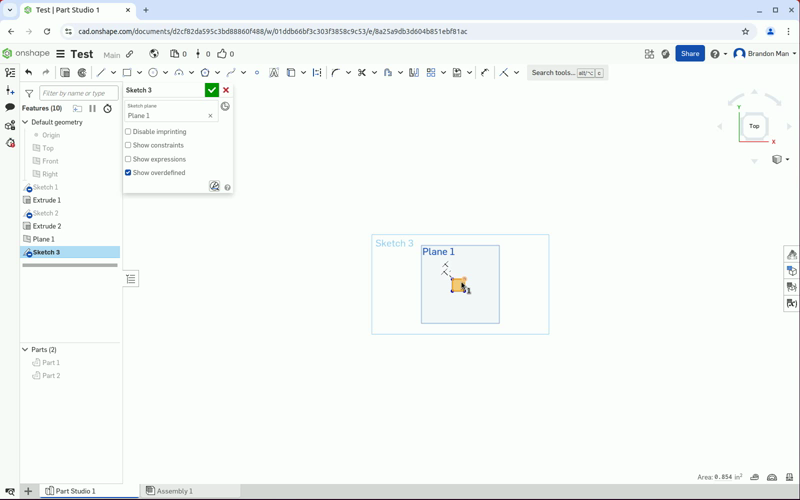
scroll(-6)
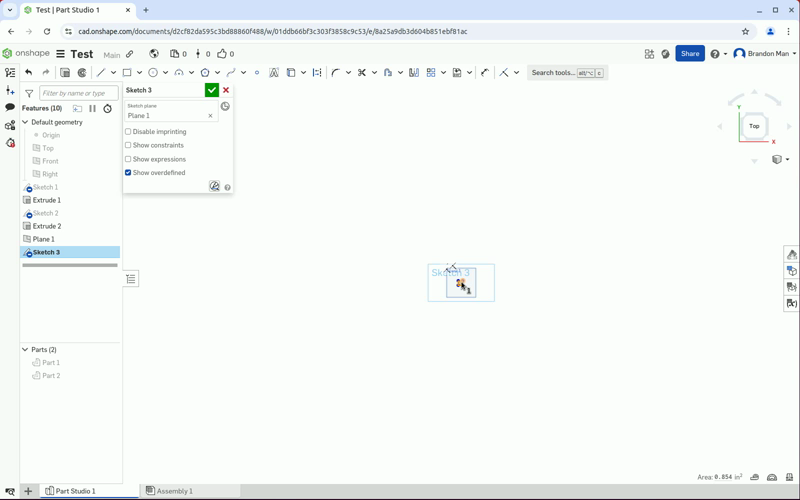
mouse_move(73, 352)
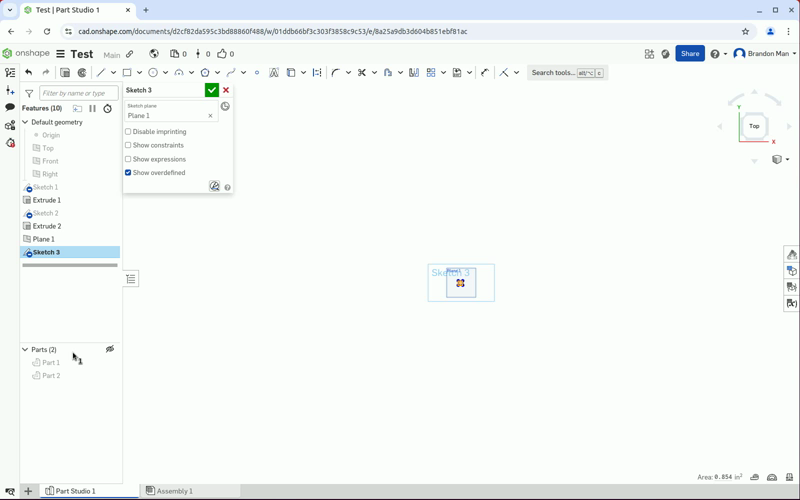
key(shift+y)
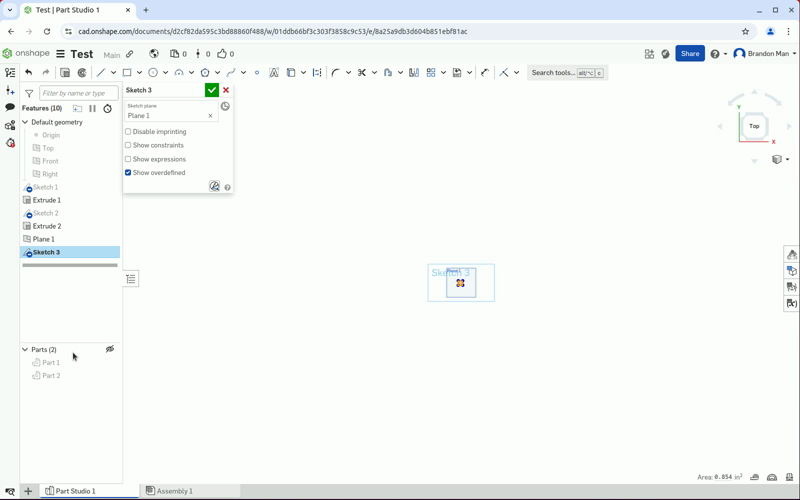
key(shift+e)
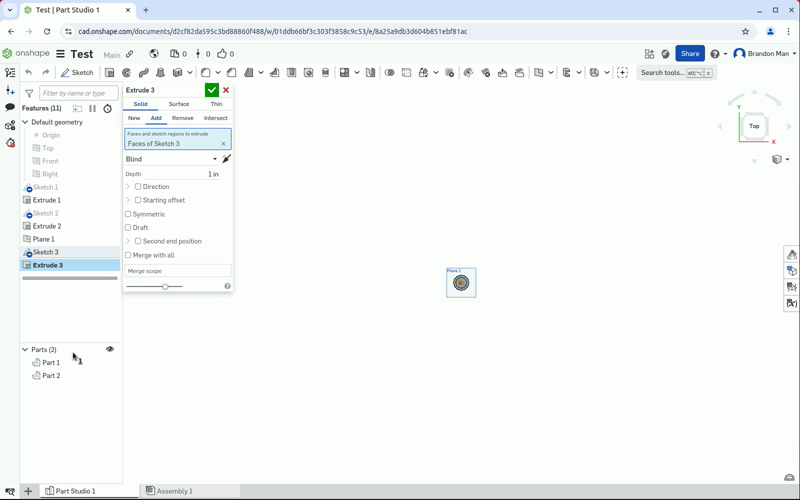
mouse_move(143, 106)
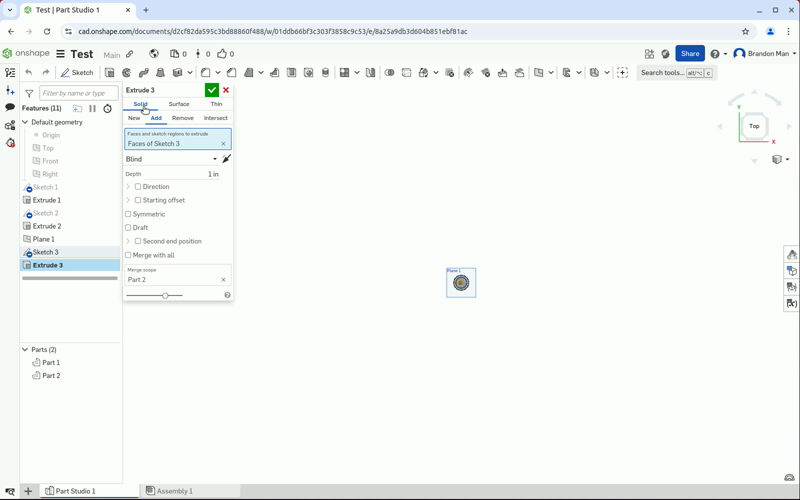
click(143, 106)
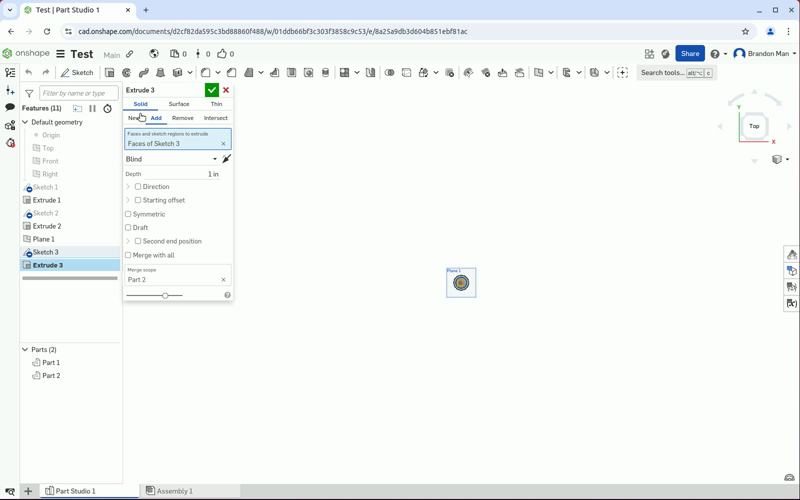
mouse_move(137, 120)
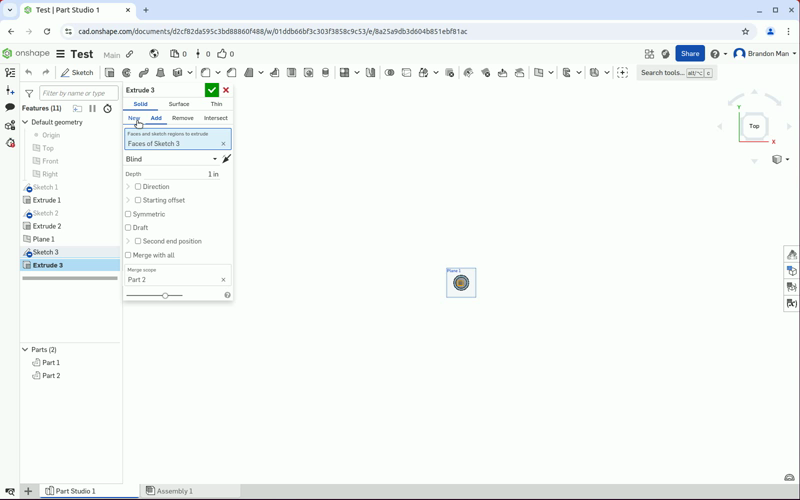
click(137, 120)
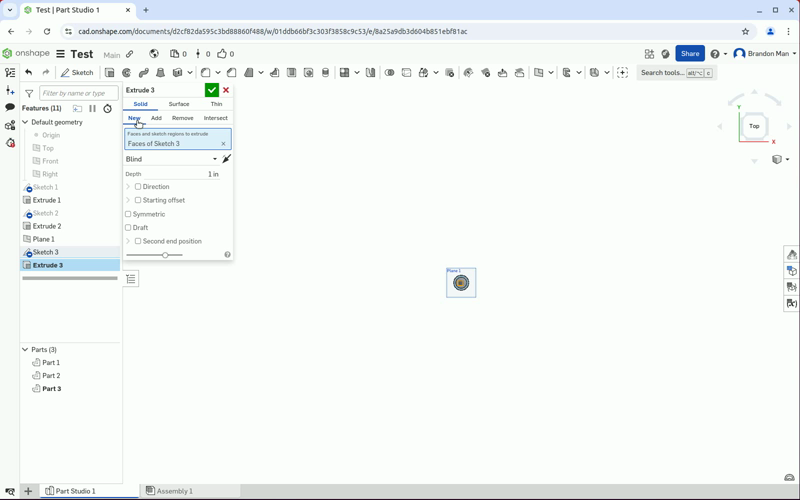
key(tab, 4)
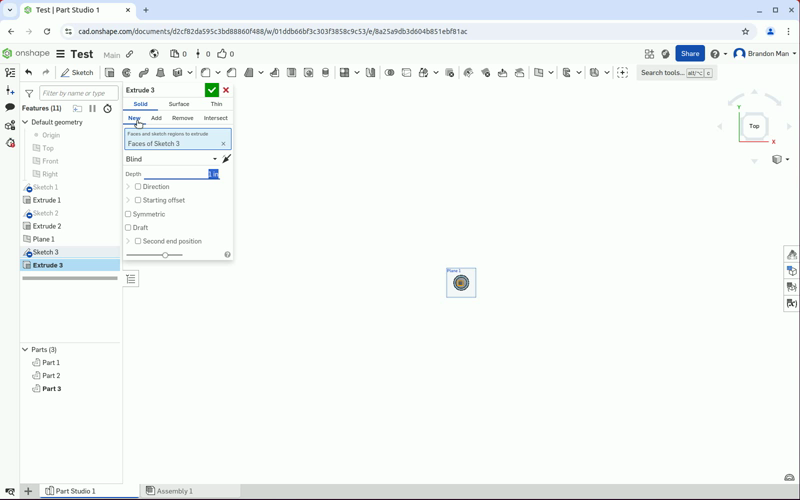
text(3.851)
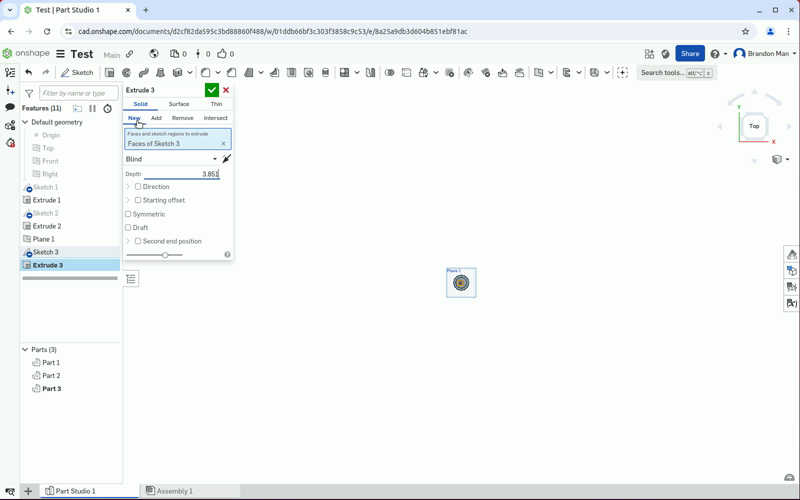
key(enter)
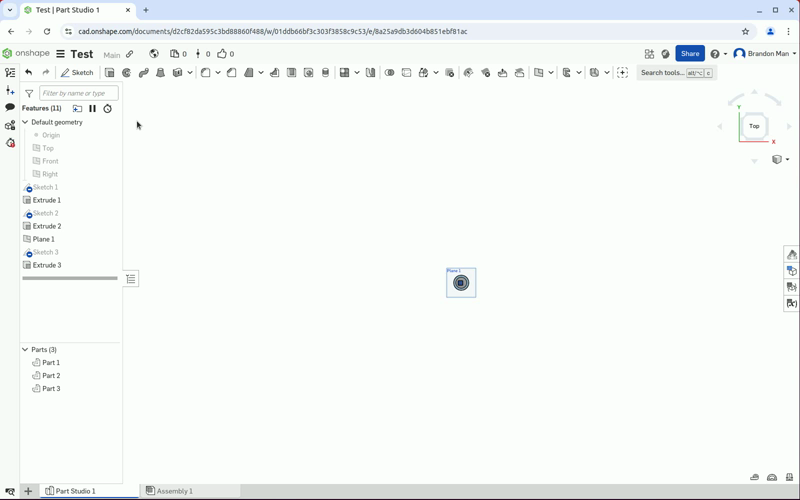
key(shift+h)
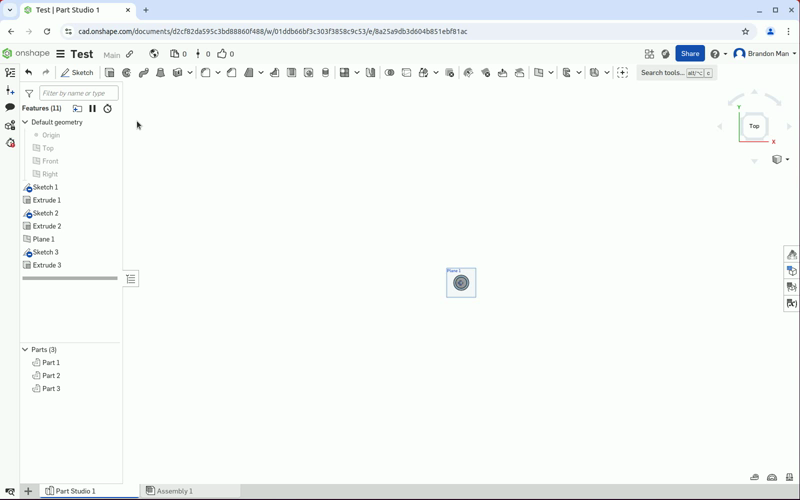
key(shift+h)
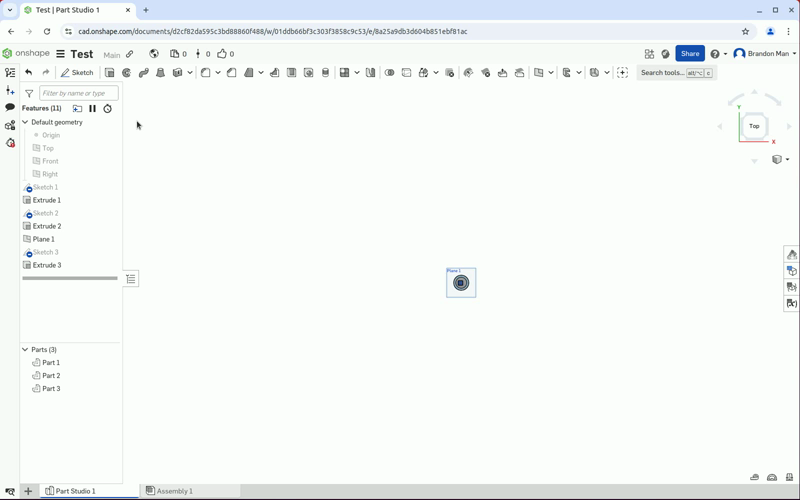
mouse_move(73, 189)
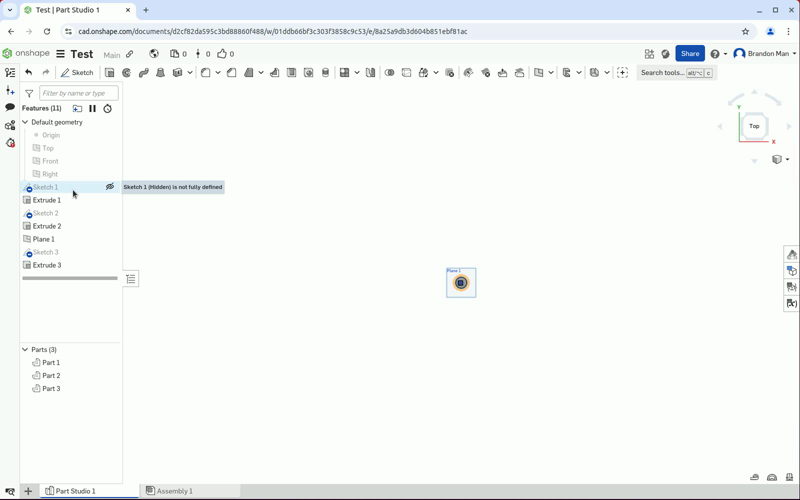
click(73, 189)
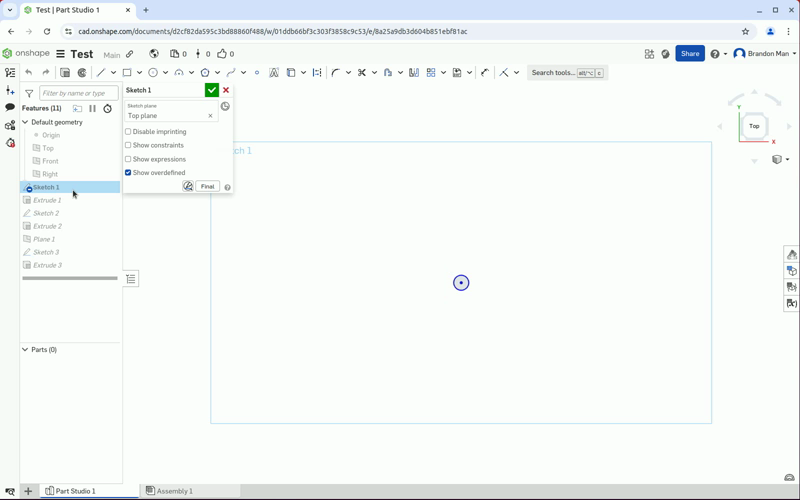
mouse_move(229, 92)
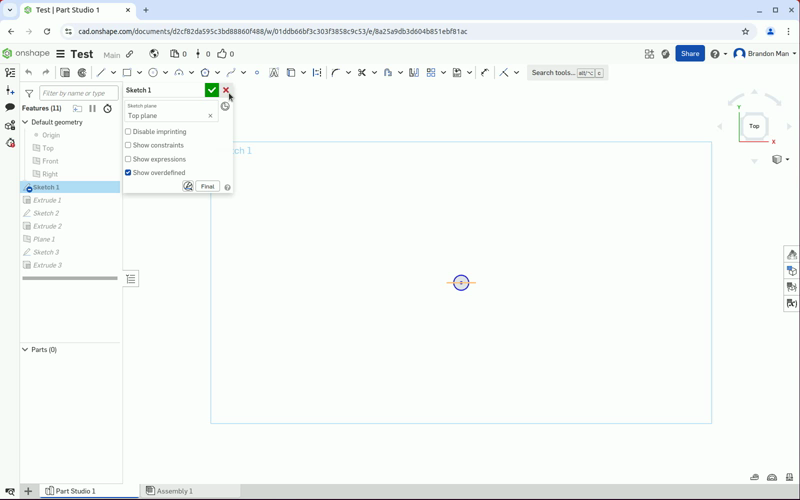
click(229, 92)
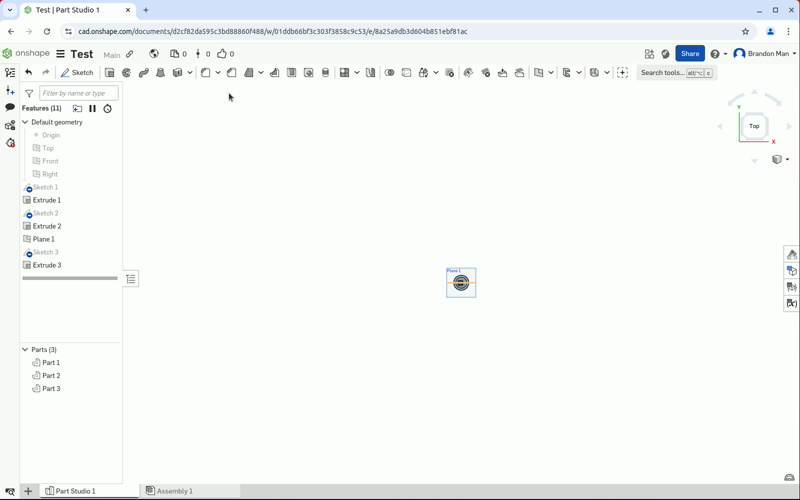
mouse_move(73, 352)
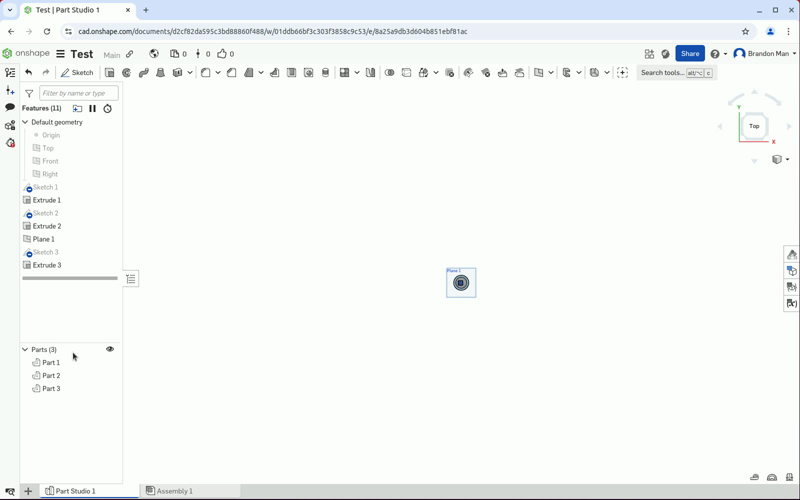
key(y)
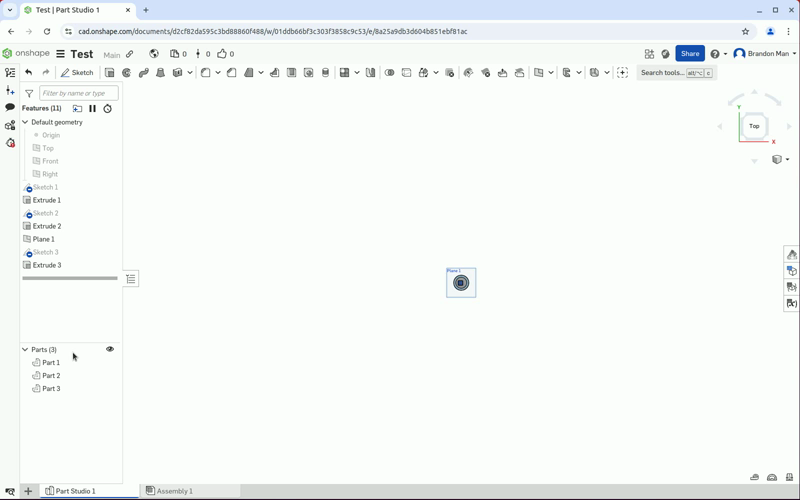
key(shift+p)
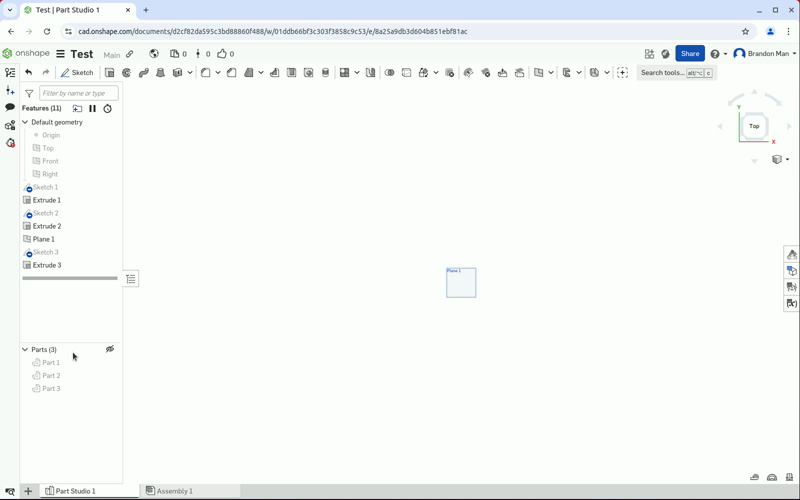
key(space)
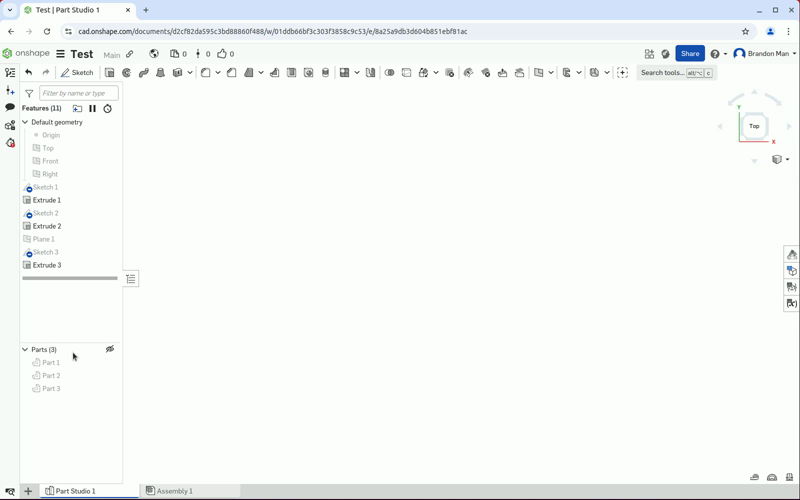
key_down(shift)
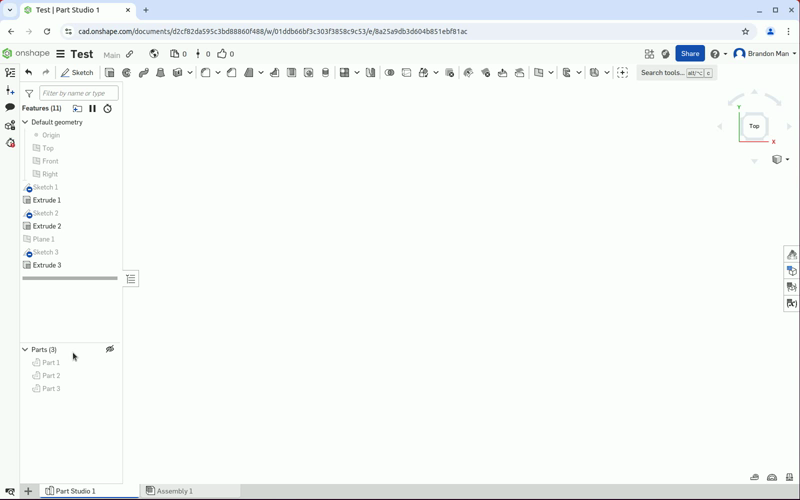
key(up)
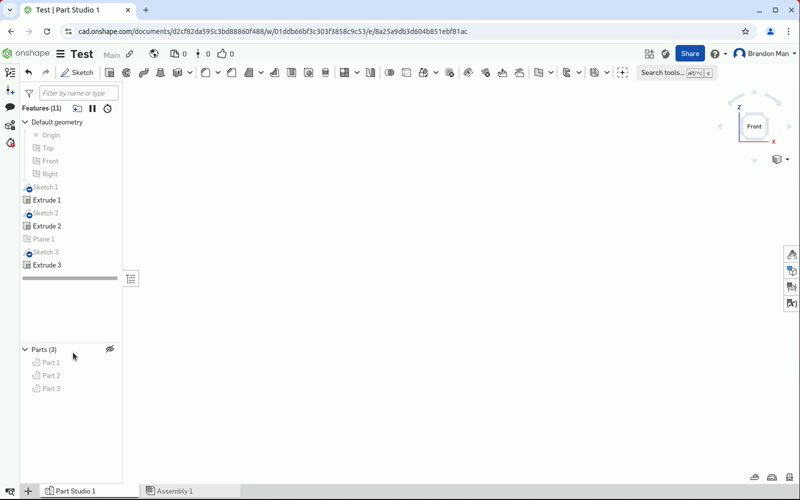
key_up(shift)
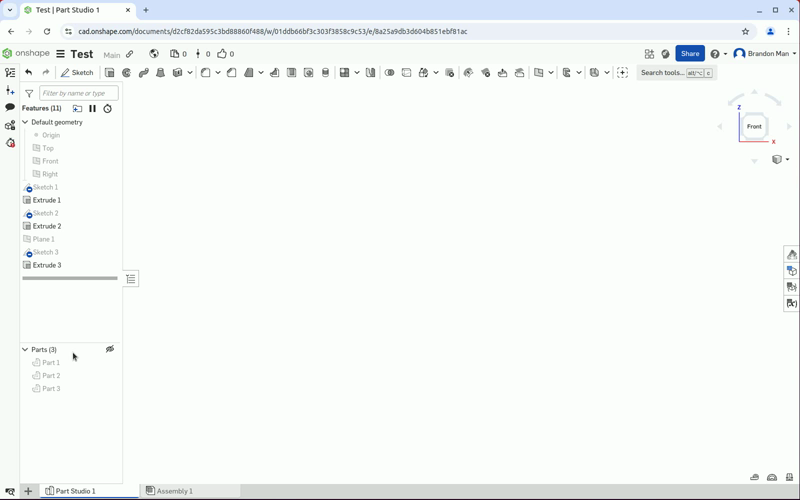
key(space)
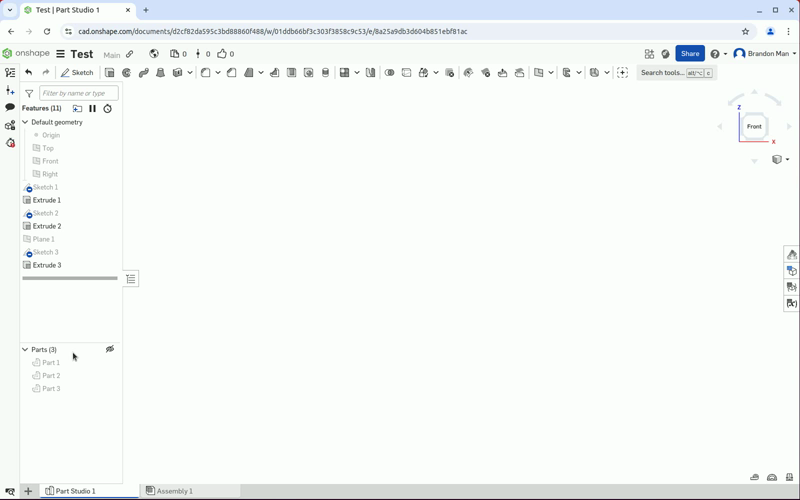
key_down(shift)
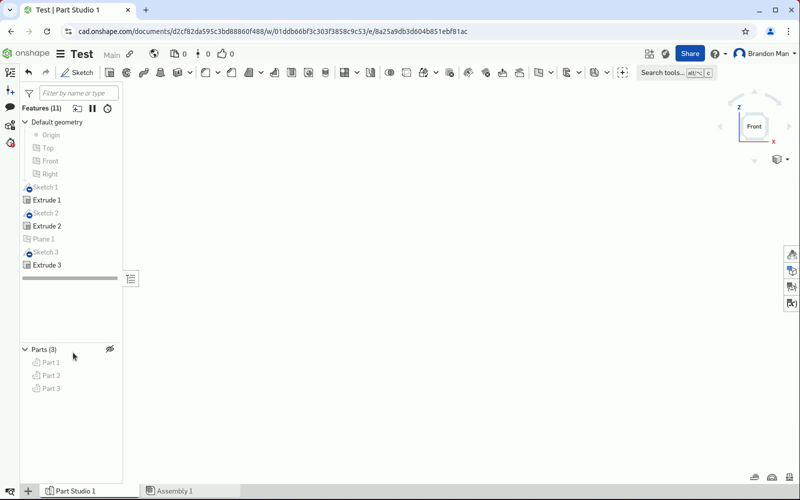
key(left)
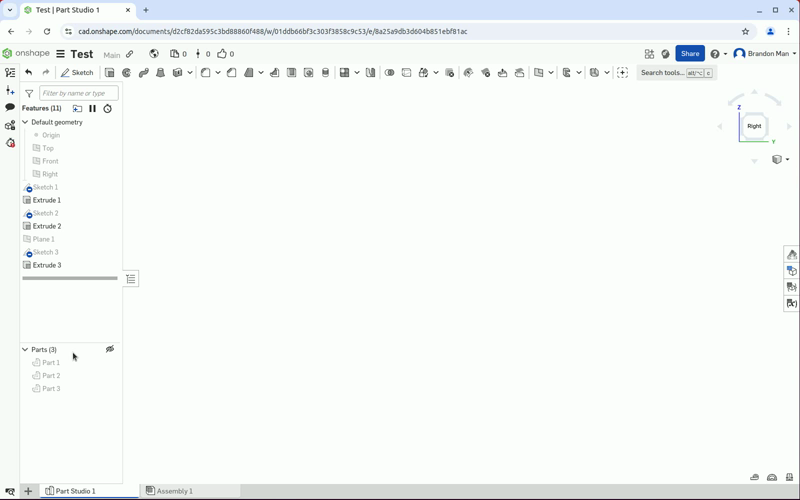
key_up(shift)
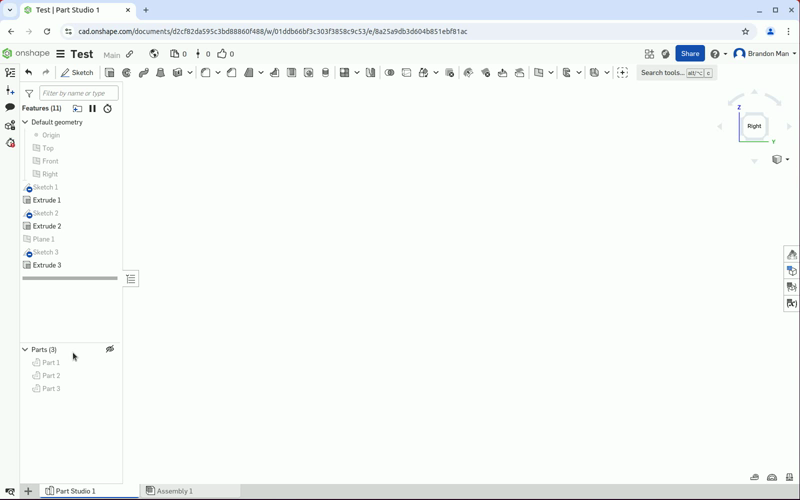
mouse_move(73, 352)
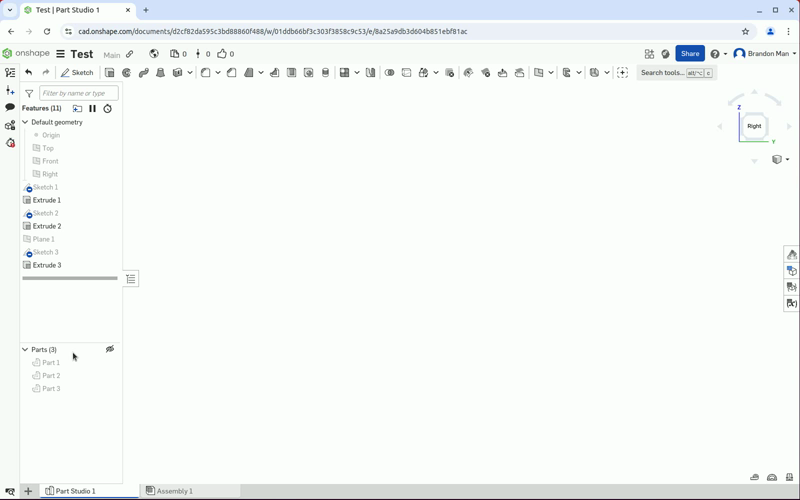
key(shift+y)
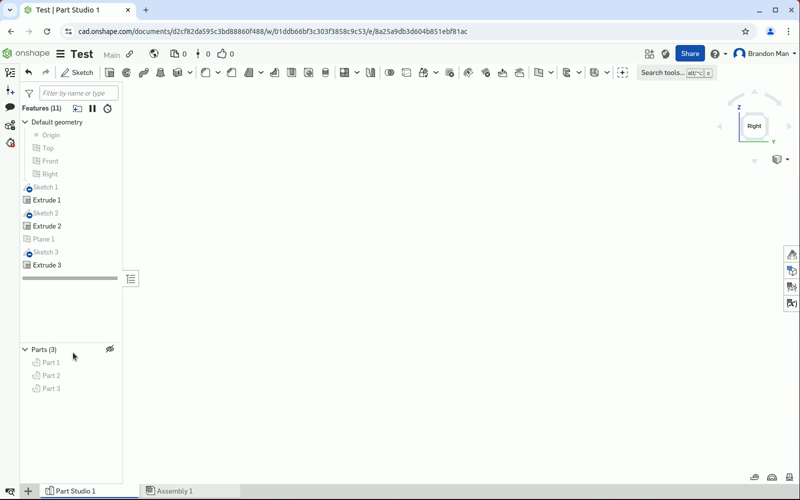
key(shift+s)
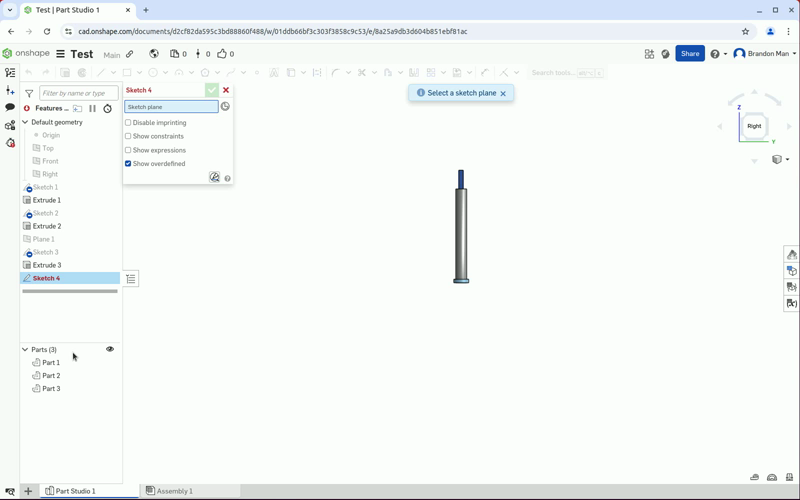
mouse_move(73, 176)
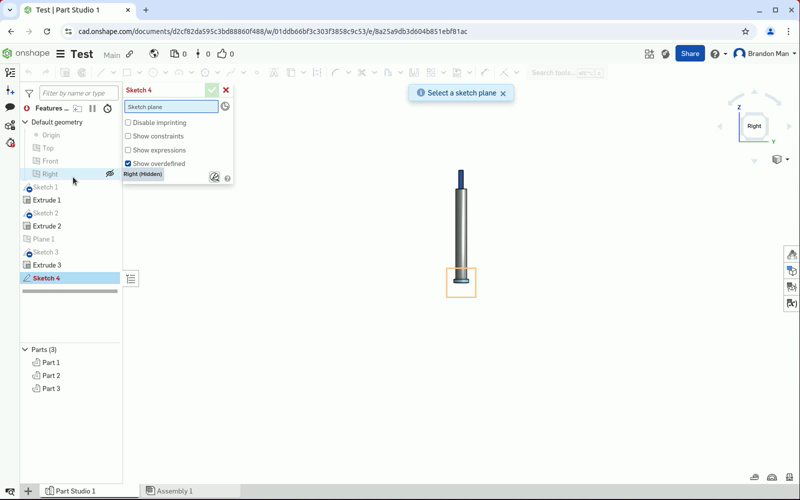
click(73, 176)
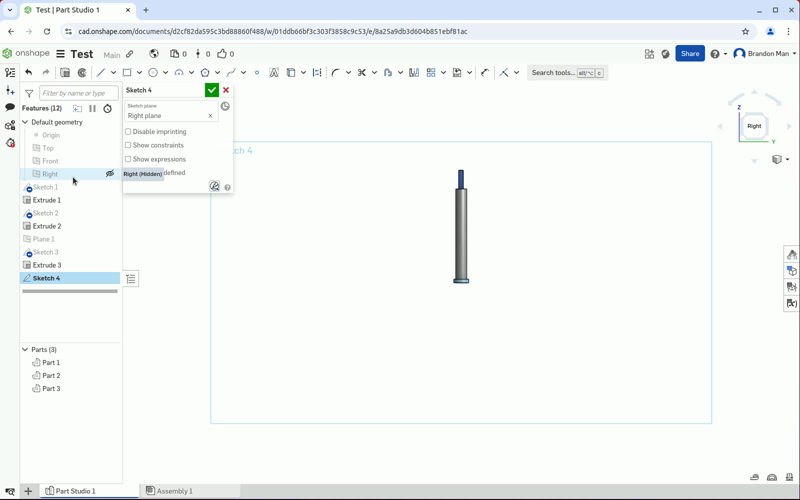
mouse_move(73, 352)
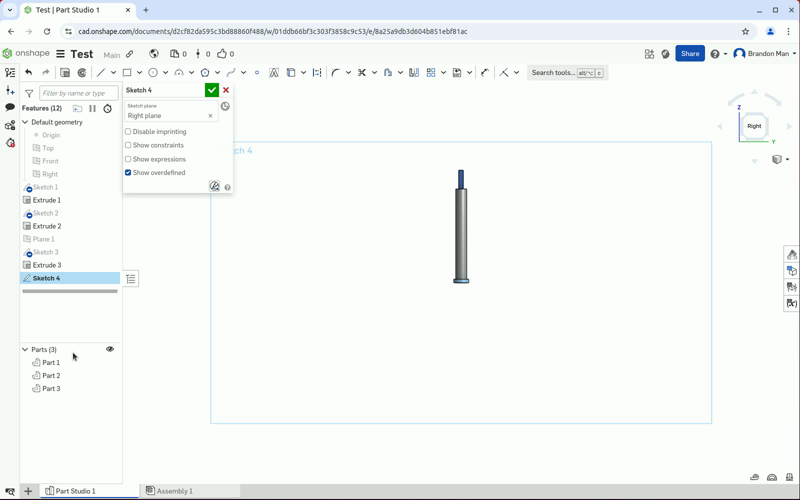
key(y)
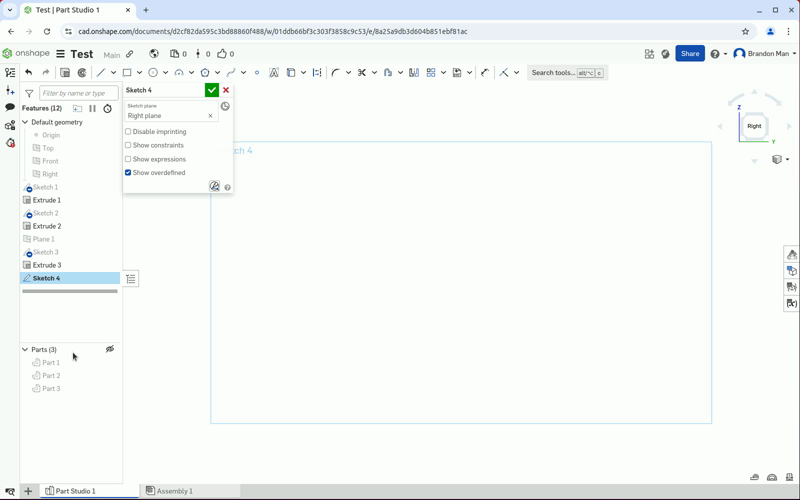
key(l)
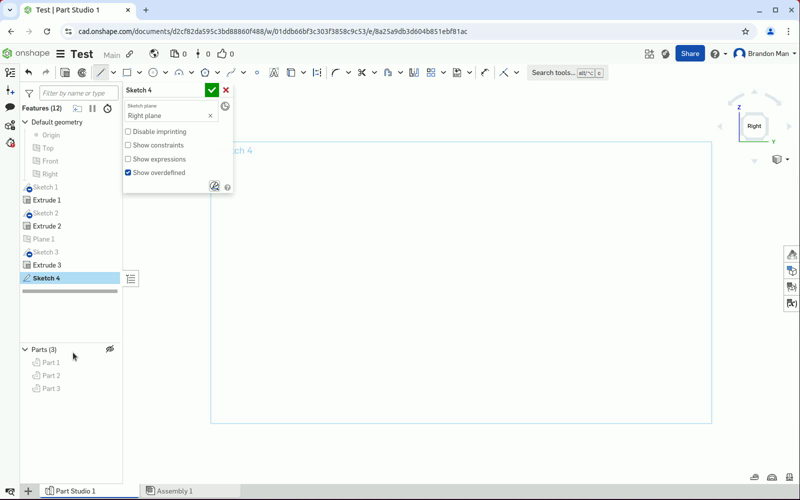
key_down(shift)
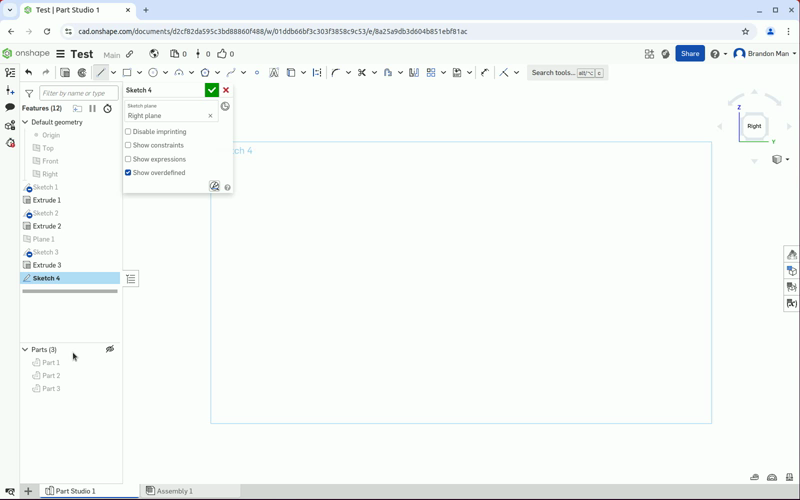
mouse_move(458, 172)
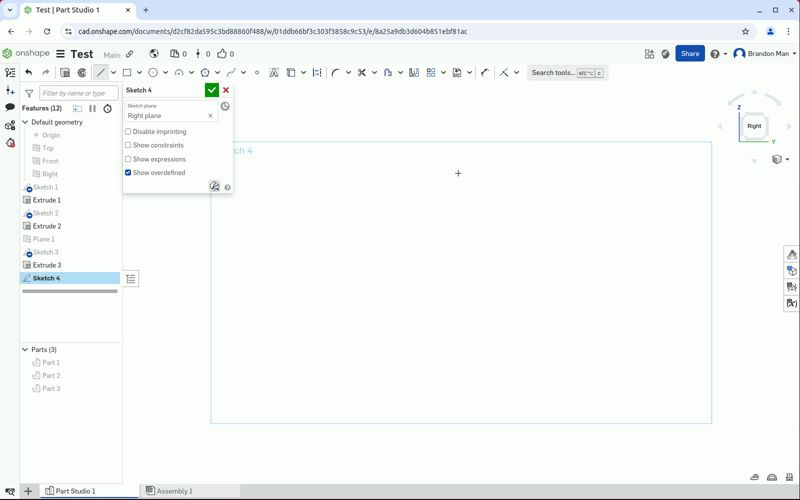
click(458, 172)
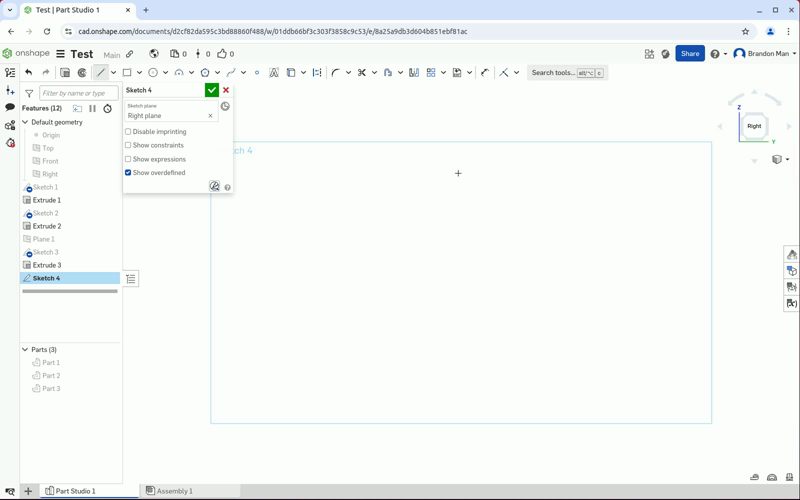
key_up(shift)
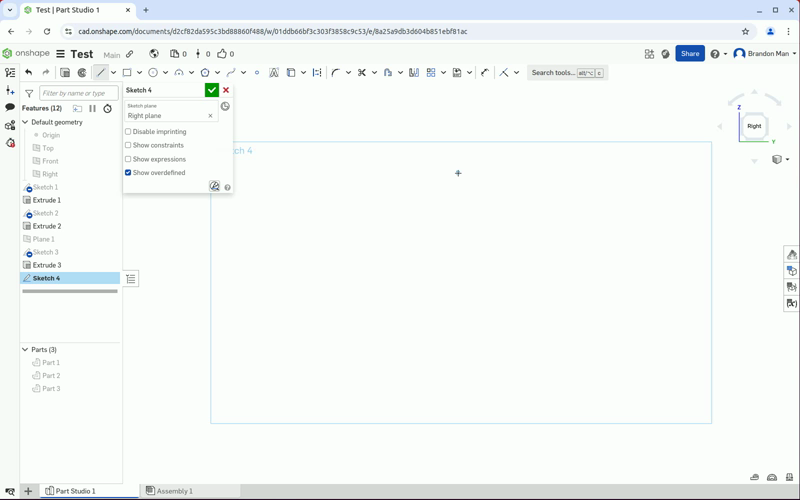
key_down(shift)
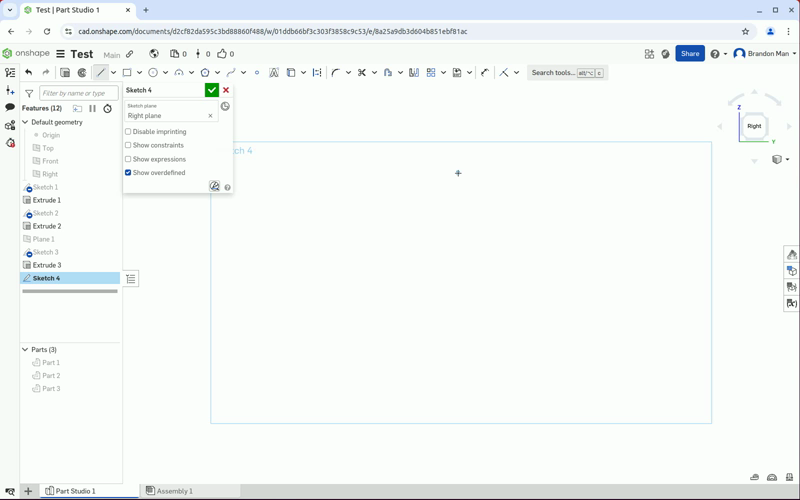
mouse_move(488, 172)
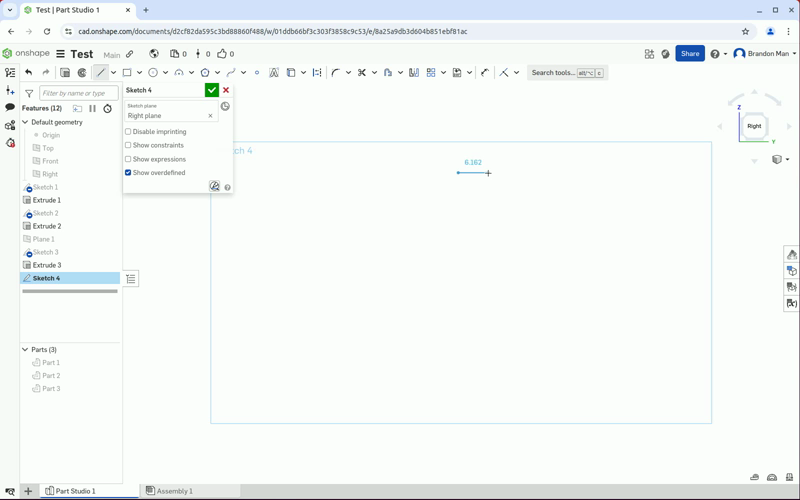
mouse_move(461, 169)
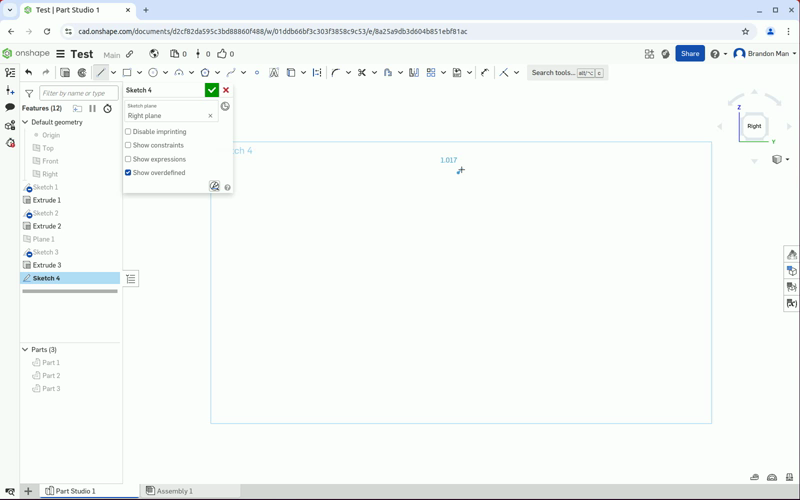
scroll(6)
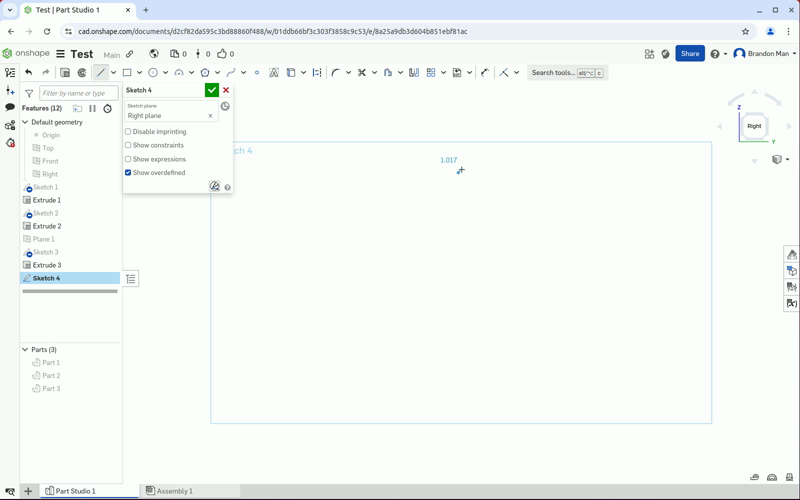
scroll(6)
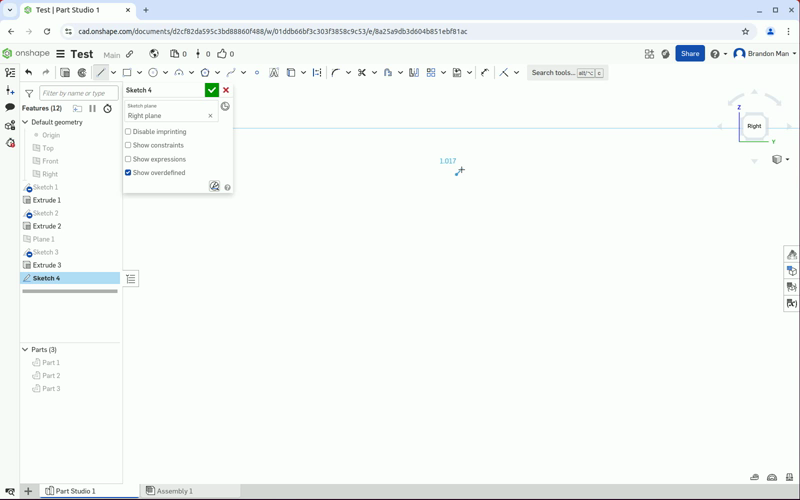
scroll(6)
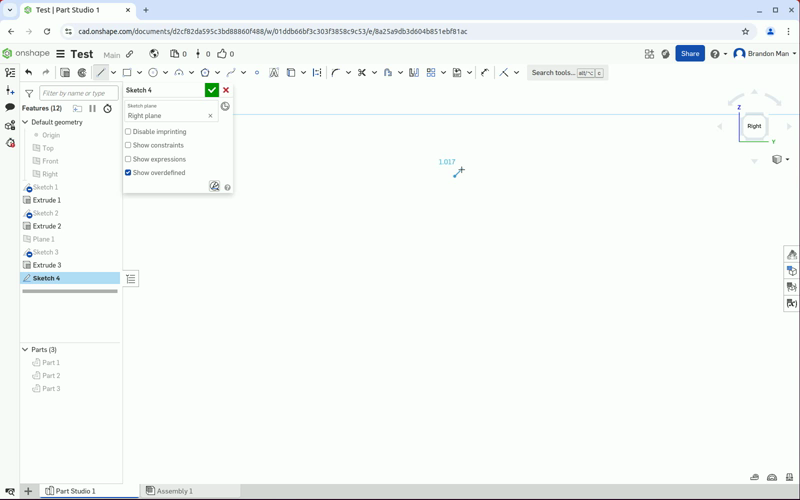
scroll(6)
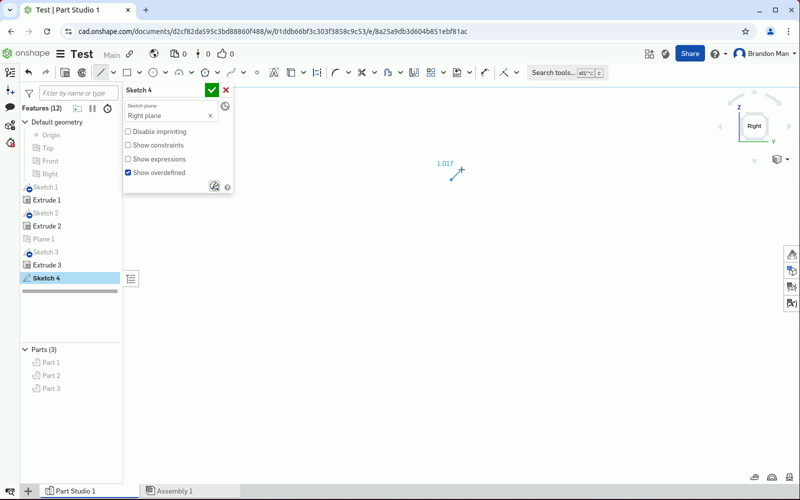
scroll(6)
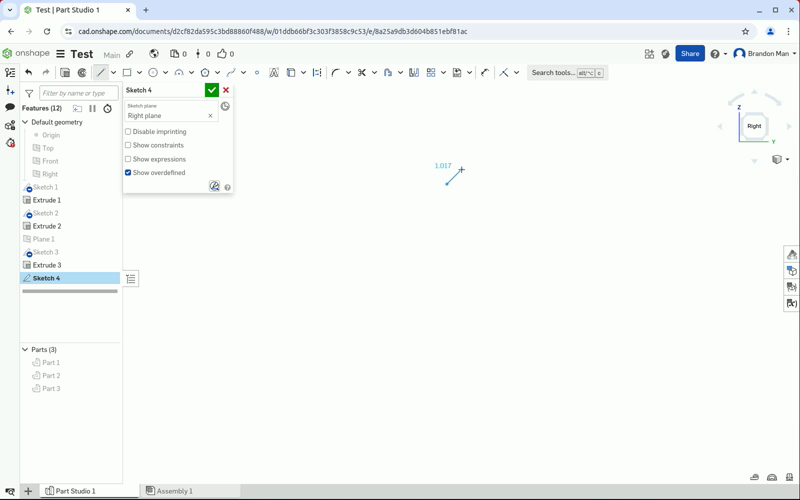
scroll(6)
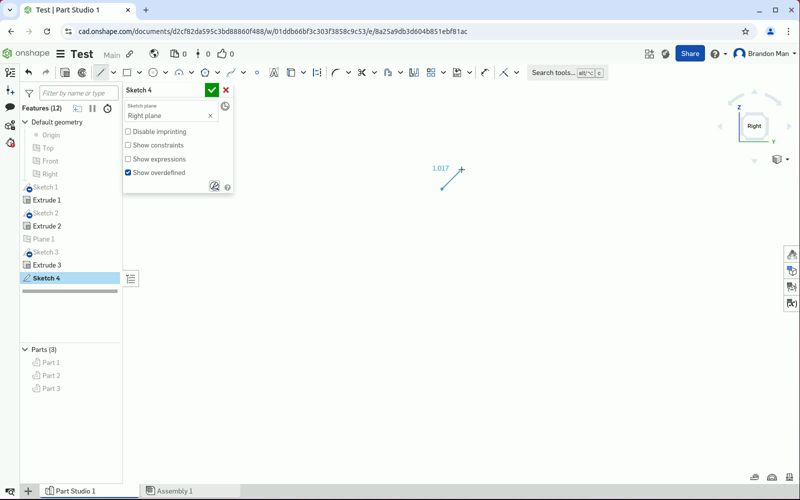
scroll(6)
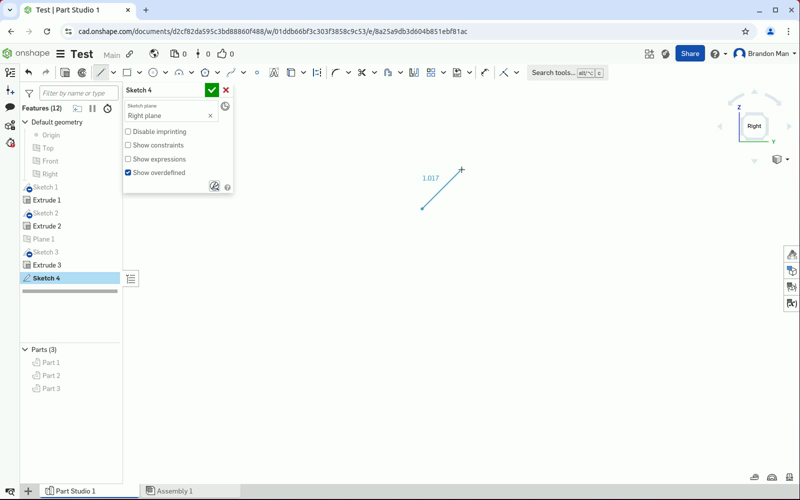
click(461, 169)
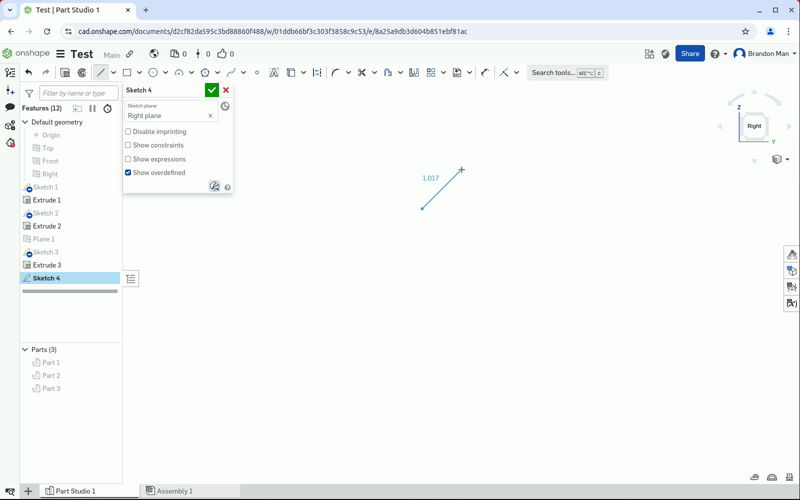
scroll(-6)
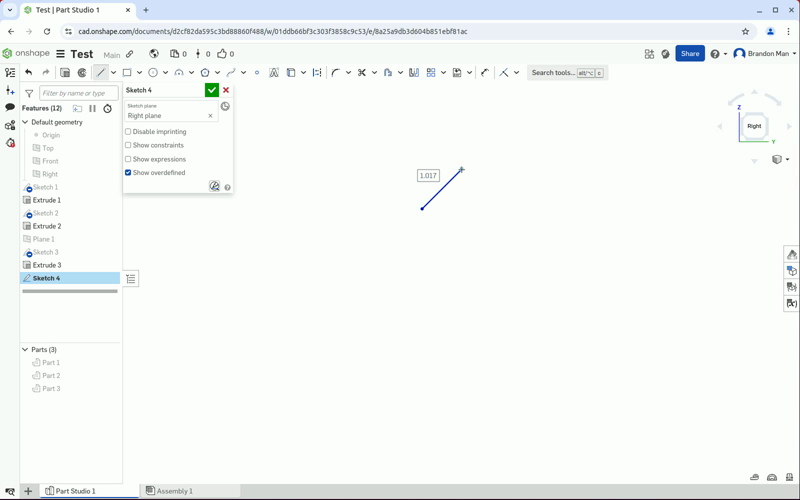
scroll(-6)
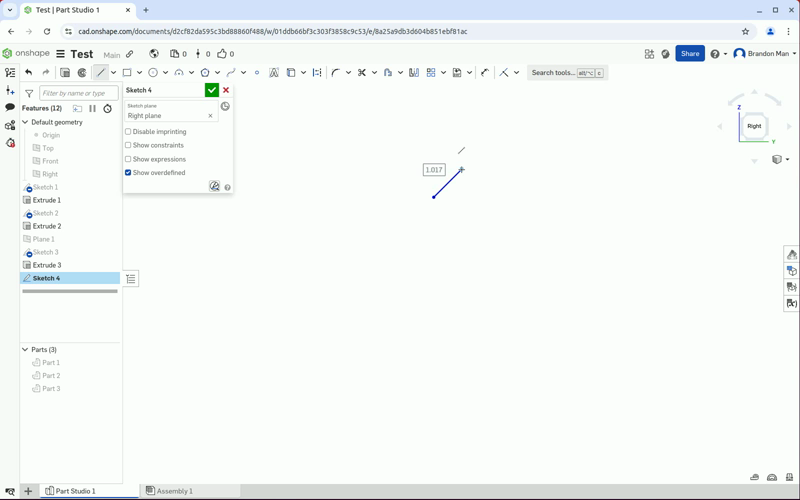
scroll(-6)
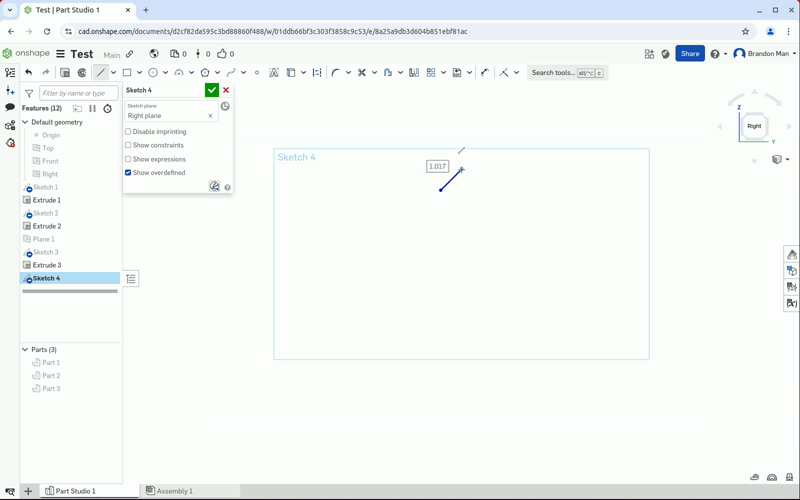
scroll(-6)
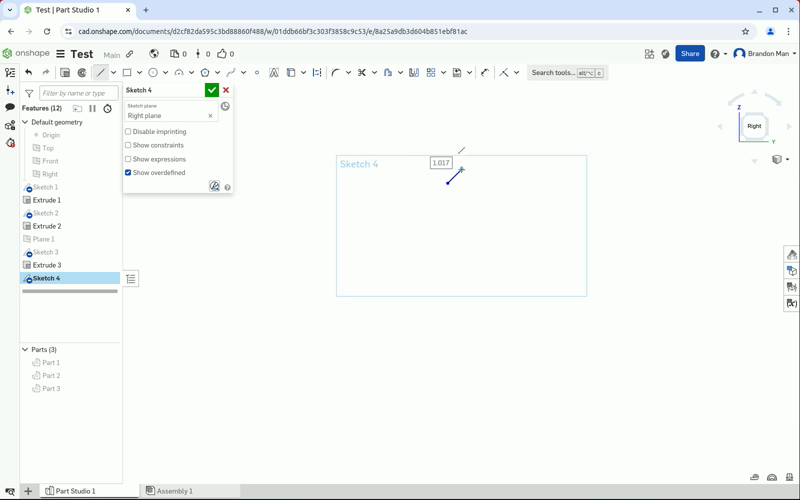
scroll(-6)
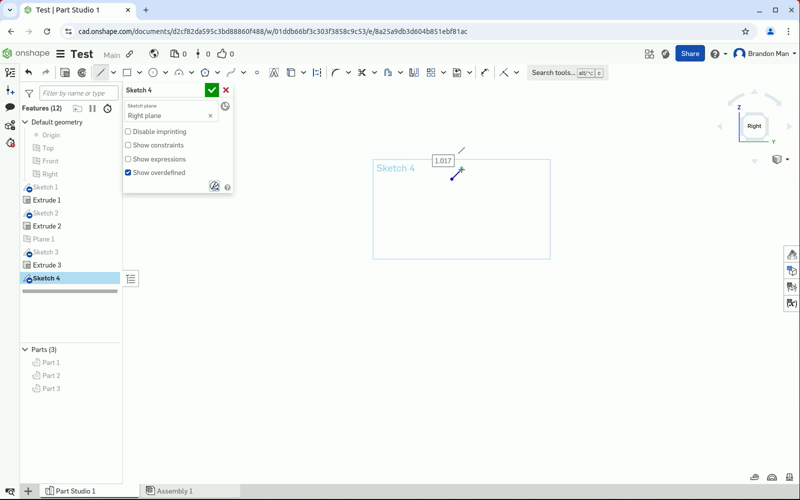
scroll(-6)
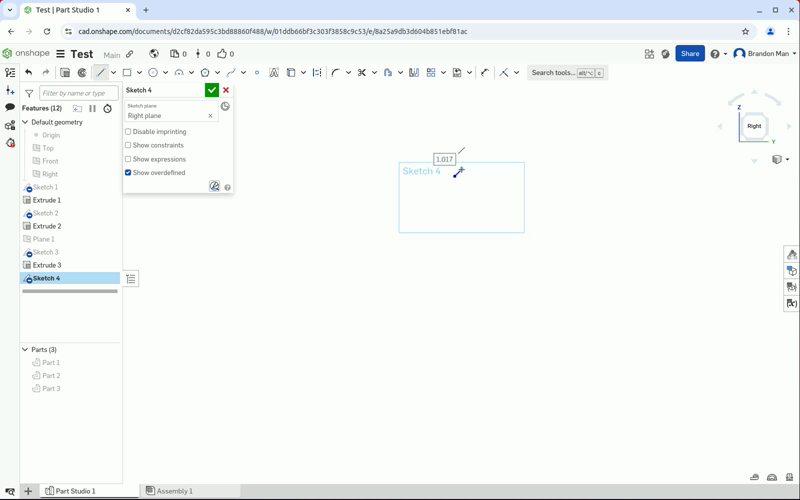
scroll(-6)
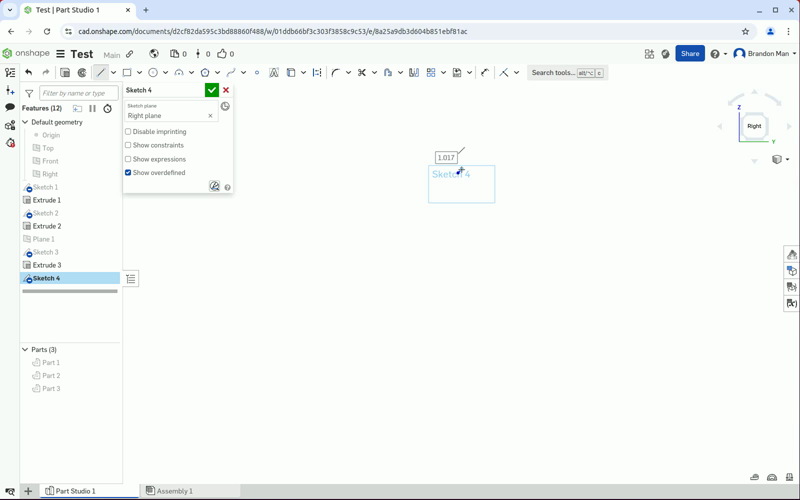
key_up(shift)
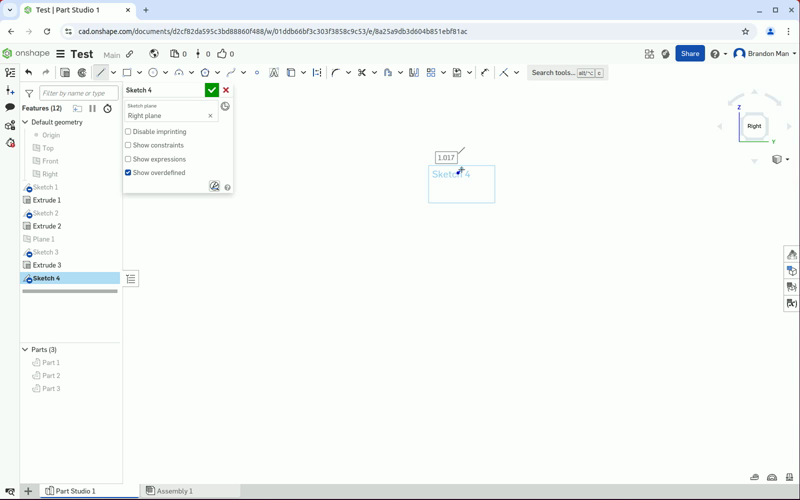
key_down(shift)
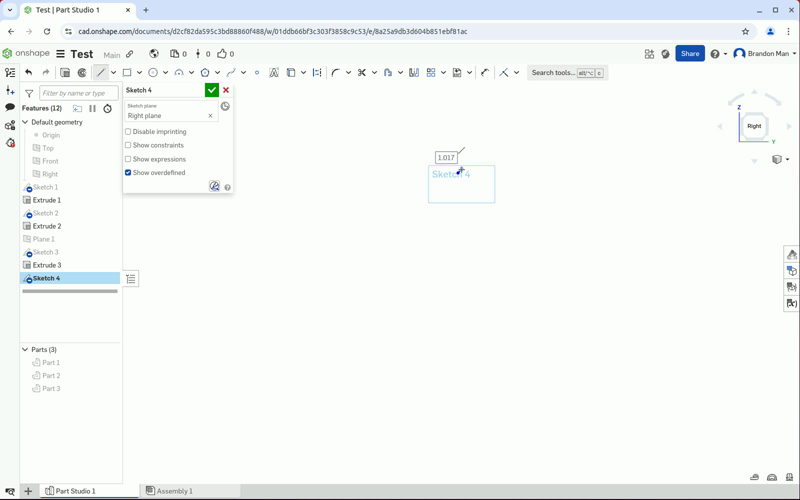
mouse_move(492, 169)
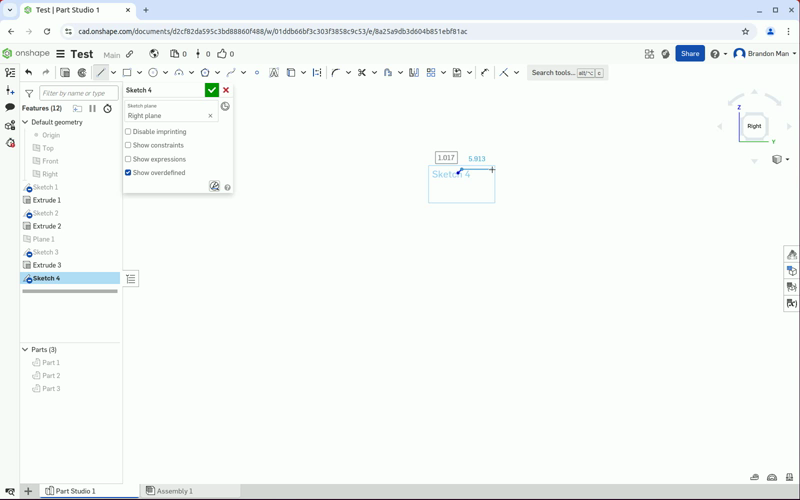
mouse_move(458, 169)
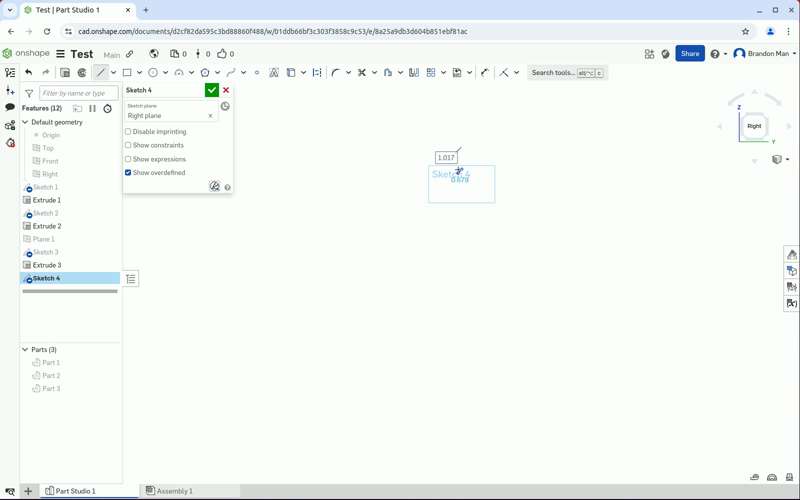
scroll(6)
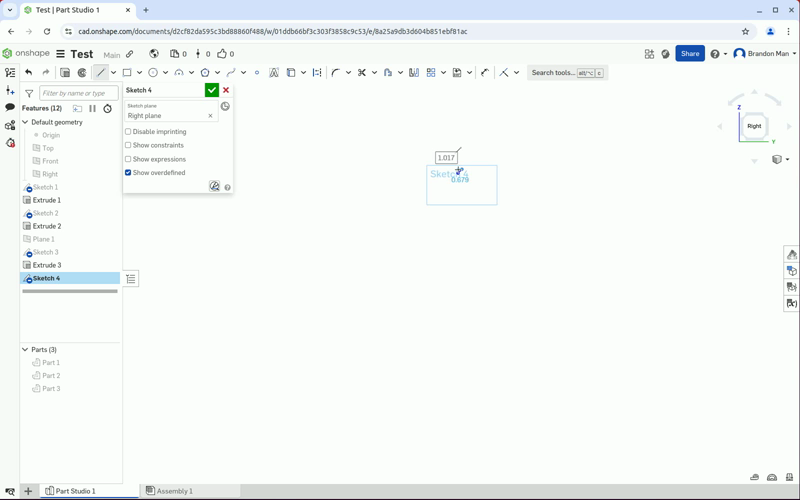
scroll(6)
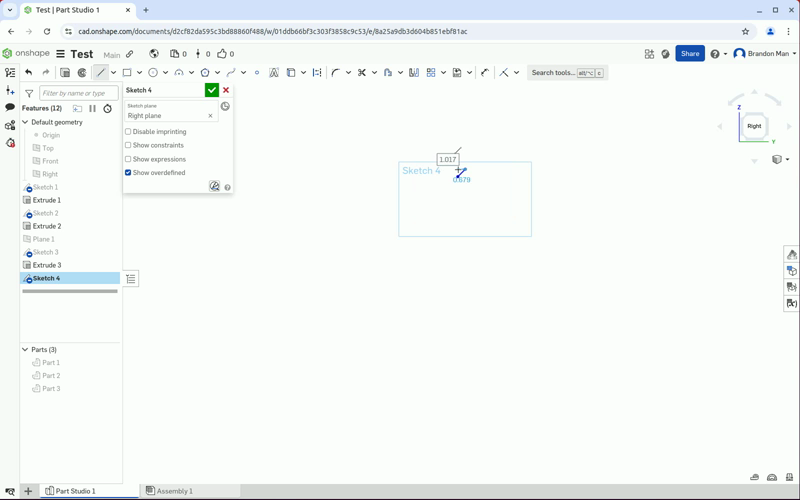
scroll(6)
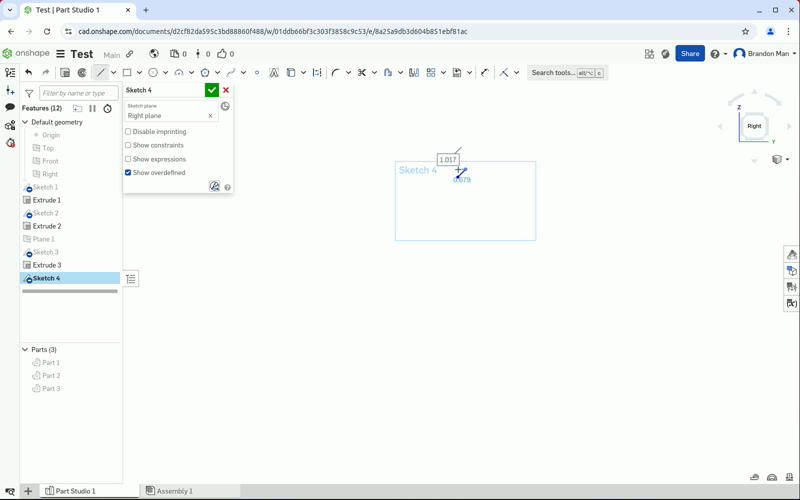
scroll(6)
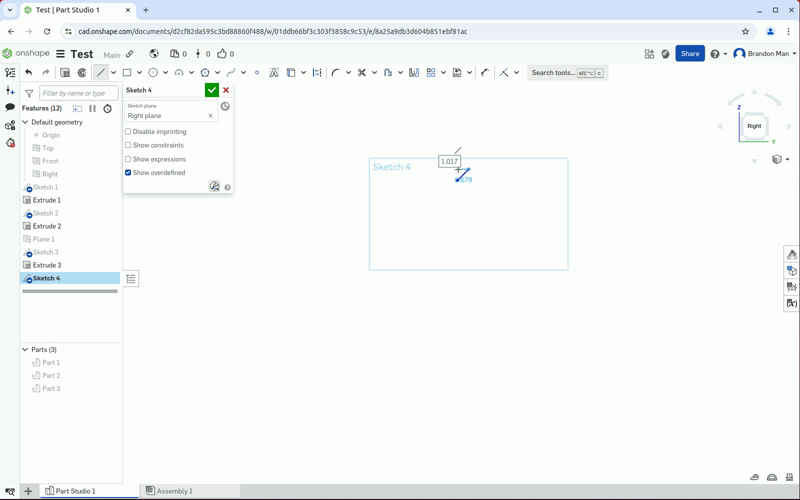
scroll(6)
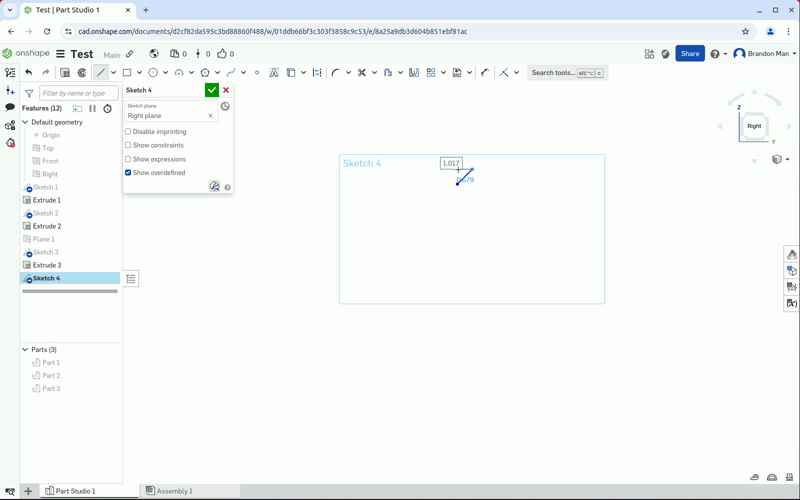
scroll(6)
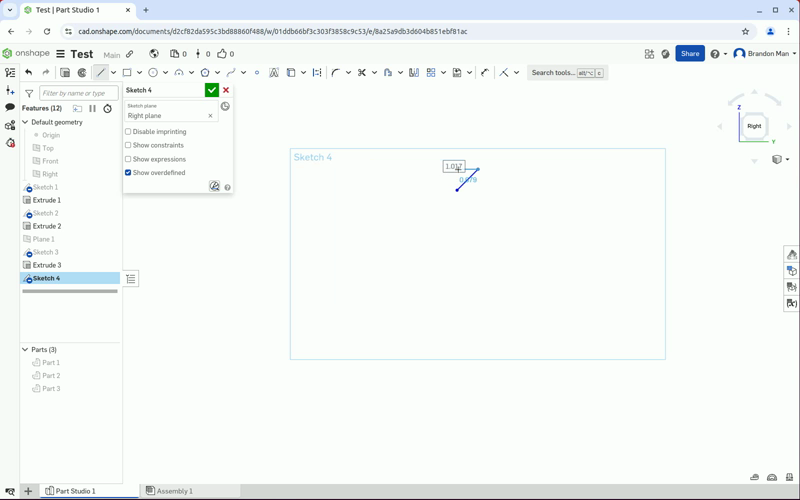
scroll(6)
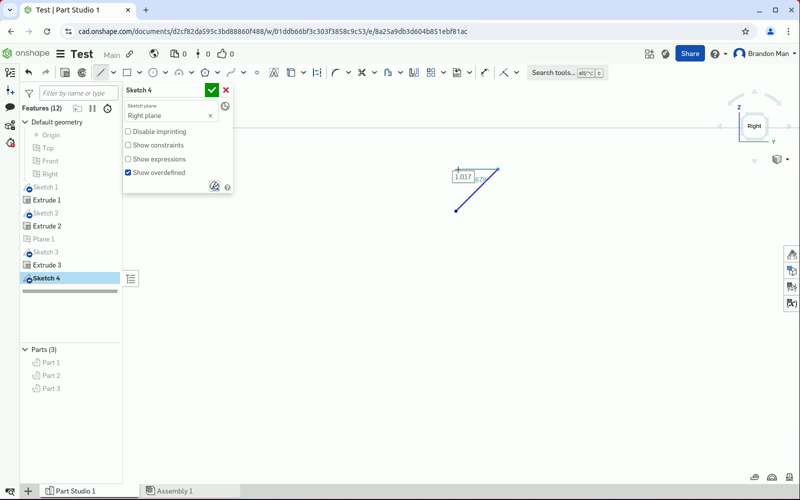
click(458, 169)
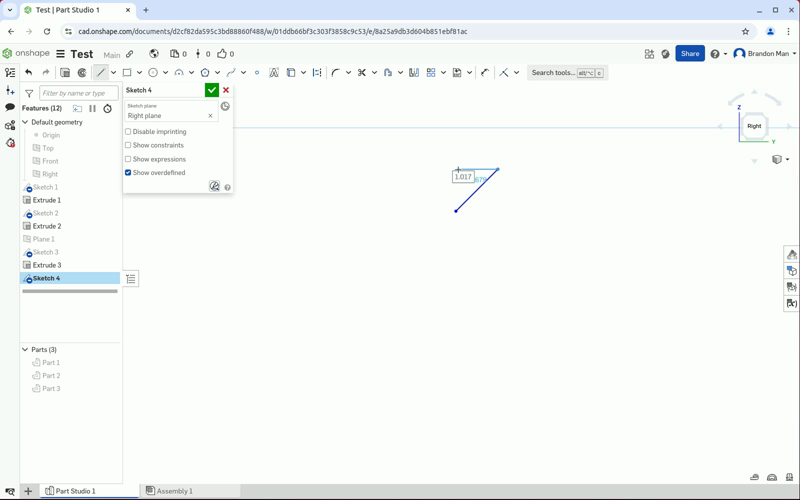
scroll(-6)
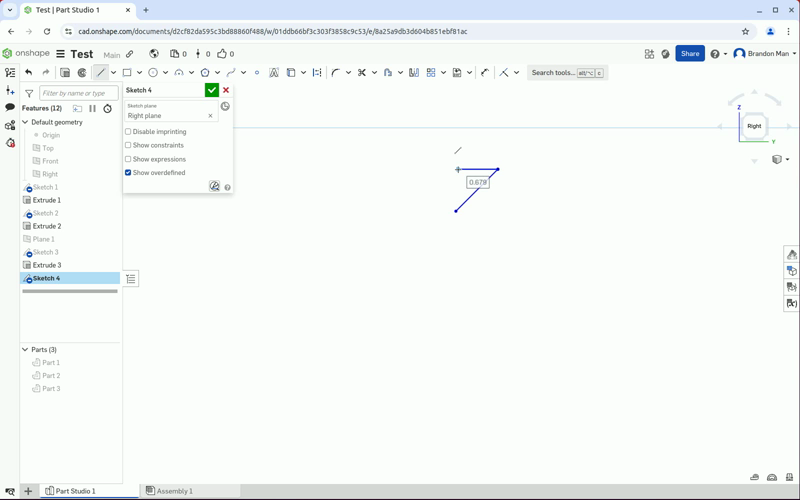
scroll(-6)
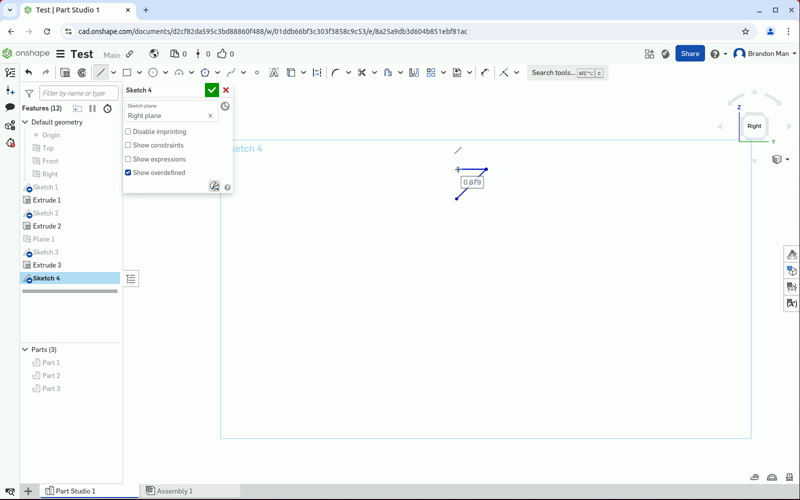
scroll(-6)
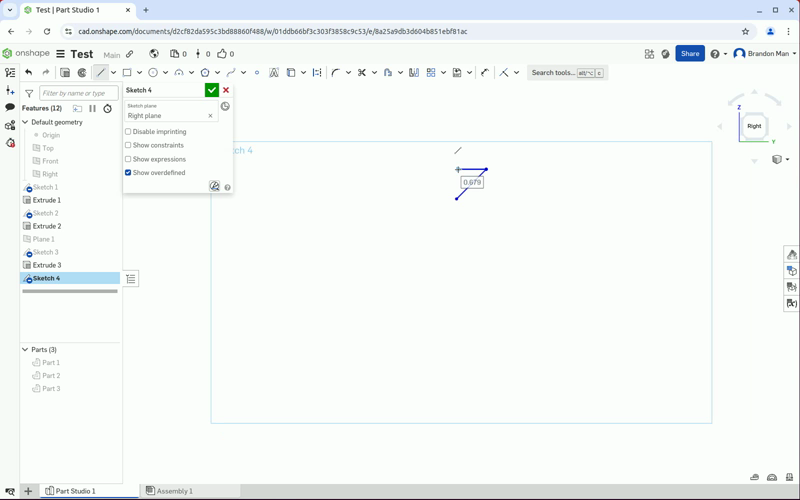
scroll(-6)
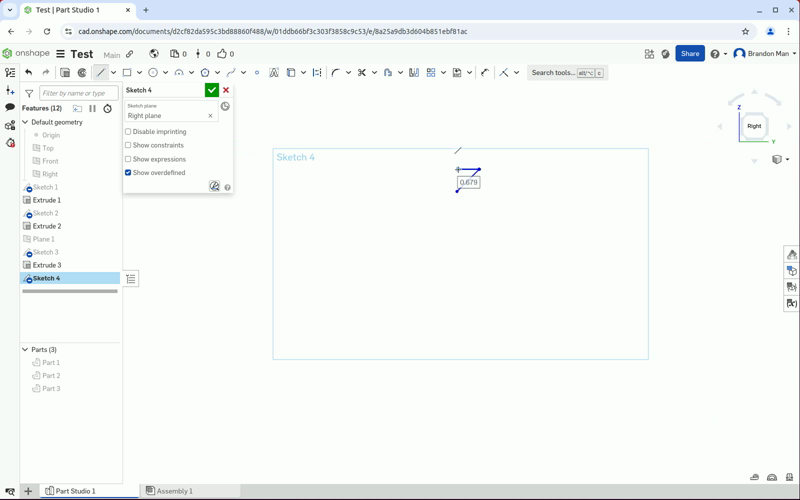
scroll(-6)
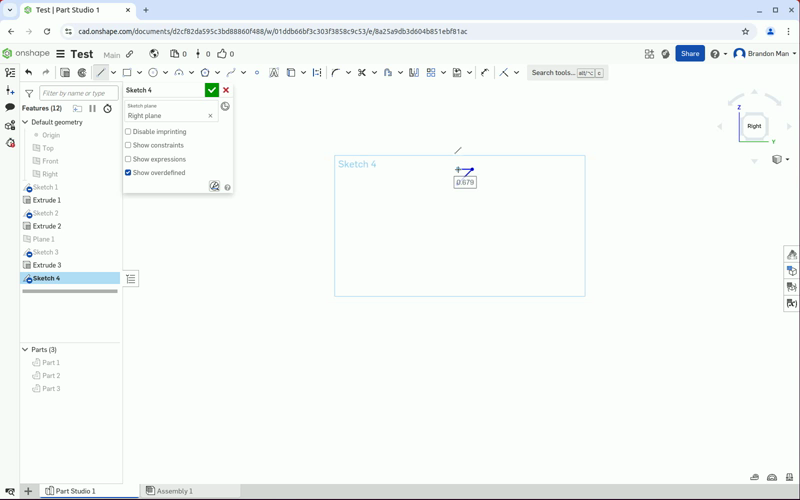
scroll(-6)
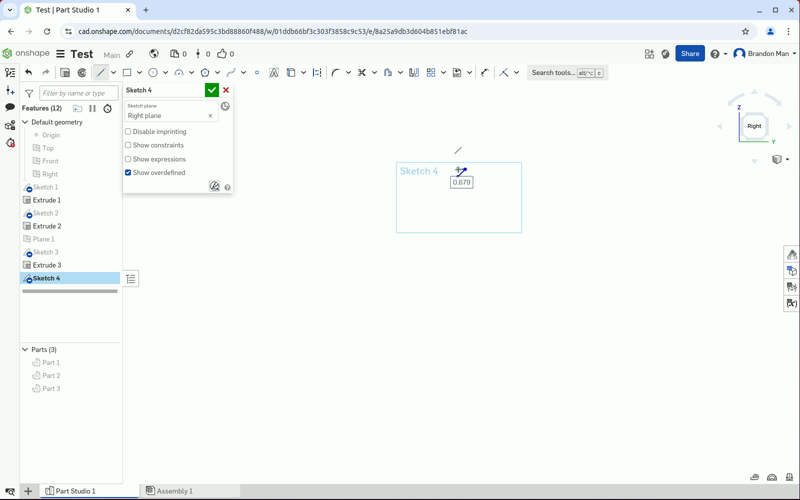
scroll(-6)
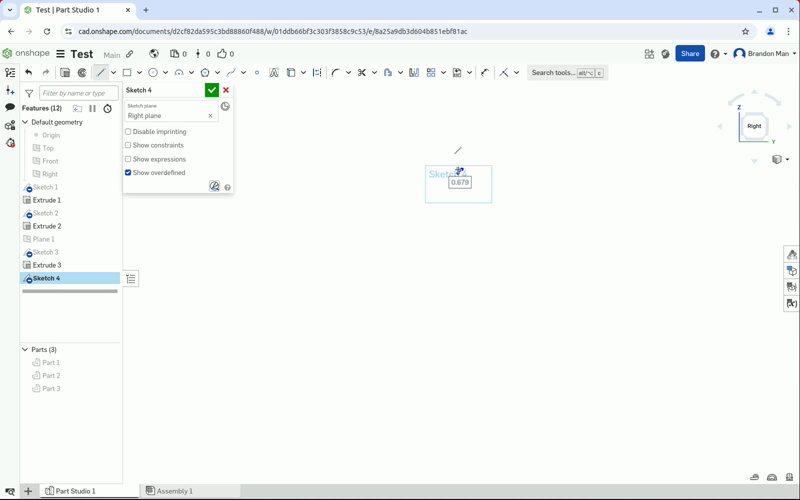
key_up(shift)
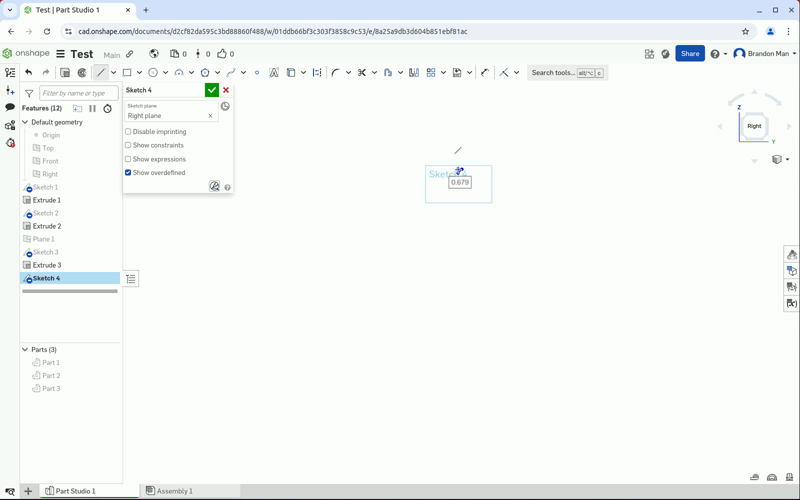
mouse_move(488, 169)
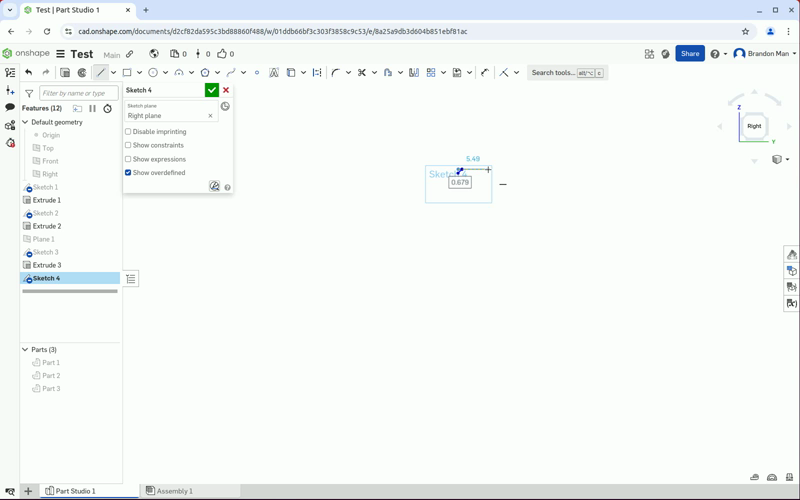
key_down(shift)
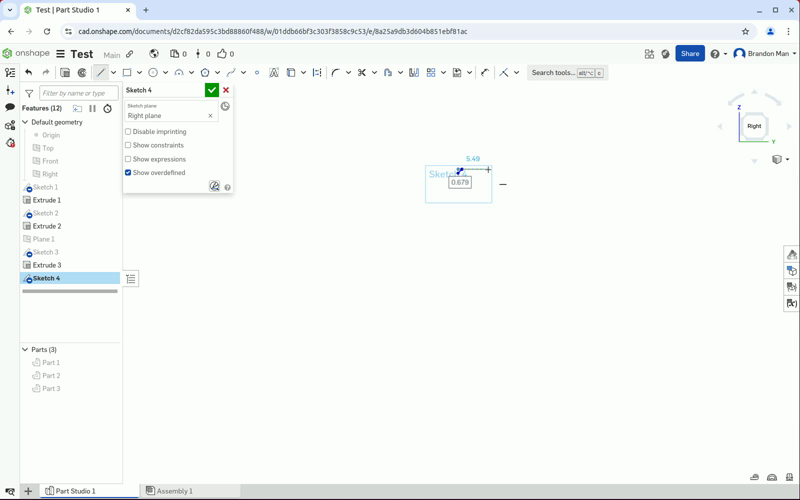
mouse_move(458, 172)
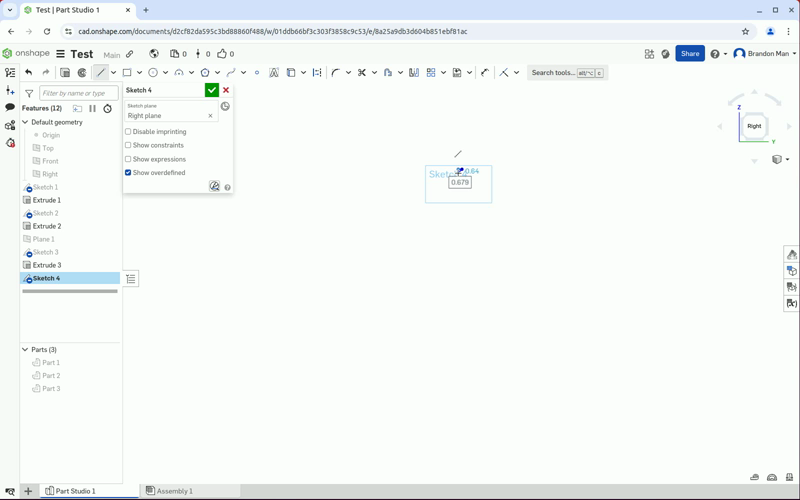
scroll(6)
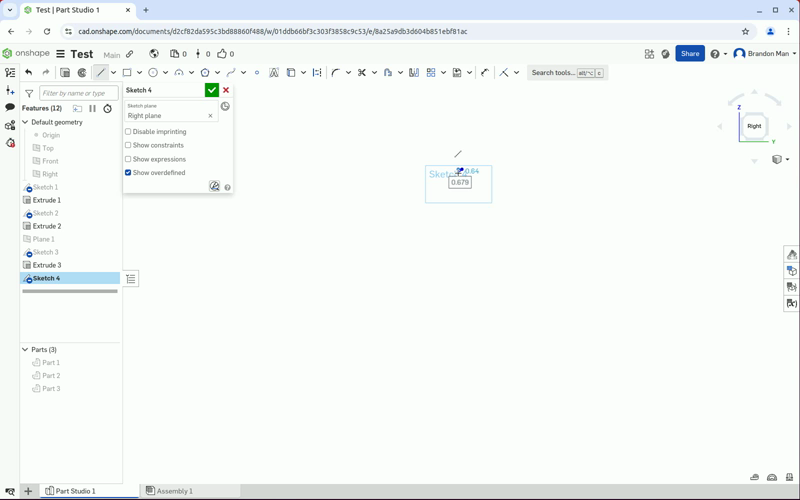
scroll(6)
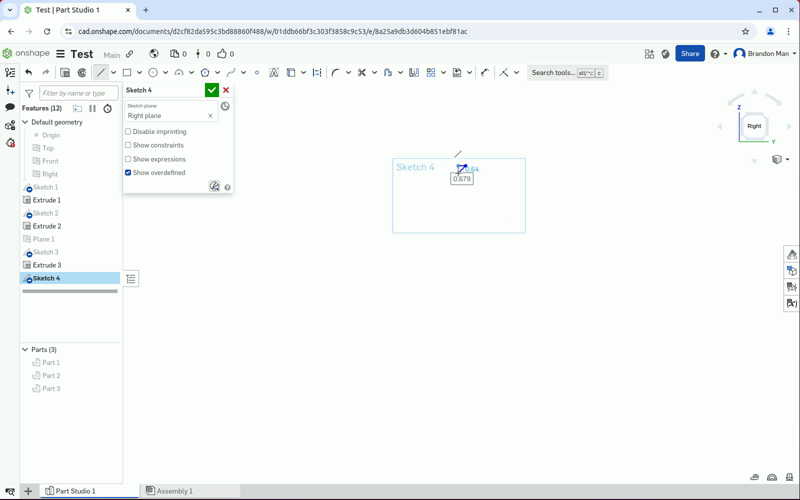
scroll(6)
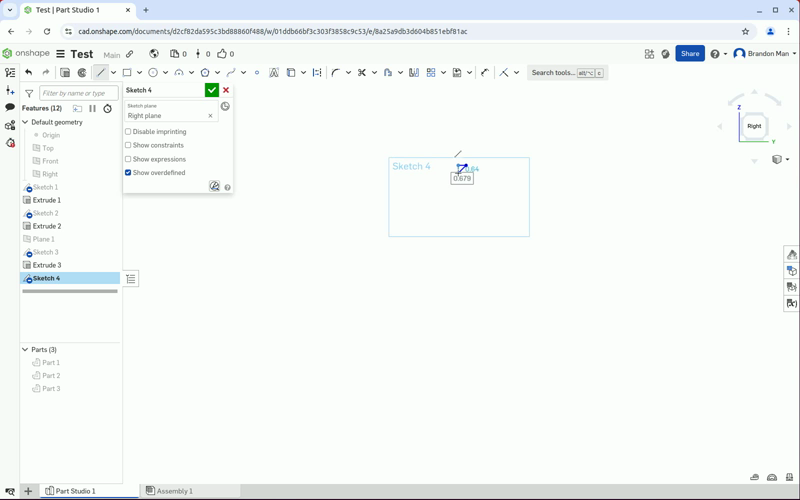
scroll(6)
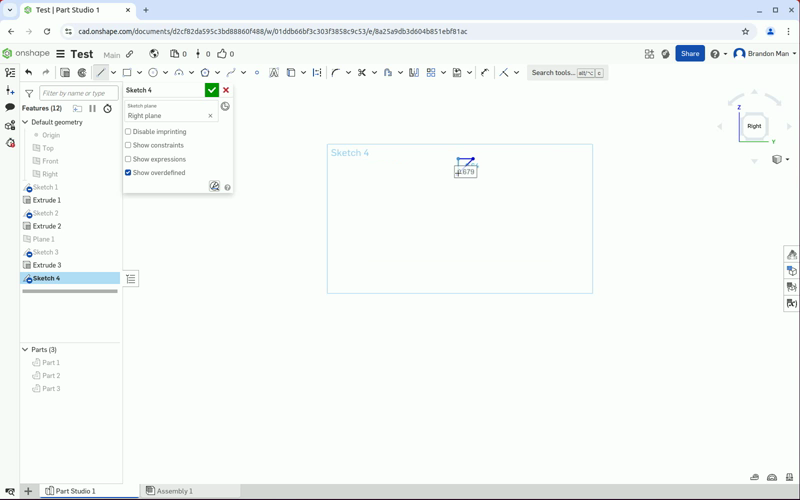
scroll(6)
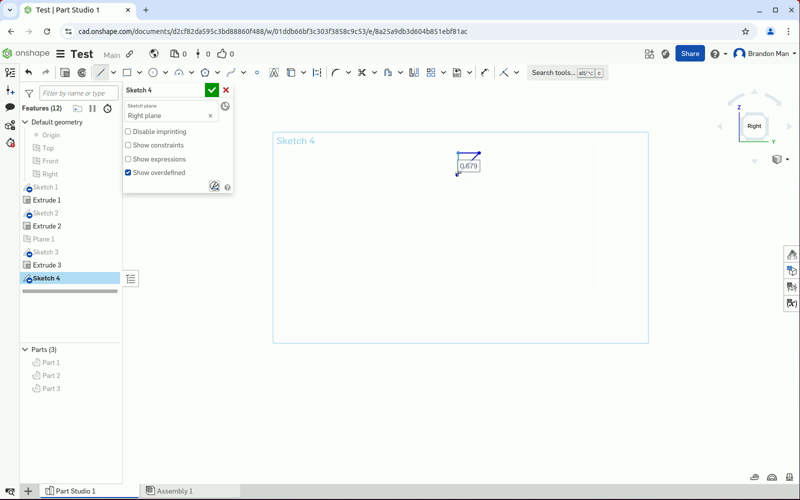
scroll(6)
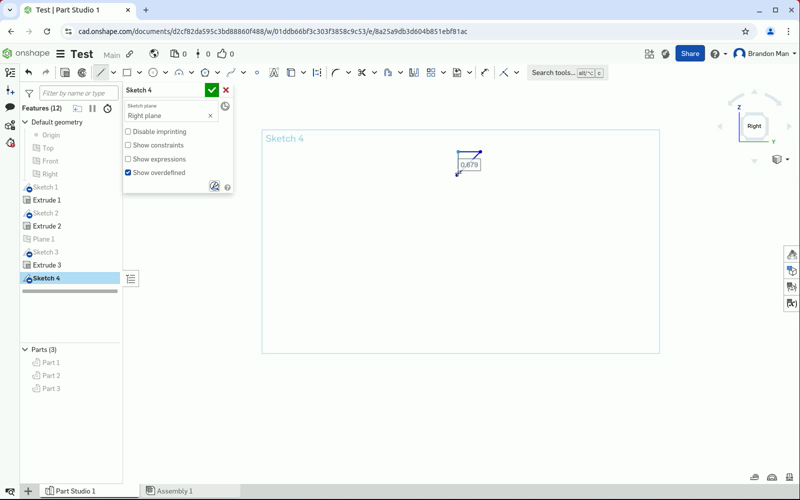
scroll(6)
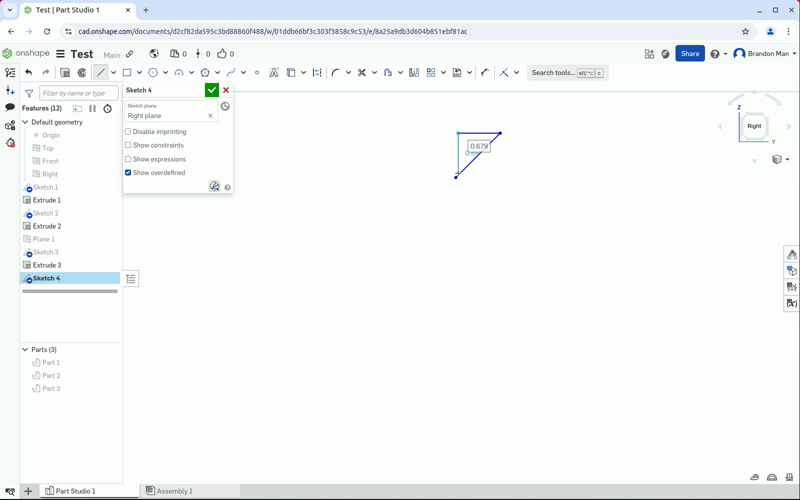
key_up(shift)
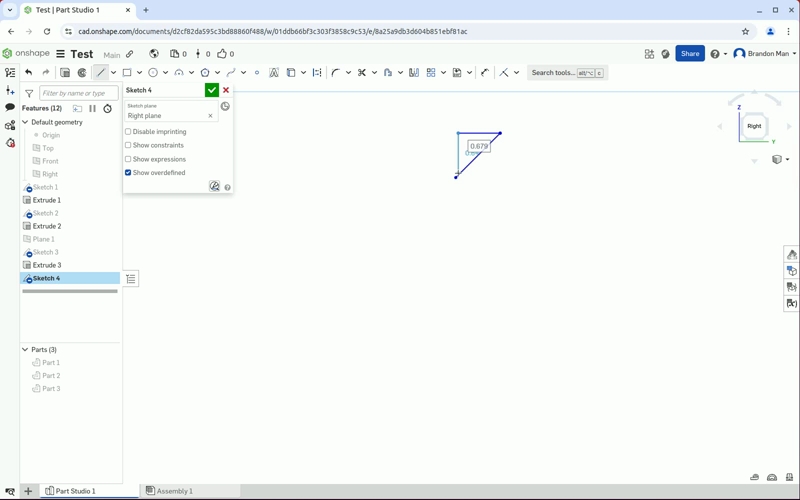
click(458, 172)
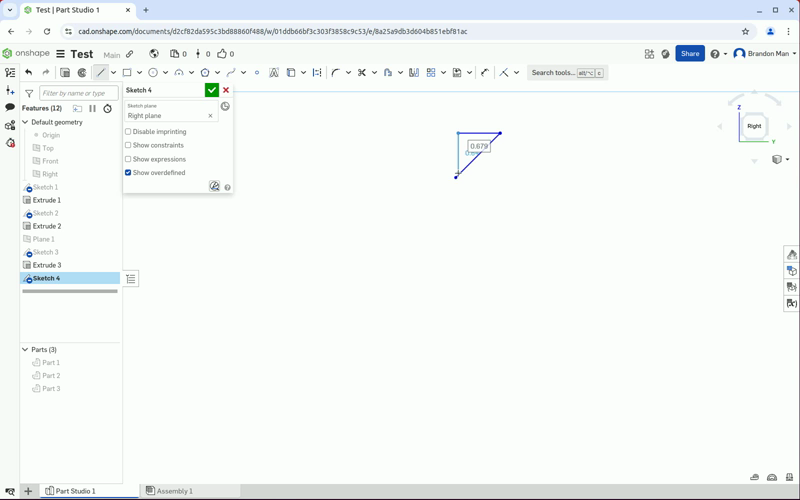
scroll(-6)
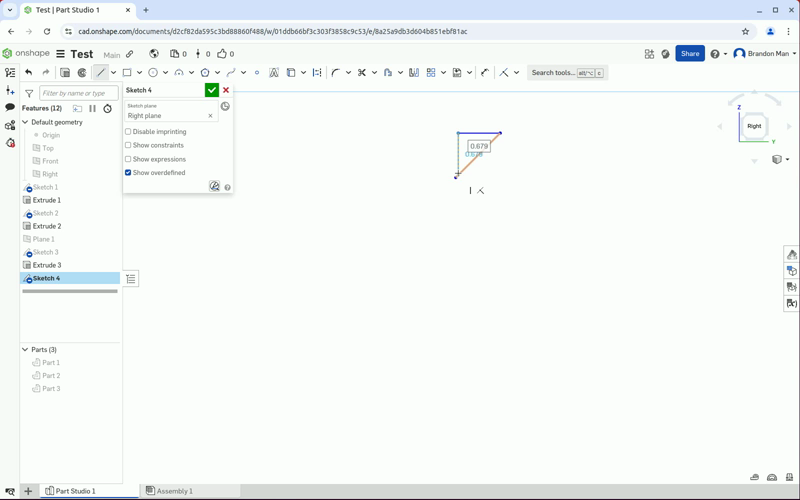
scroll(-6)
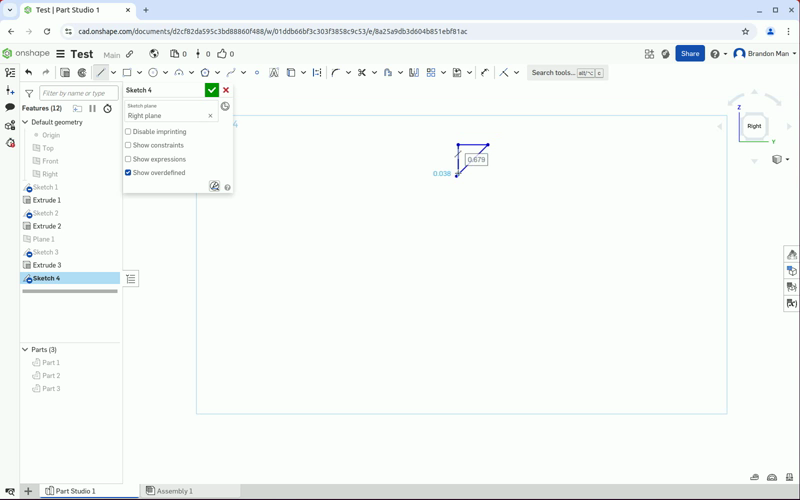
scroll(-6)
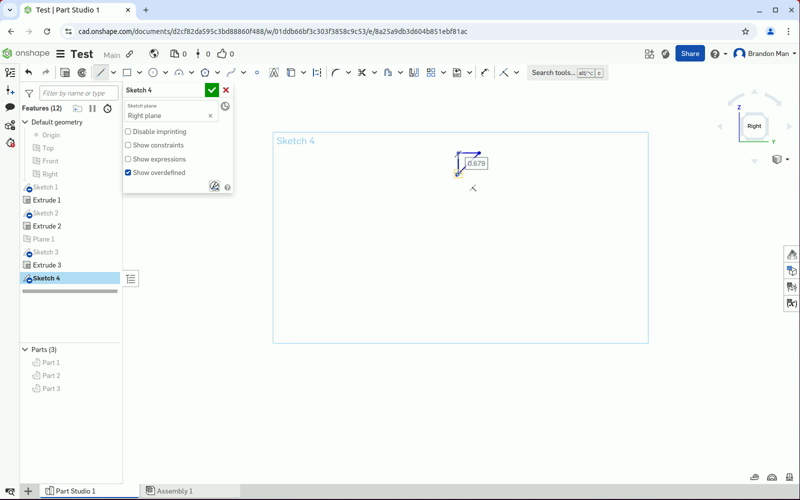
scroll(-6)
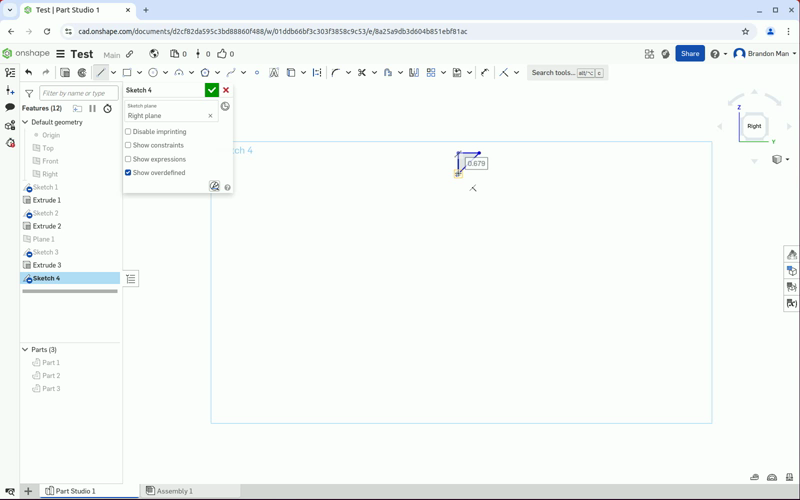
scroll(-6)
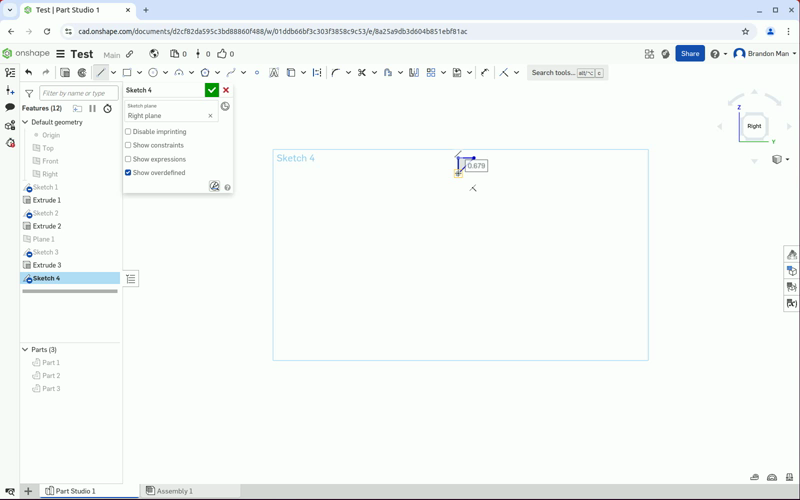
scroll(-6)
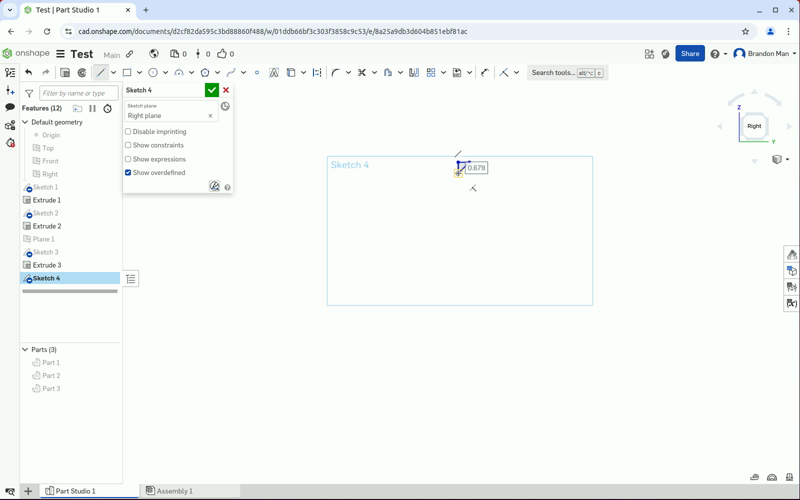
scroll(-6)
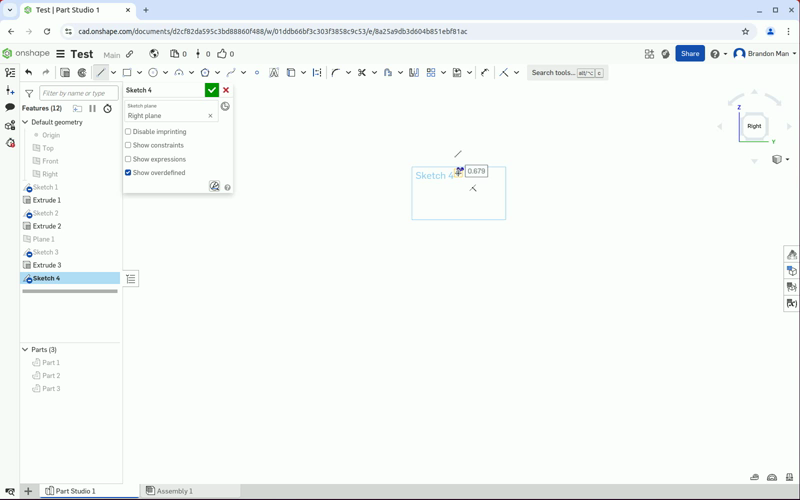
key(esc)
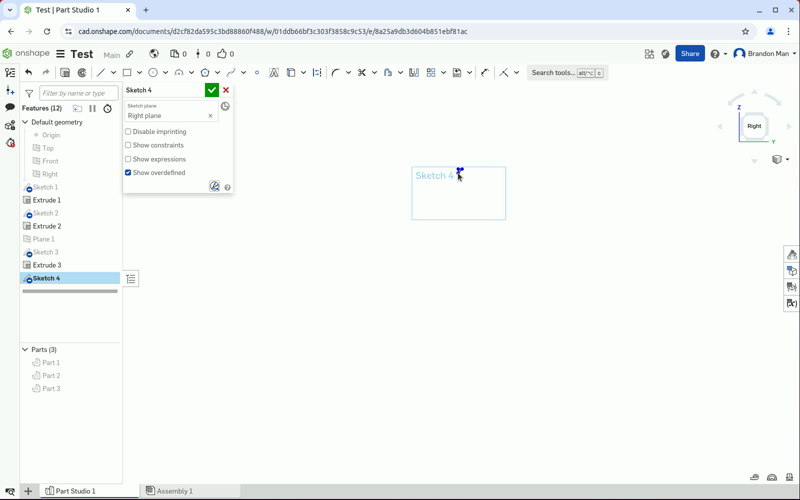
mouse_move(458, 171)
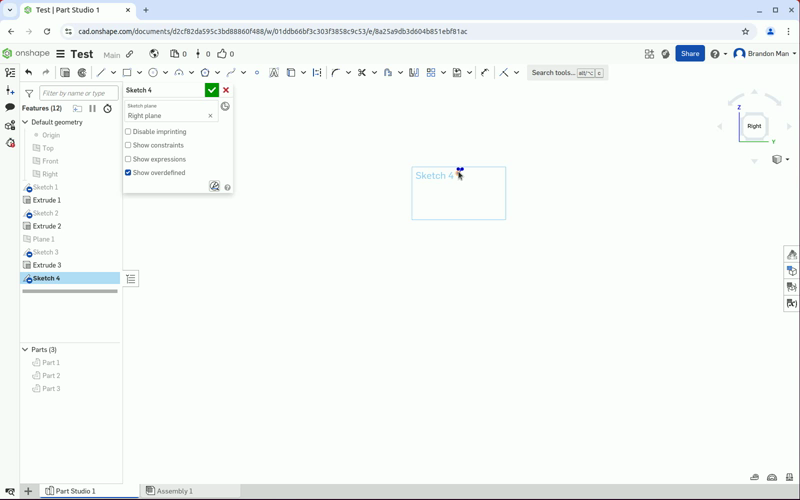
scroll(6)
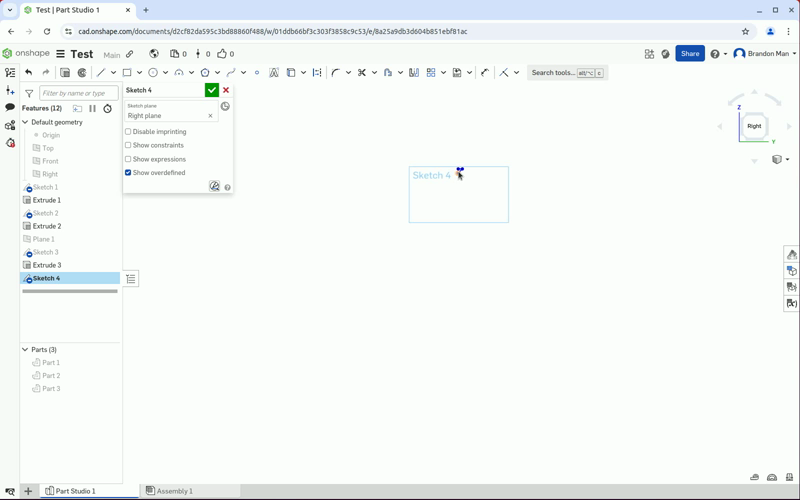
scroll(6)
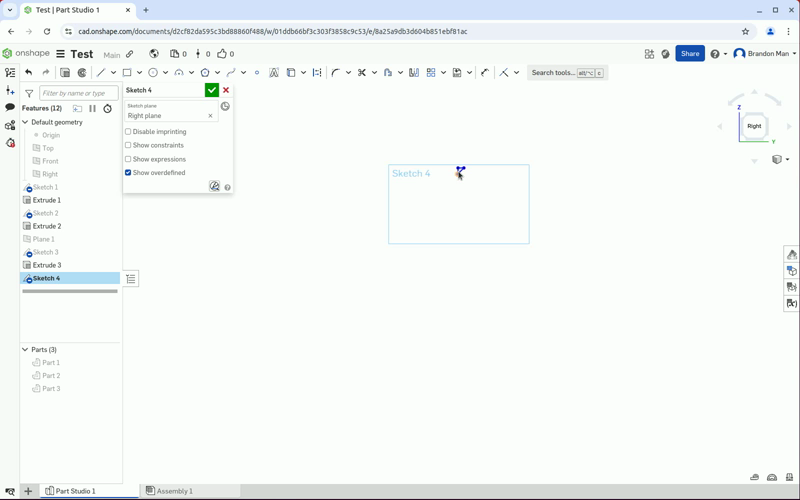
scroll(6)
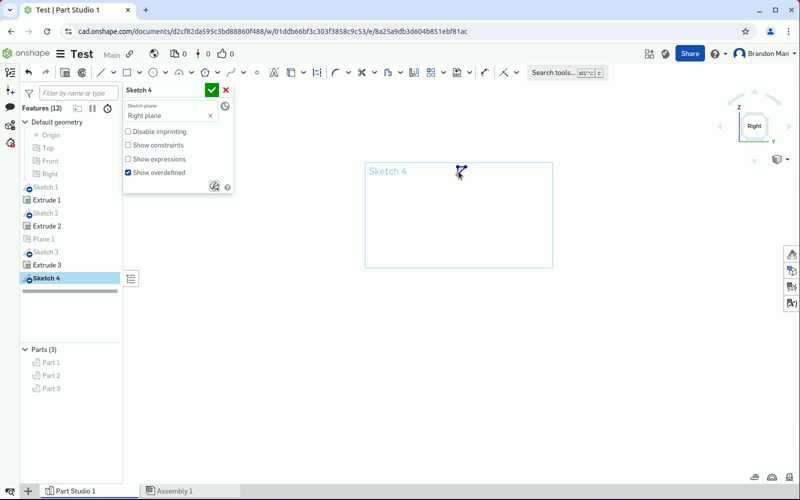
scroll(6)
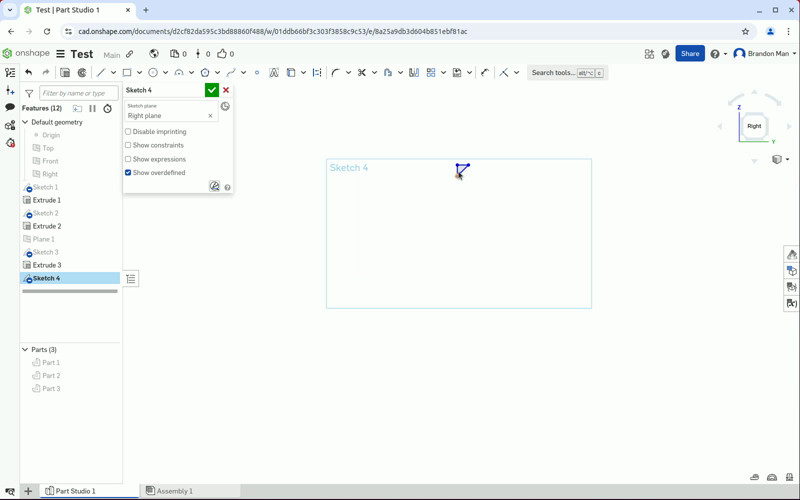
scroll(6)
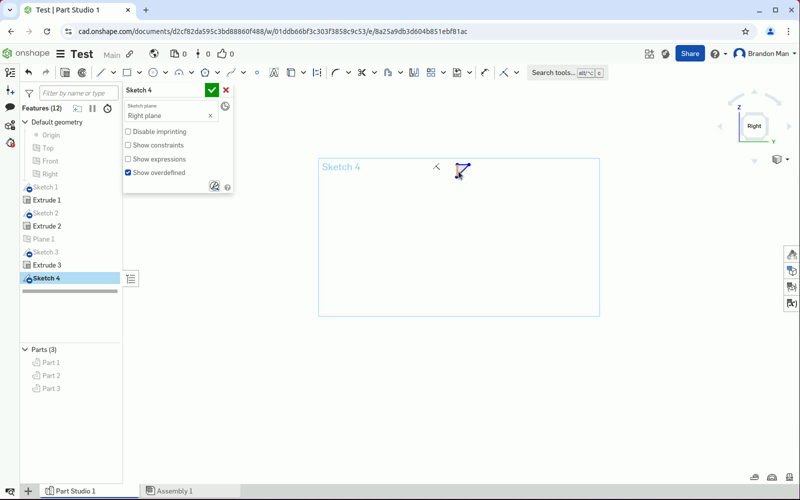
scroll(6)
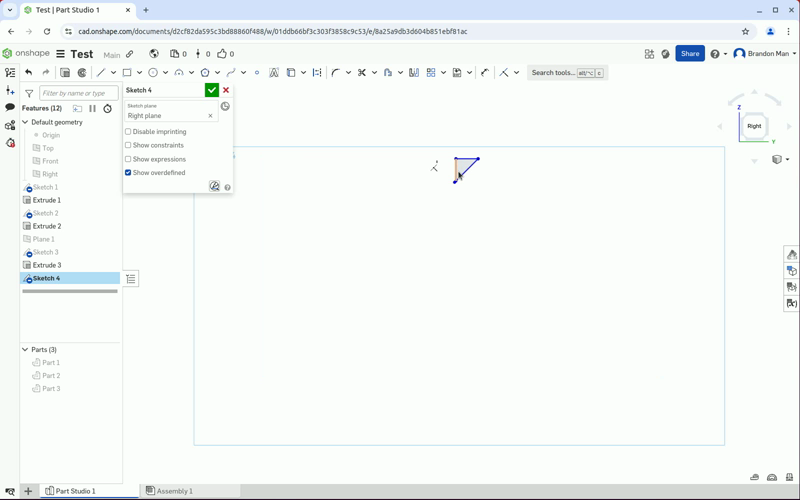
scroll(6)
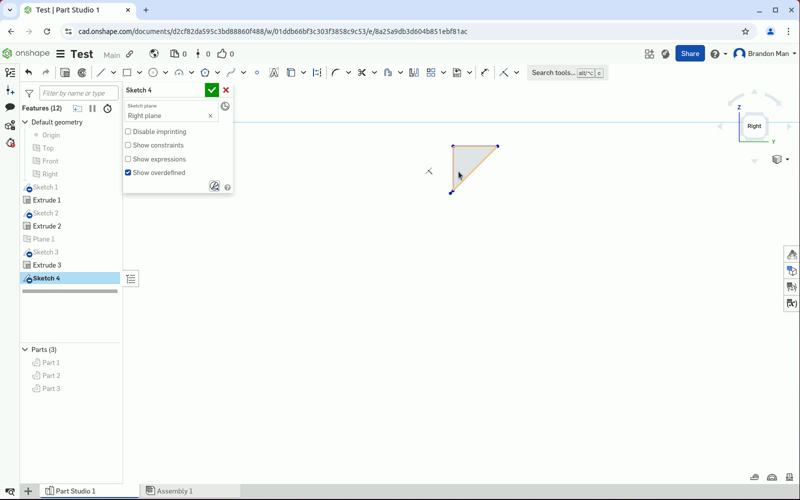
click(458, 171)
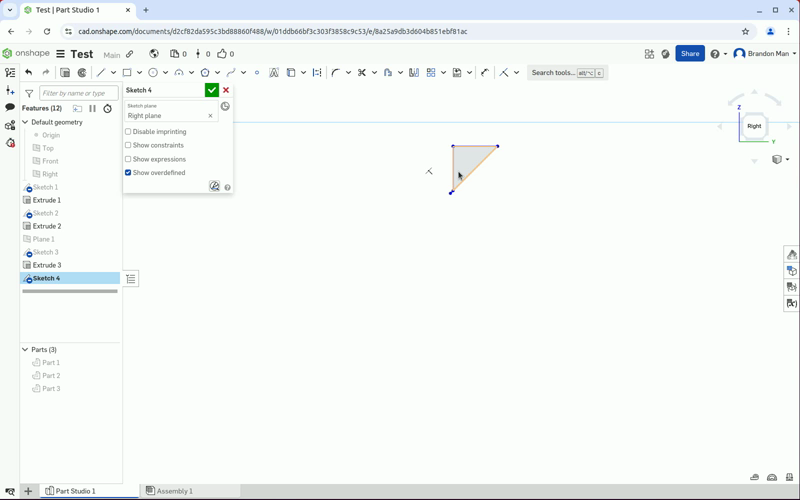
scroll(-6)
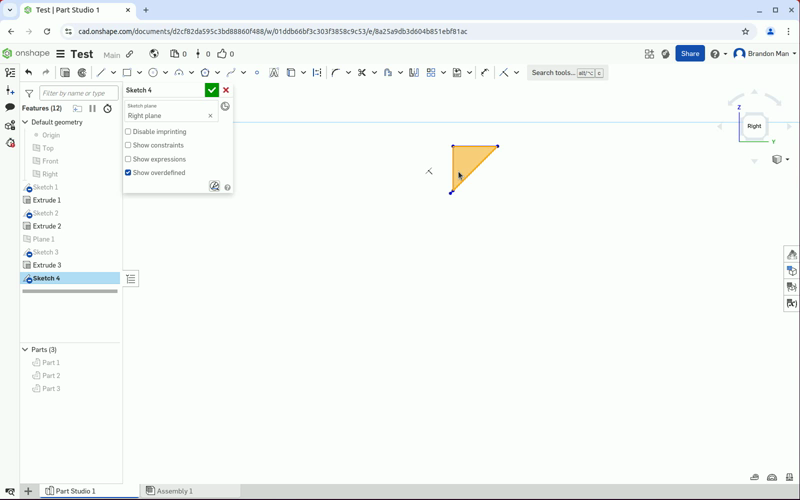
scroll(-6)
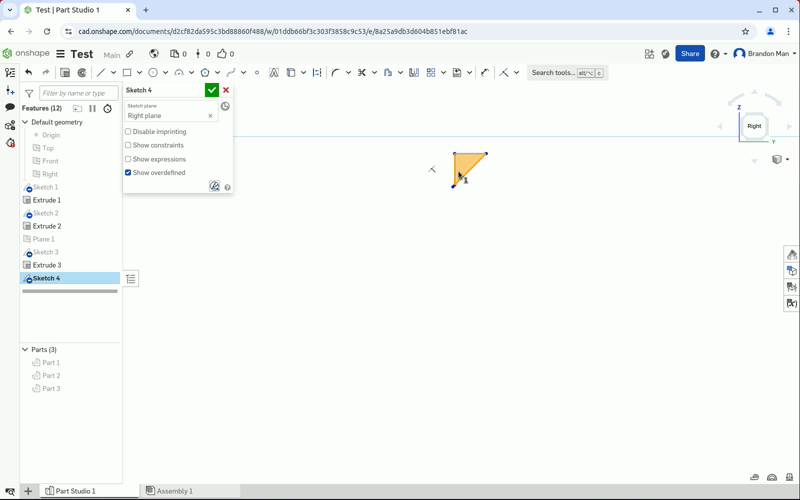
scroll(-6)
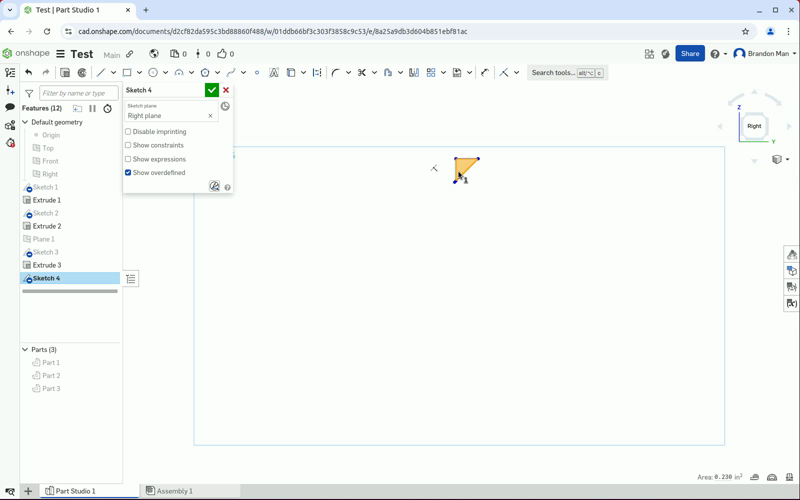
scroll(-6)
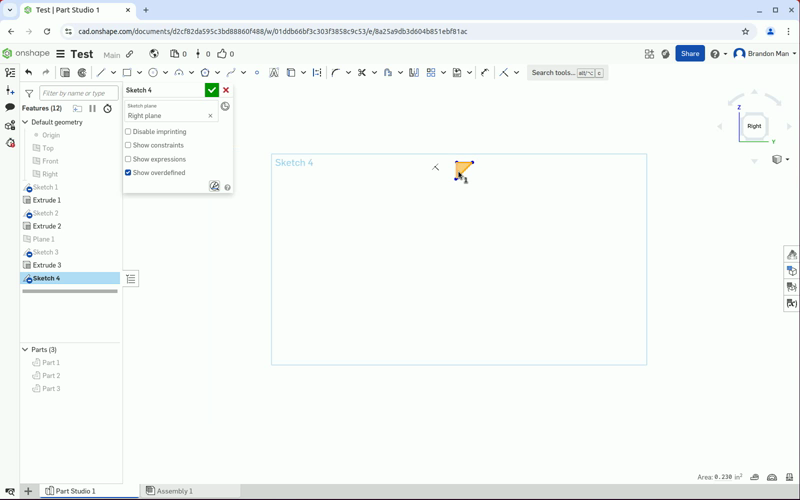
scroll(-6)
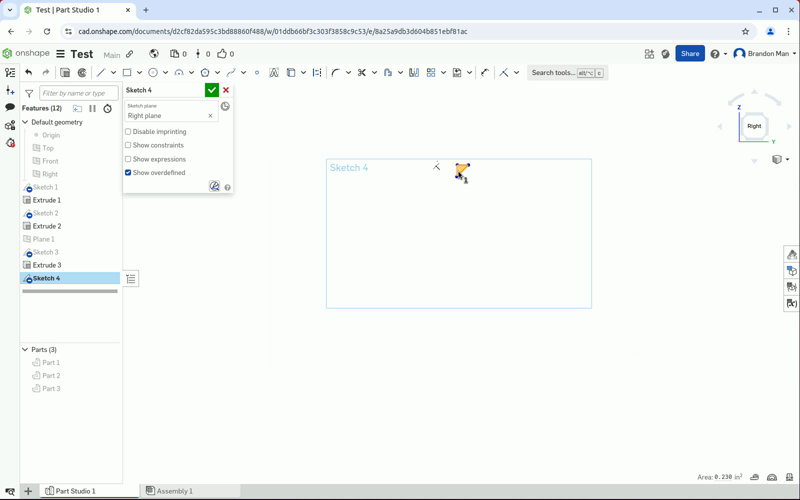
scroll(-6)
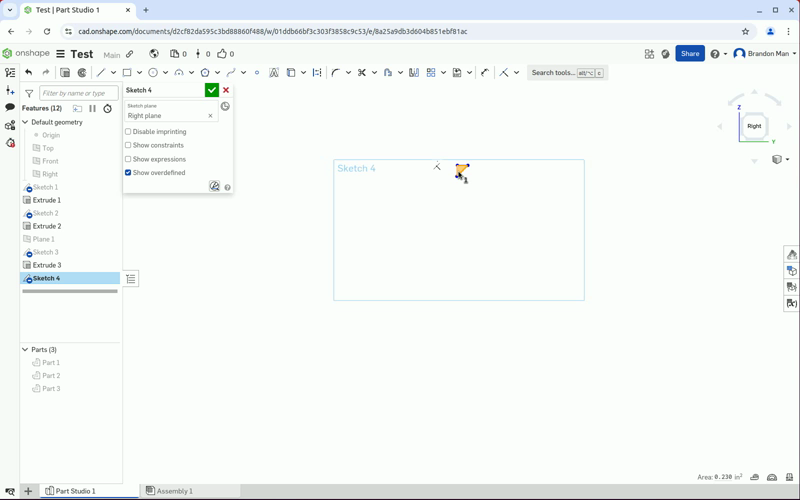
scroll(-6)
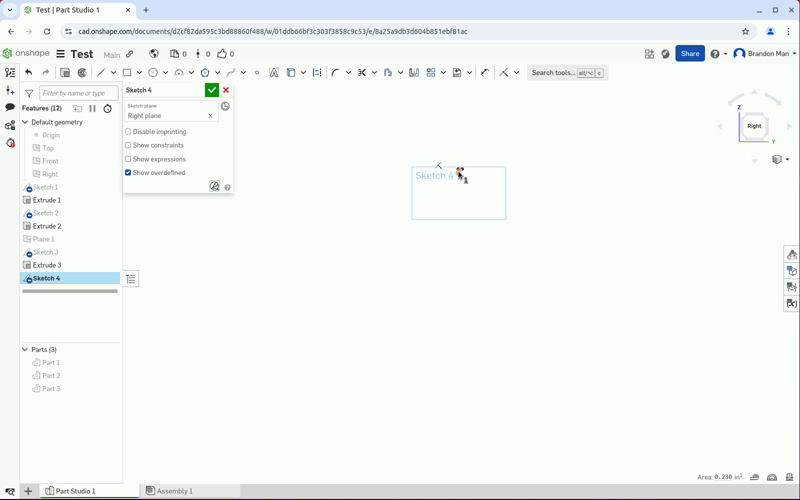
mouse_move(73, 352)
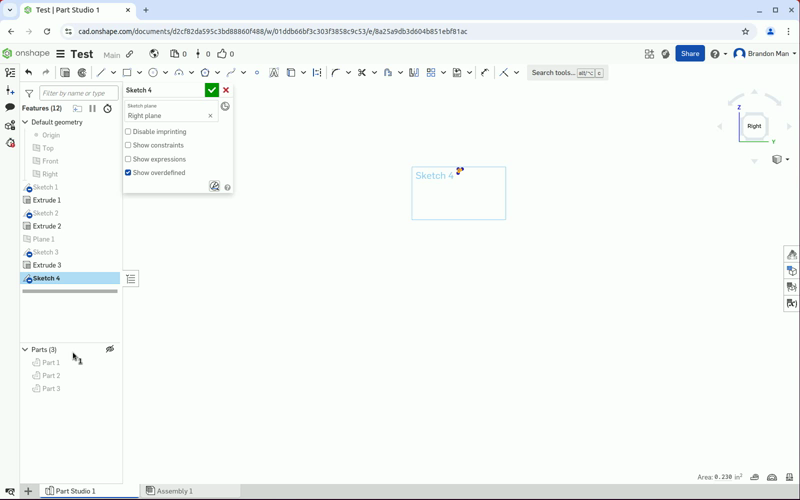
key(shift+y)
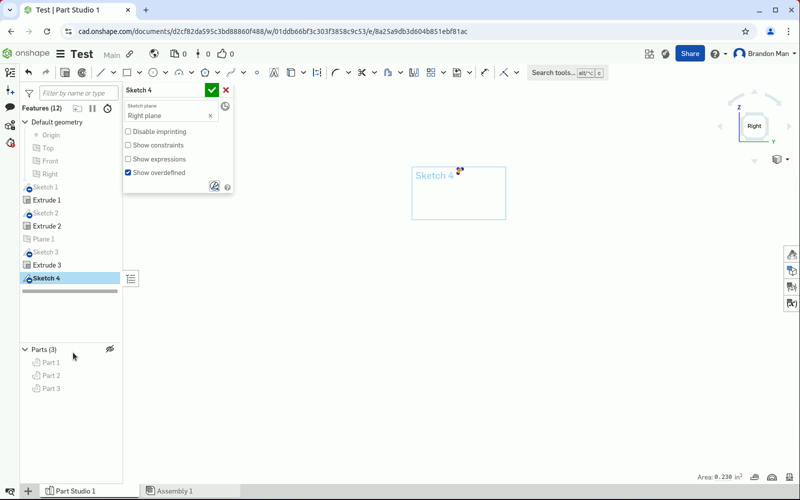
key(shift+e)
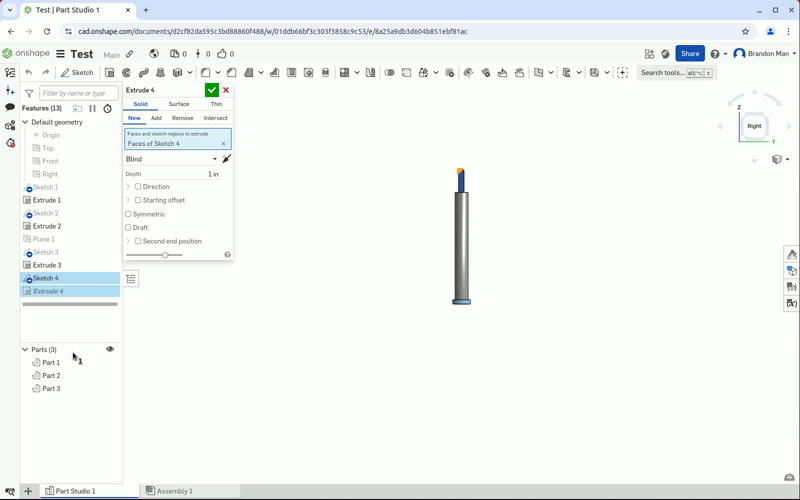
mouse_move(143, 106)
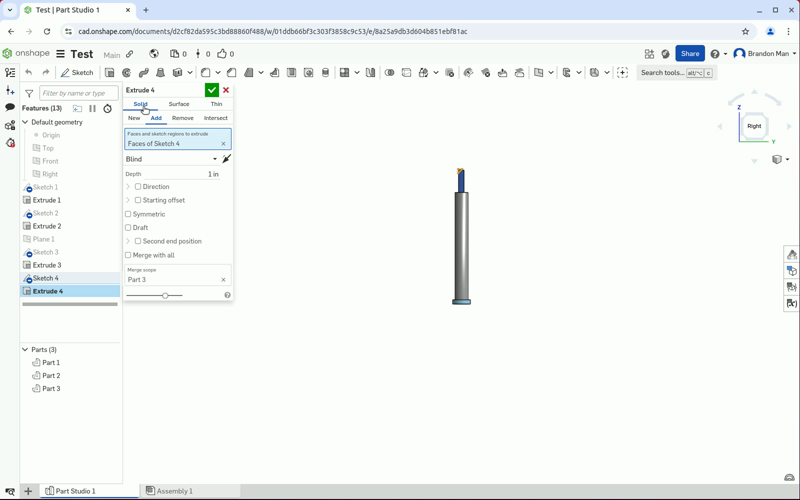
click(143, 106)
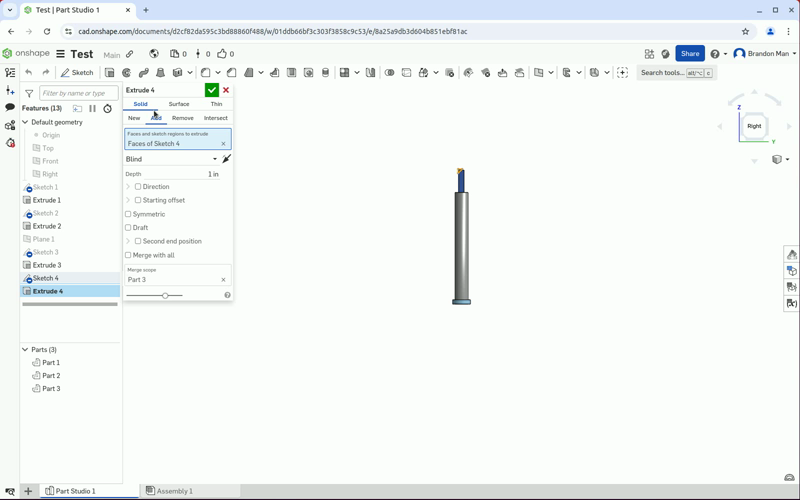
mouse_move(186, 120)
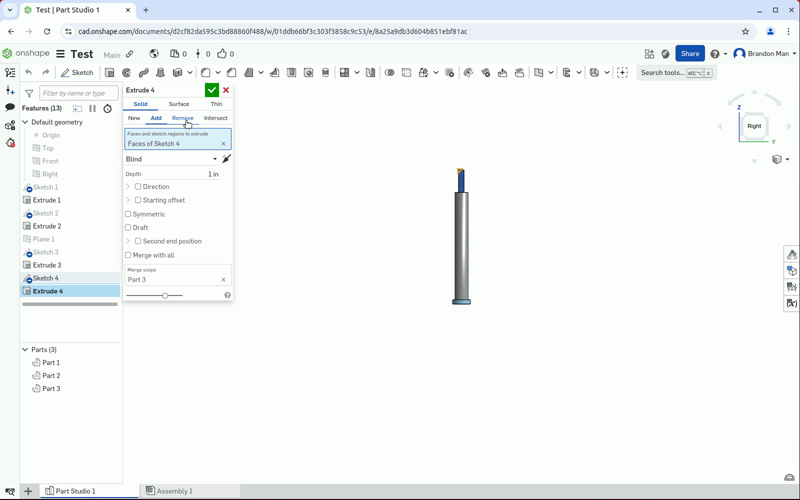
click(186, 120)
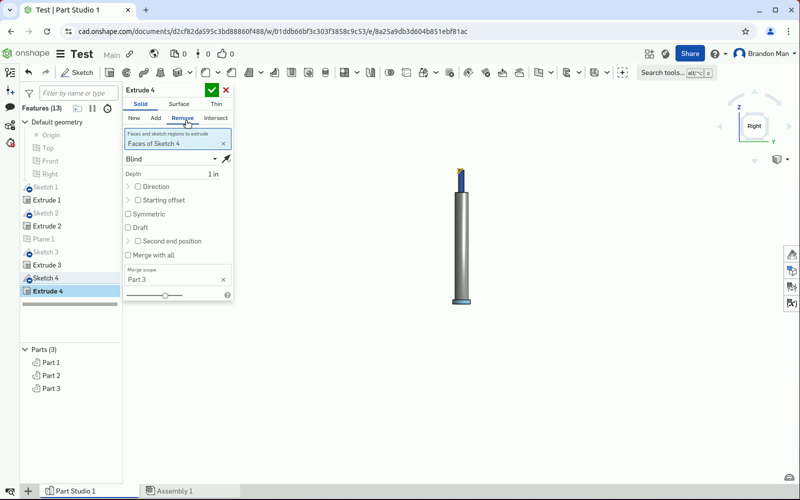
key(tab, 4)
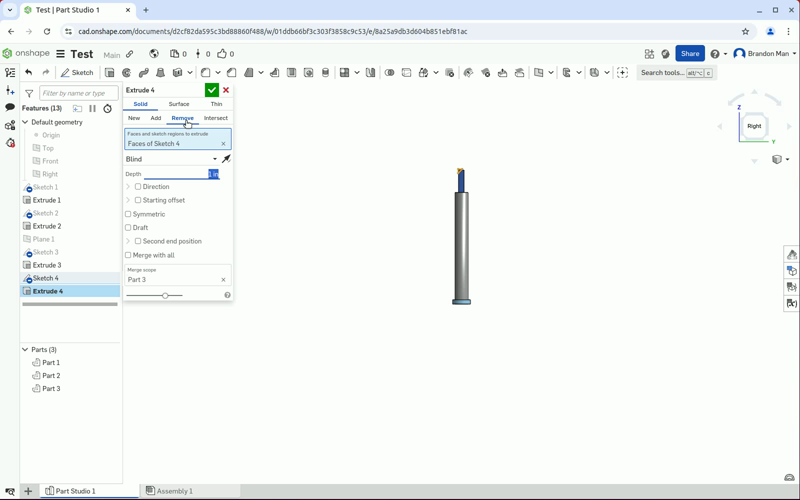
text(4.814)
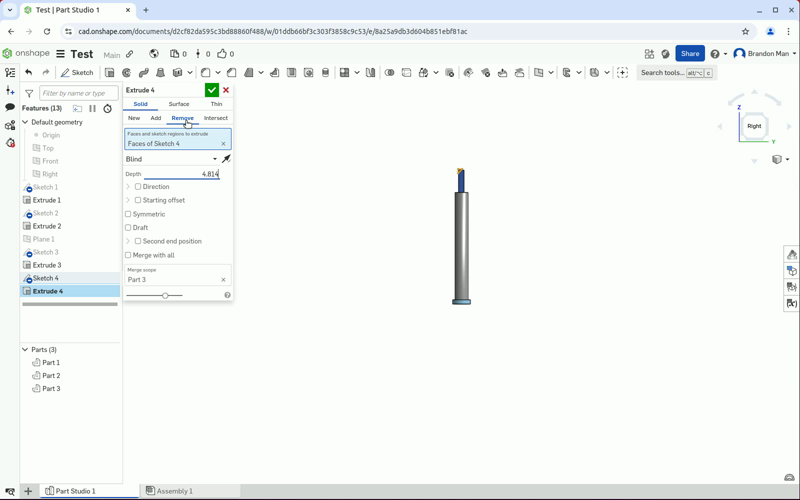
key(tab, 3)
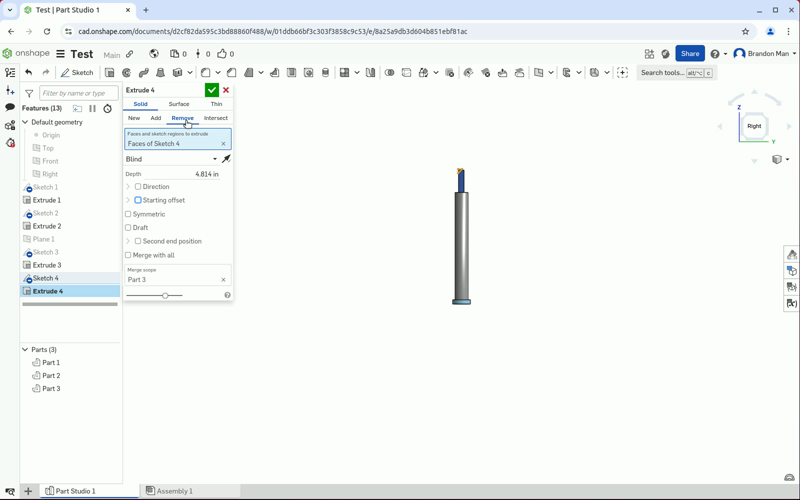
key(tab, 2)
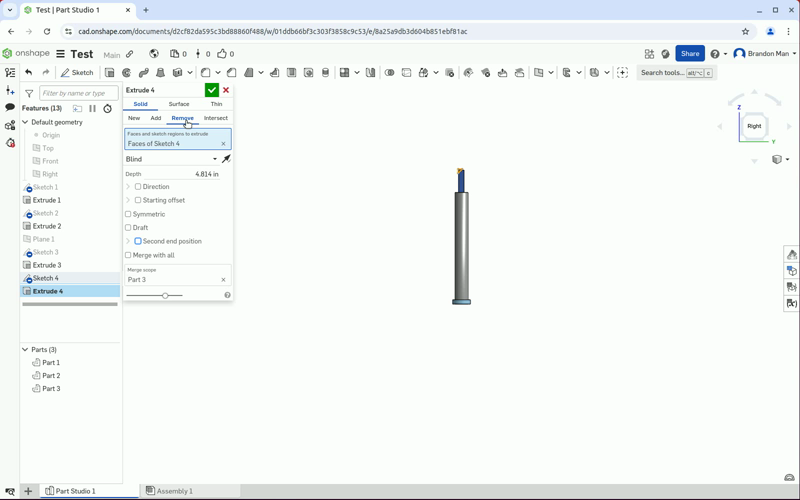
key(space)
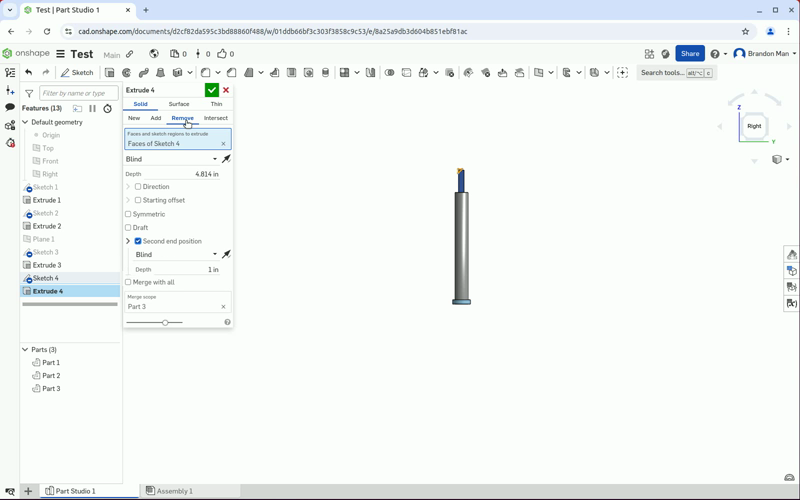
key(tab, 3)
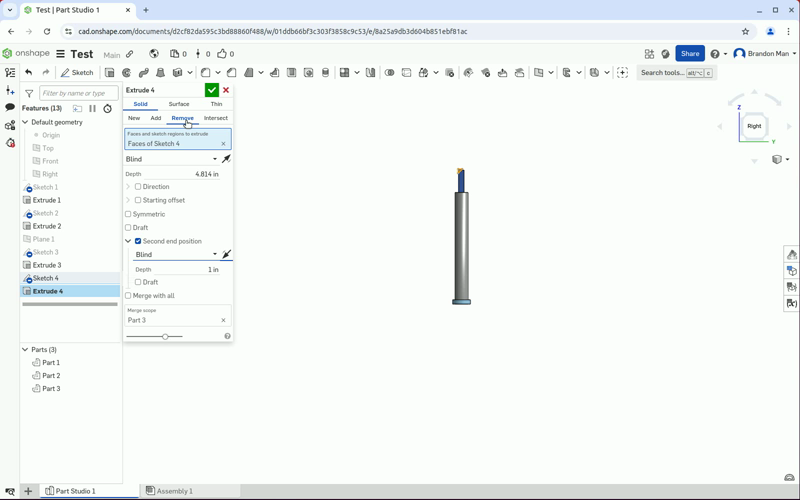
text(4.814)
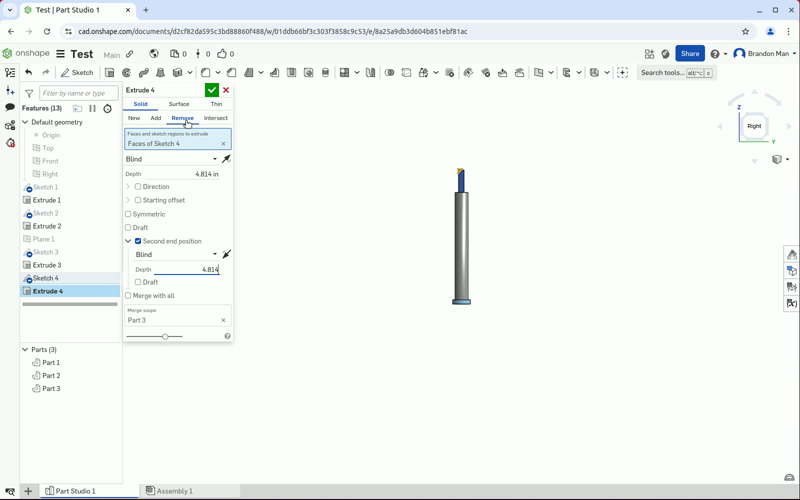
key(tab, 2)
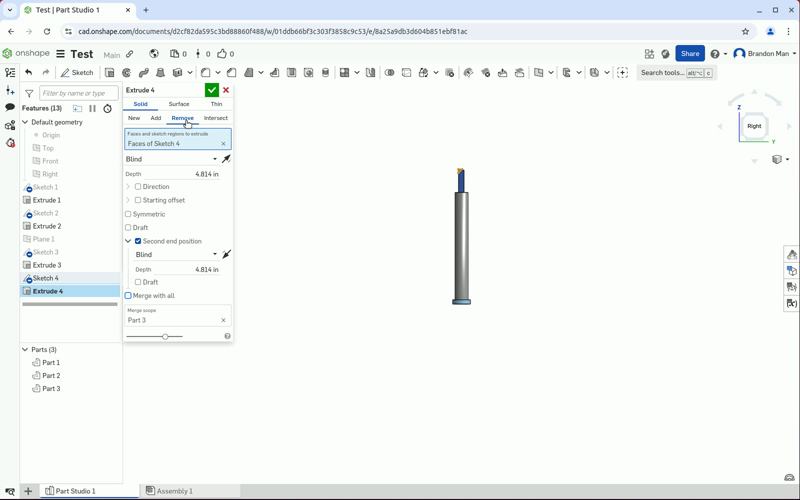
key(space)
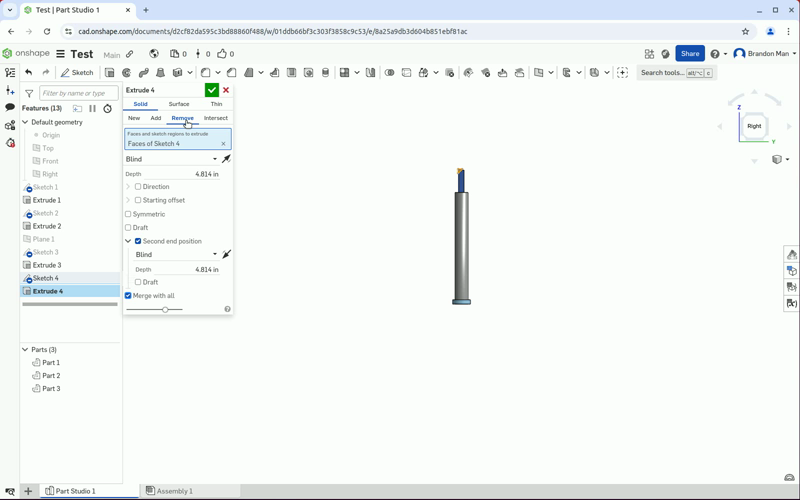
key(enter)
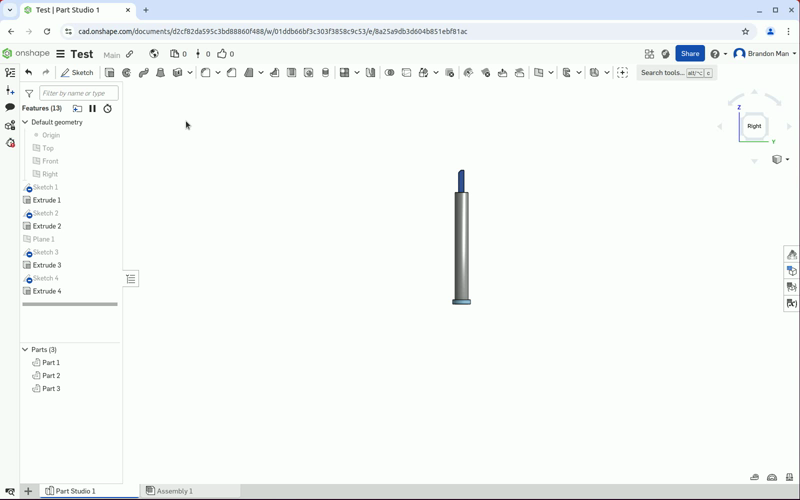
key(shift+h)
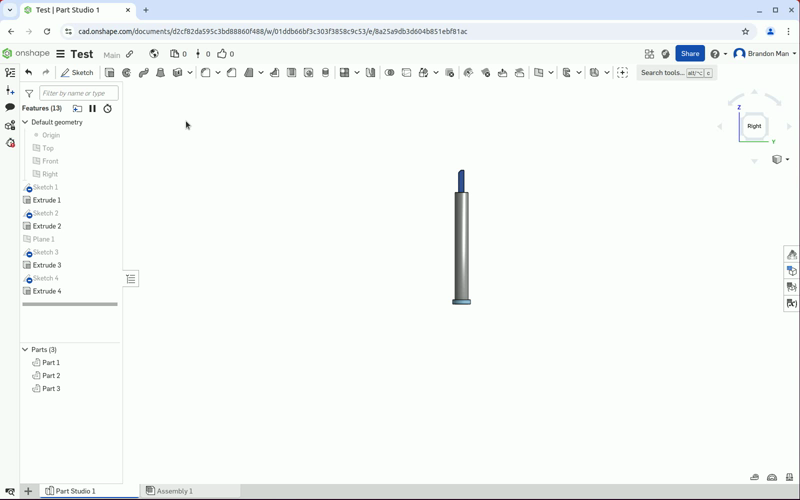
key(shift+h)
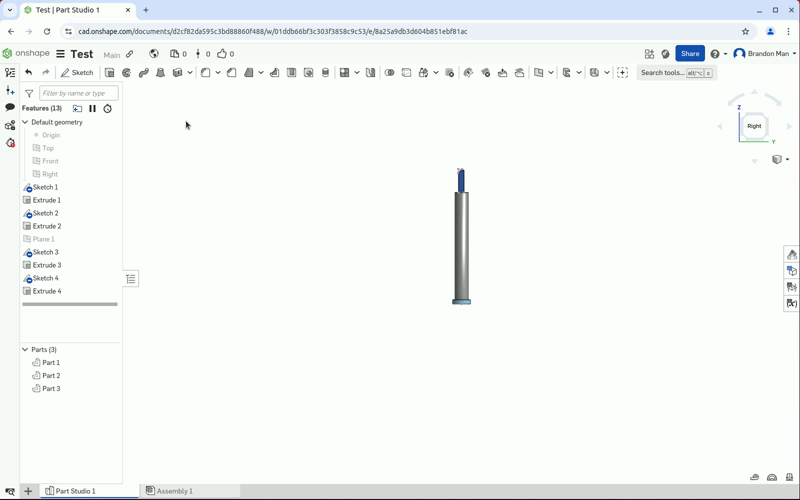
key(shift+7)
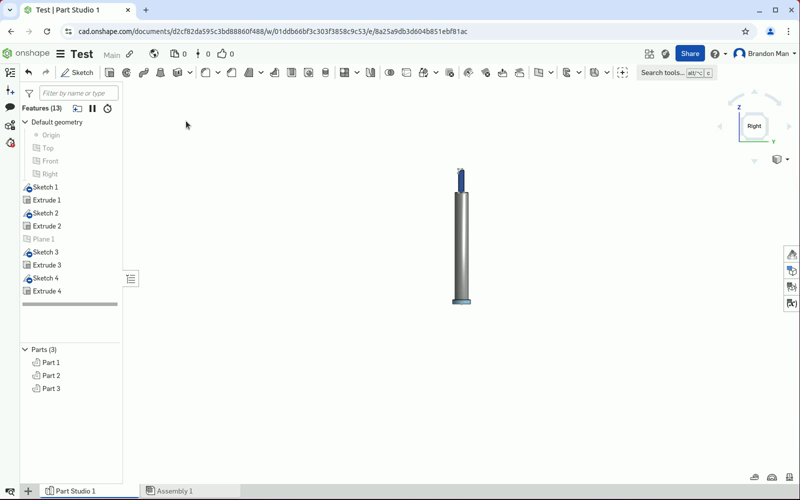
key(right, 2)
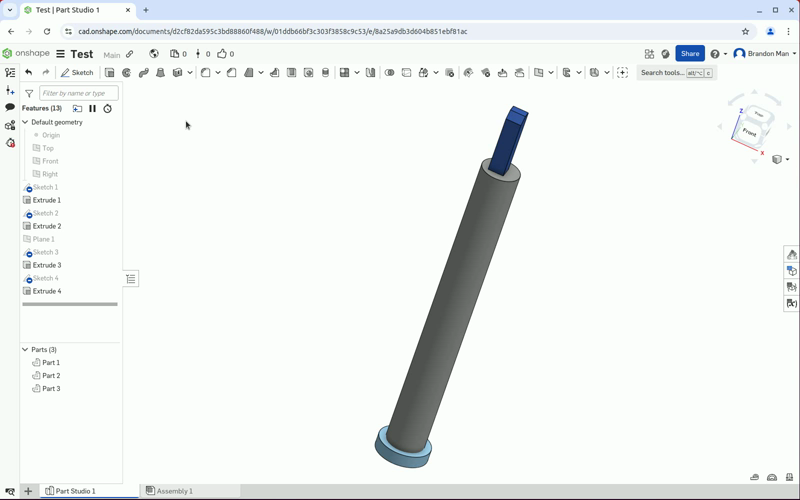
key(down, 2)
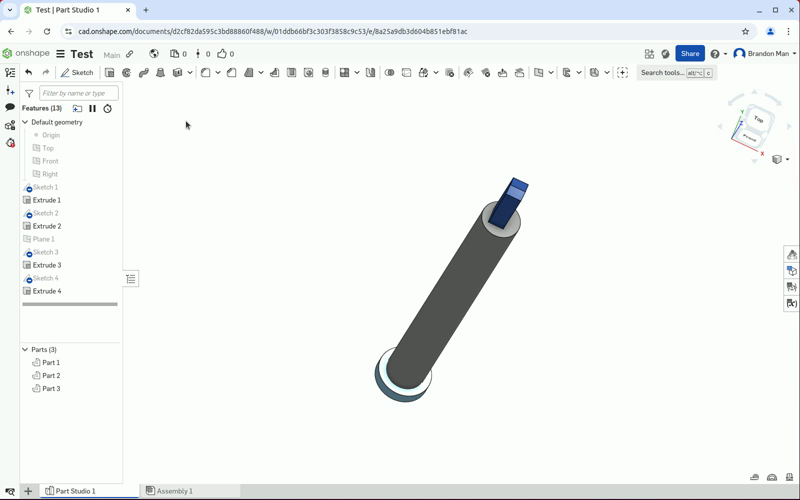
key(up, 2)
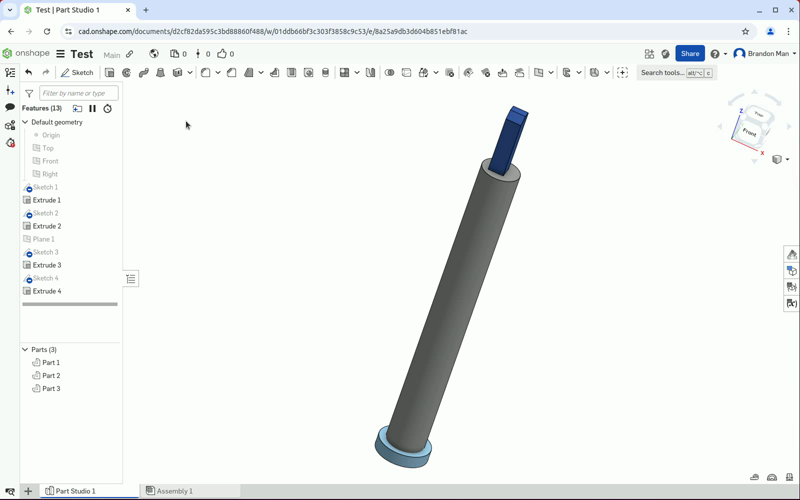
key(left, 2)
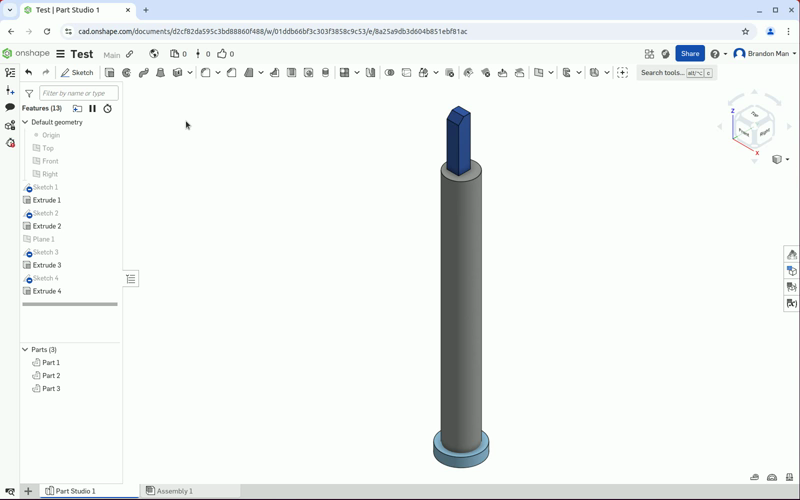
mouse_move(73, 189)
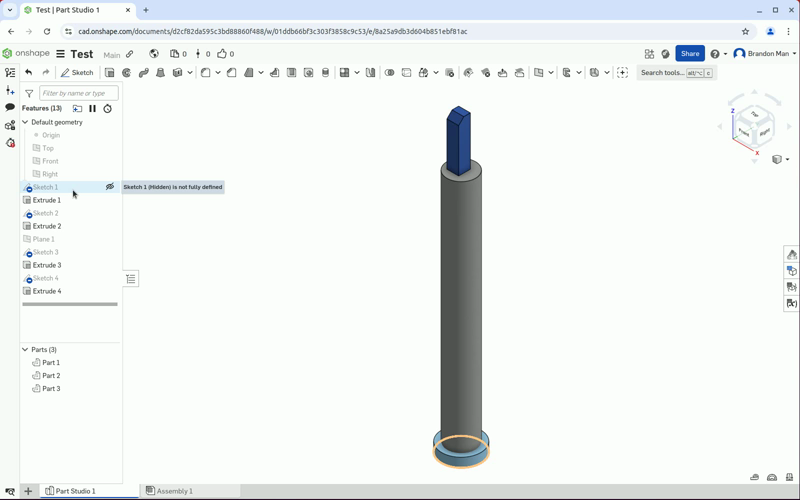
click(73, 189)